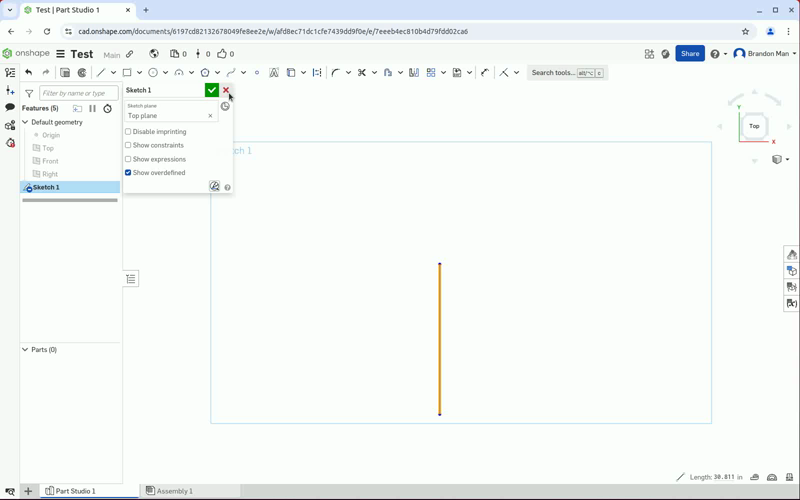
key(shift+h)
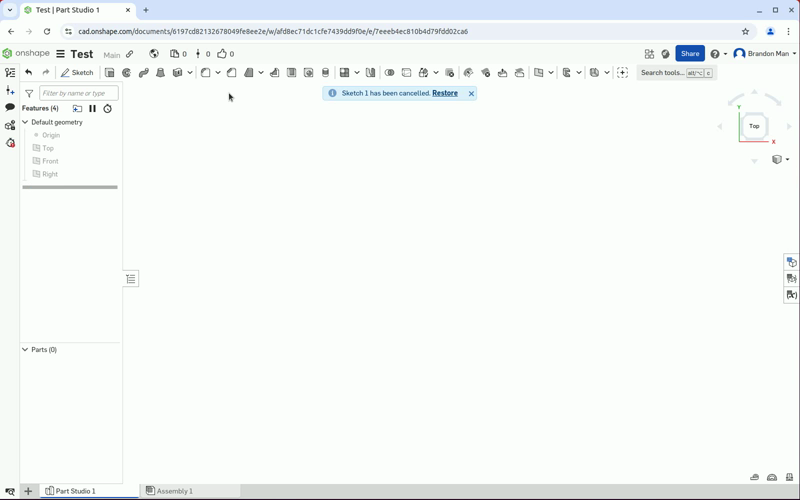
mouse_move(73, 352)
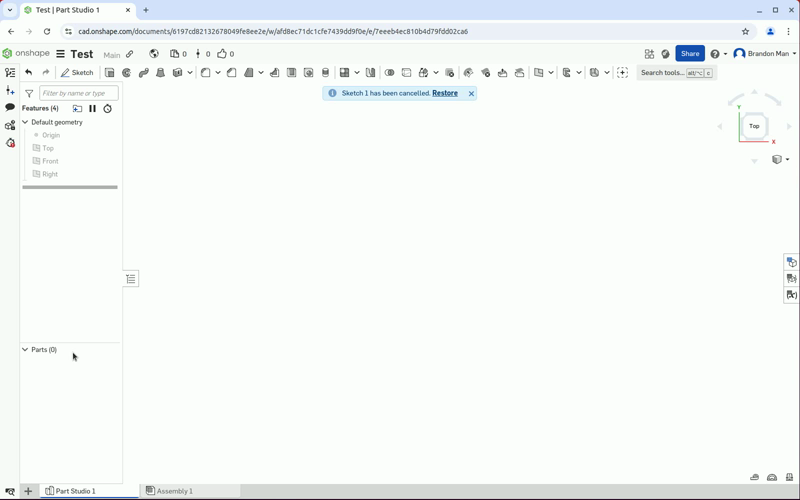
key(y)
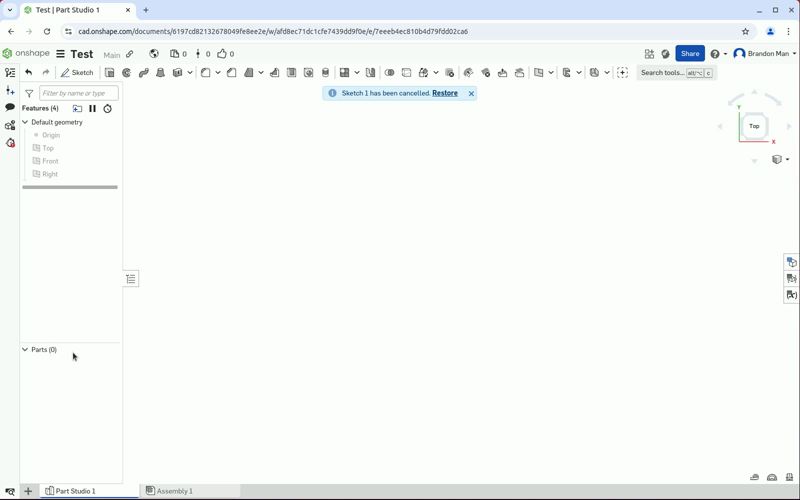
key(shift+p)
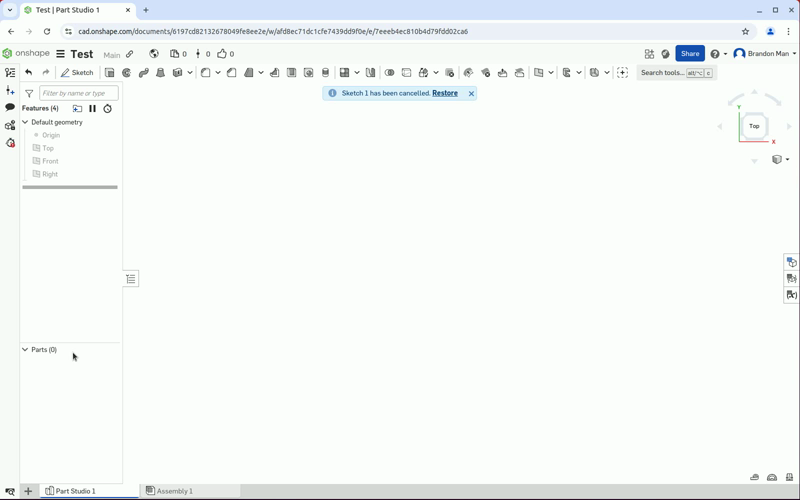
key(space)
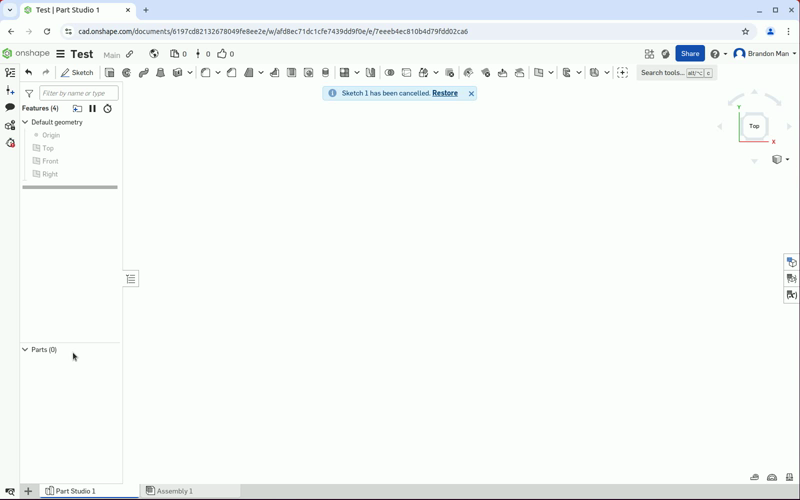
key_down(shift)
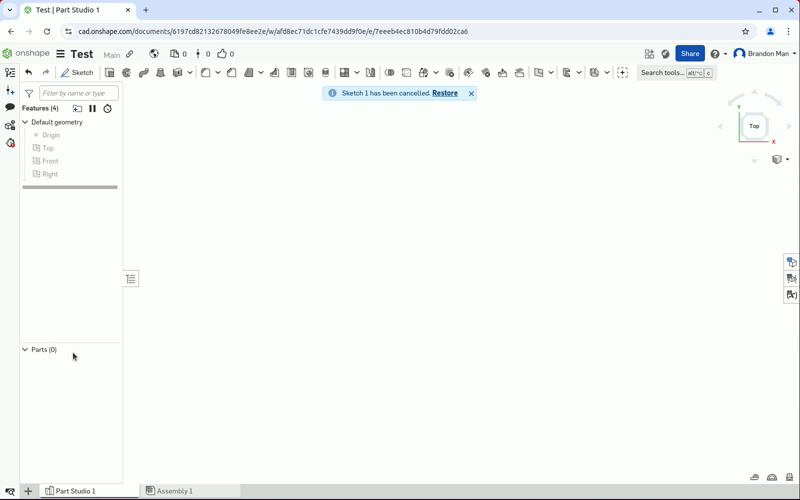
key(up)
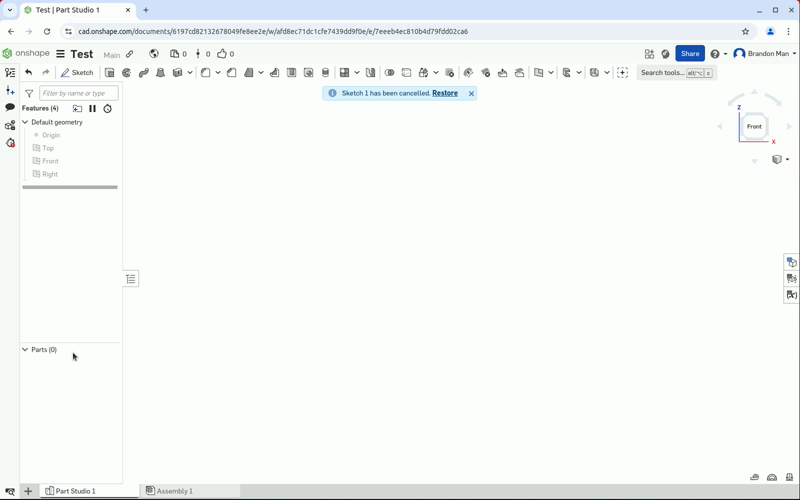
key_up(shift)
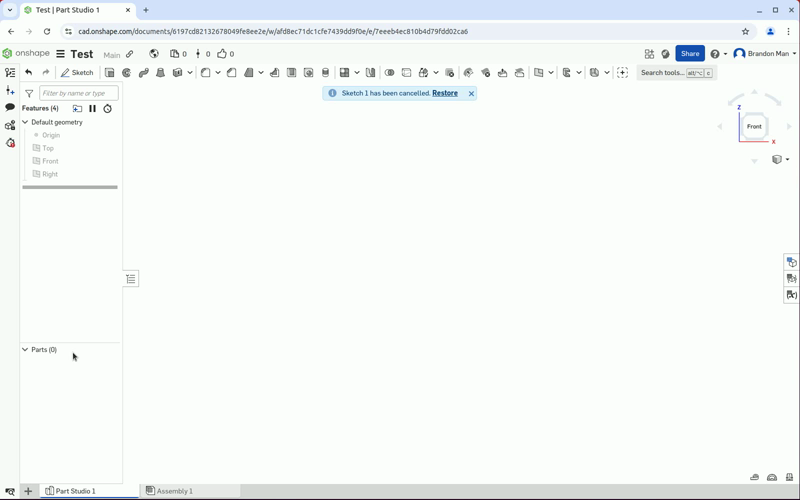
mouse_move(73, 352)
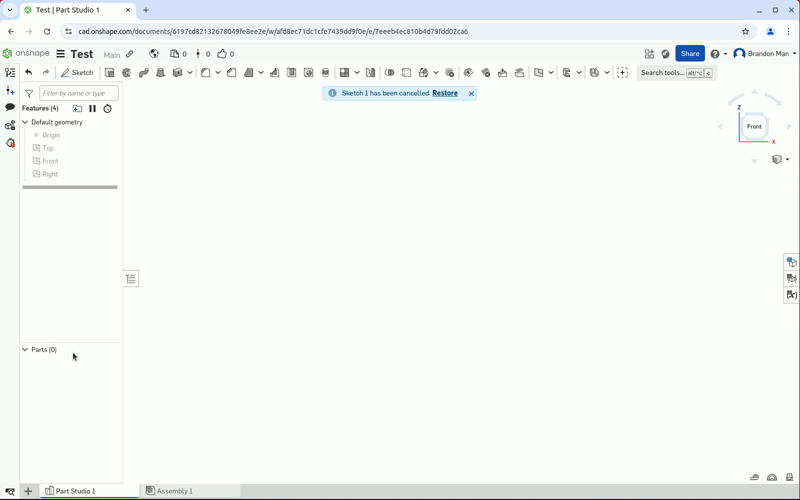
key(shift+y)
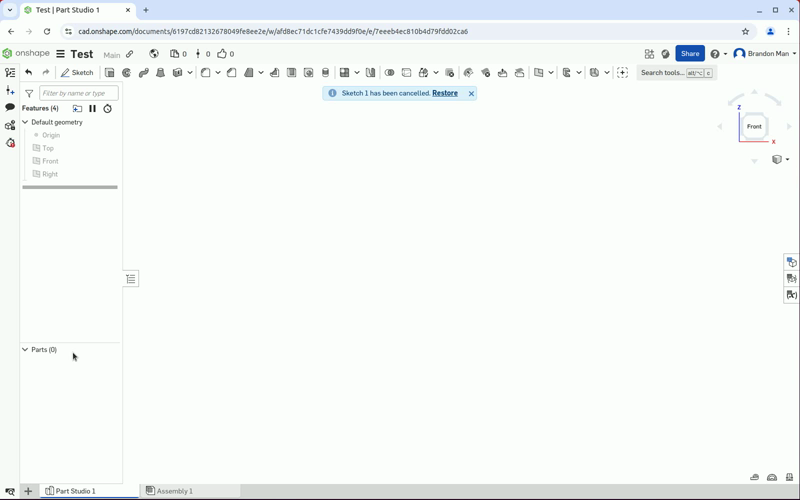
key(shift+s)
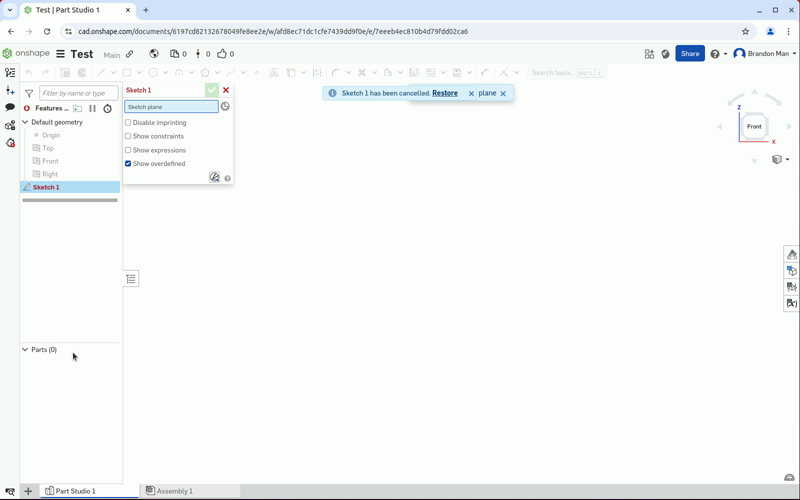
mouse_move(73, 163)
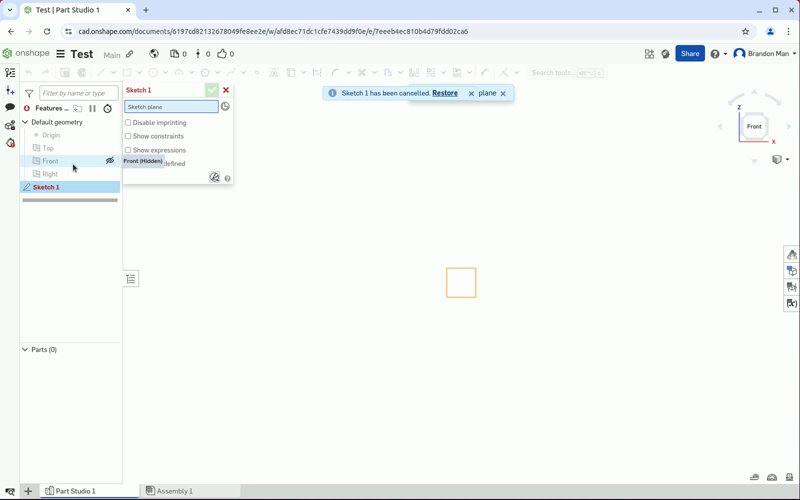
click(73, 163)
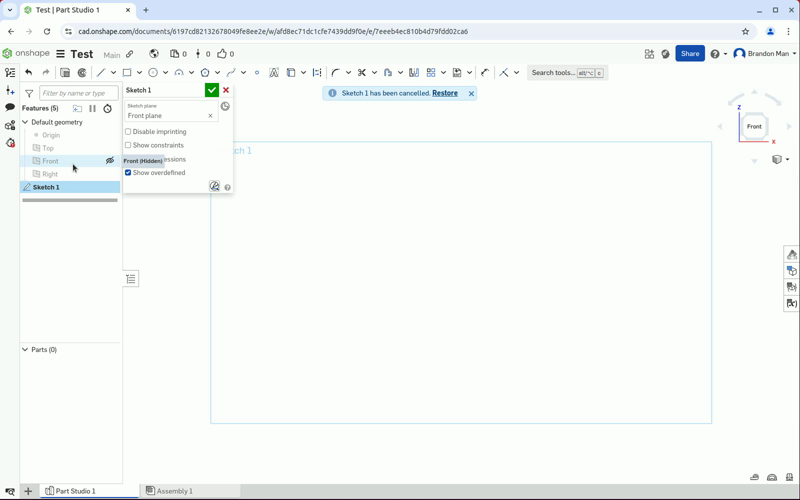
mouse_move(73, 352)
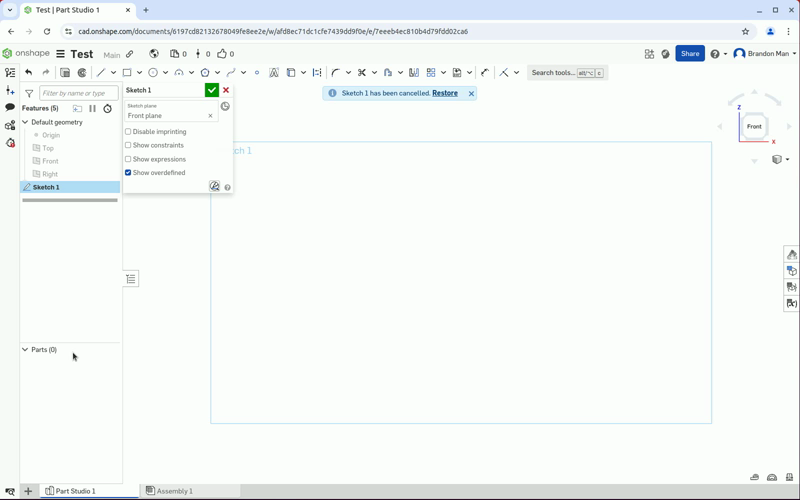
key(y)
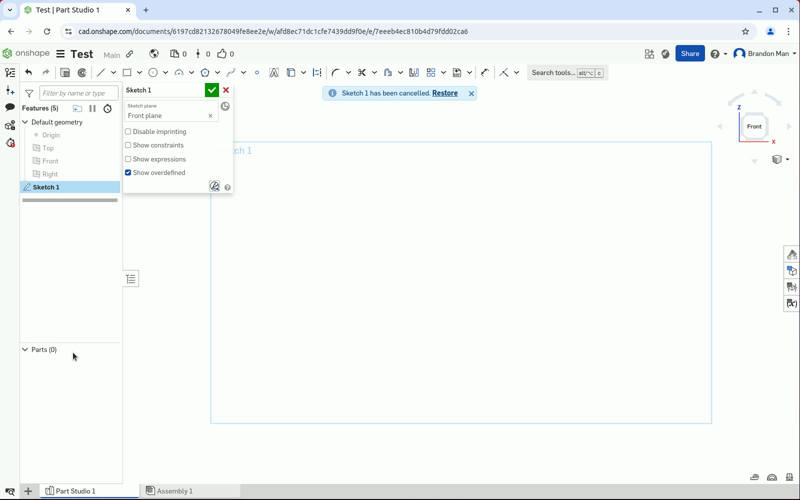
key(l)
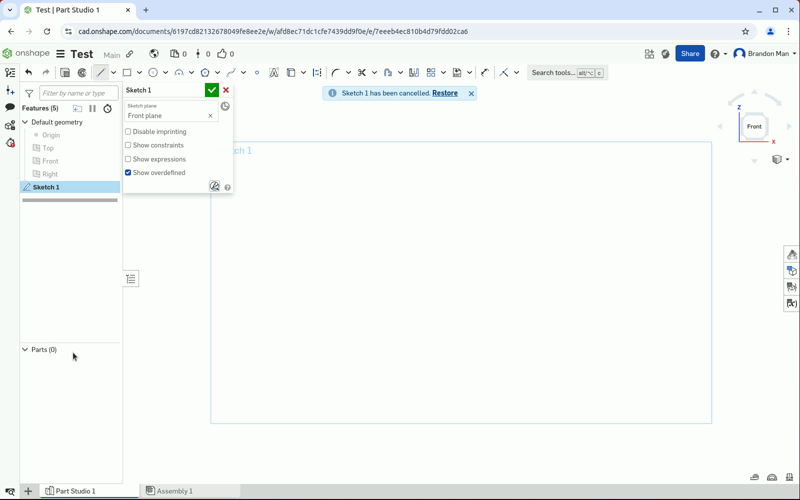
key_down(shift)
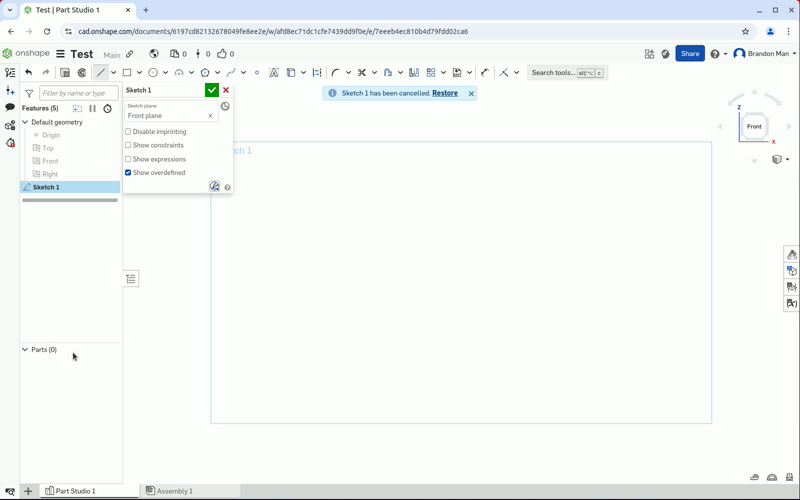
mouse_move(460, 282)
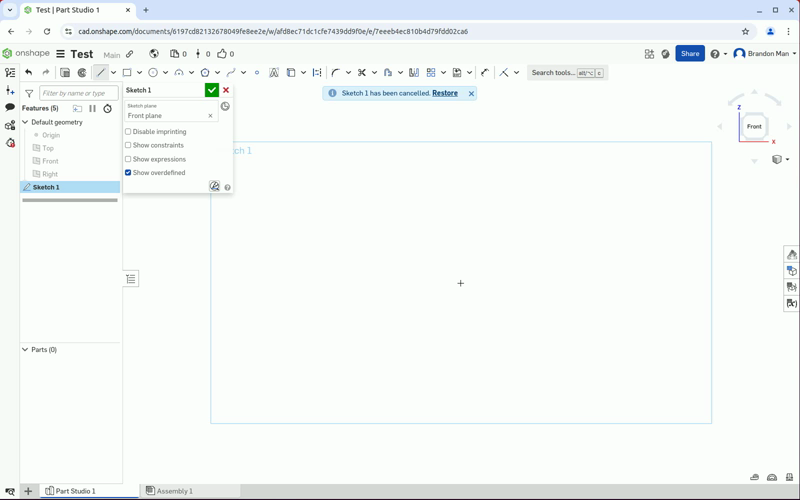
click(460, 282)
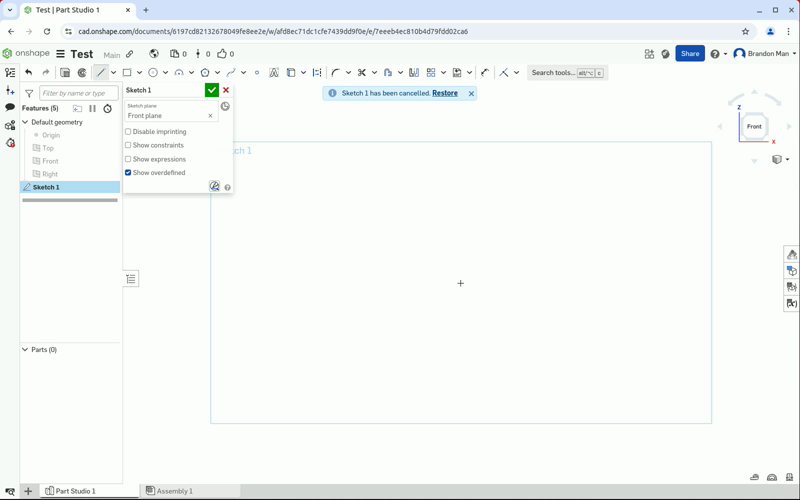
key_up(shift)
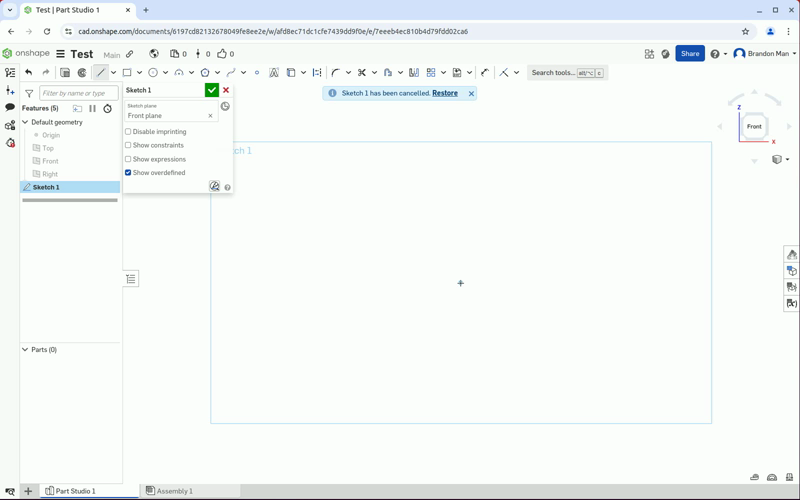
key_down(shift)
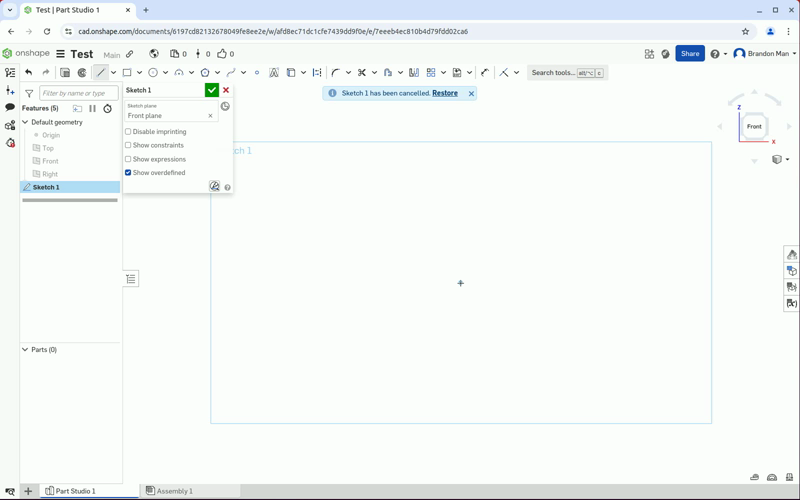
mouse_move(573, 282)
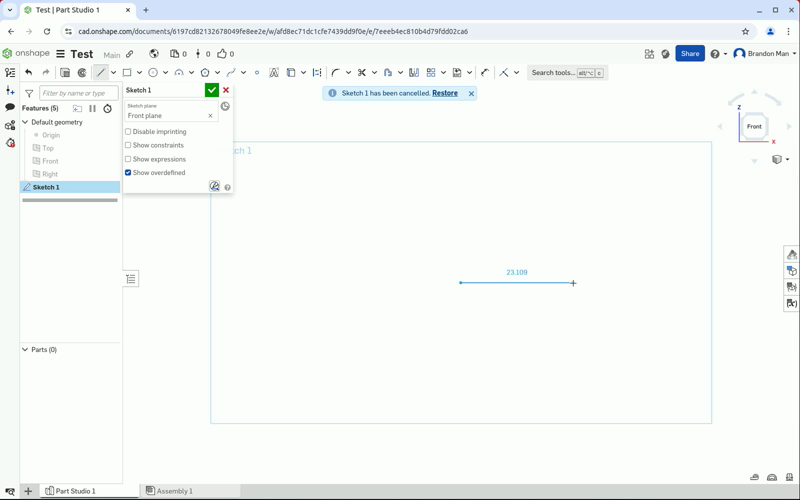
click(573, 282)
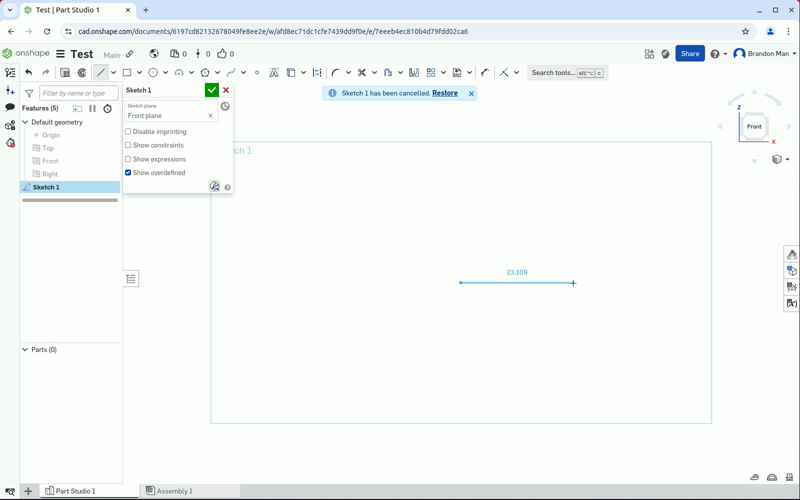
key_up(shift)
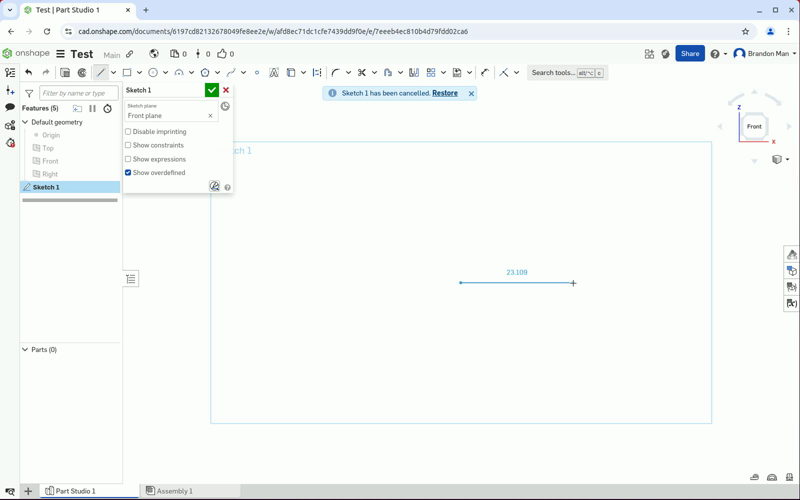
key_down(shift)
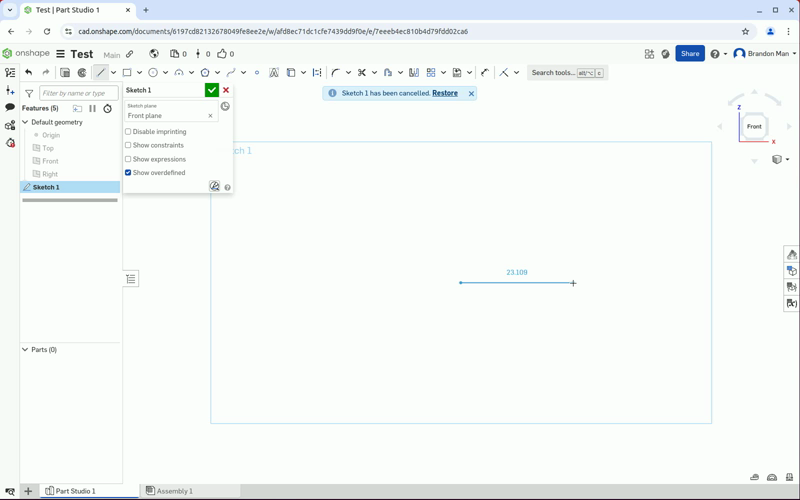
mouse_move(589, 282)
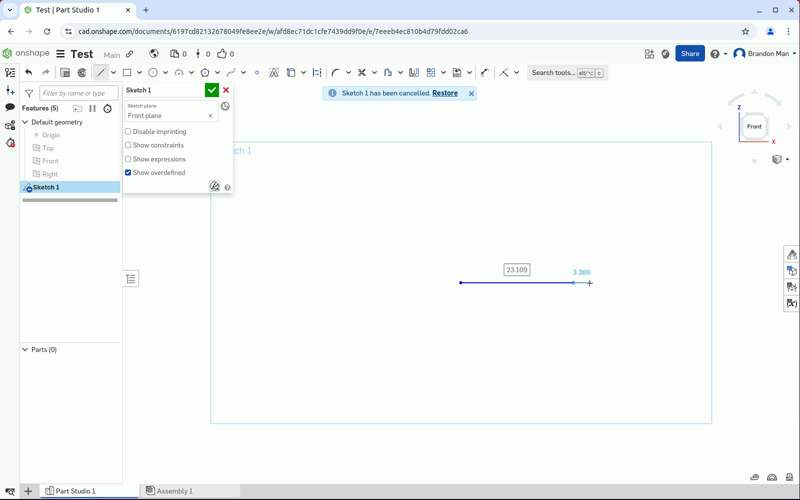
mouse_move(573, 254)
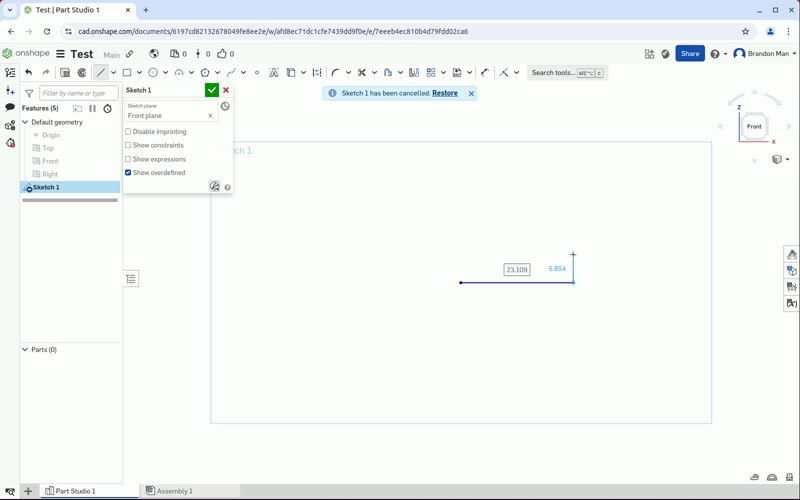
click(573, 254)
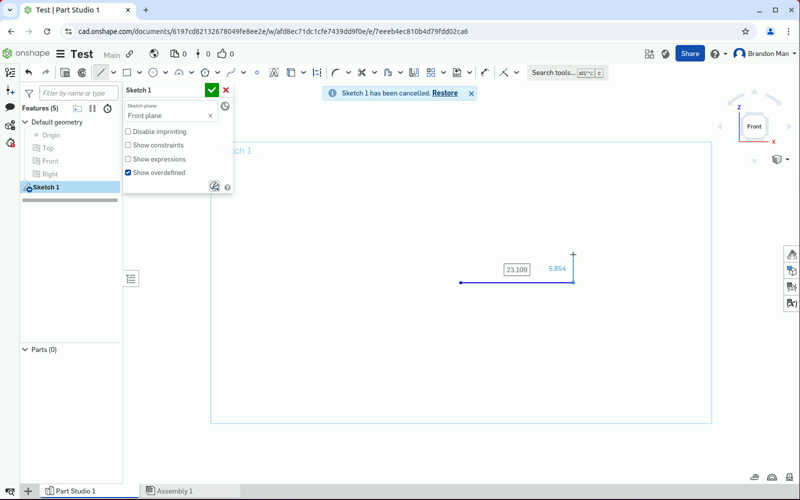
key_up(shift)
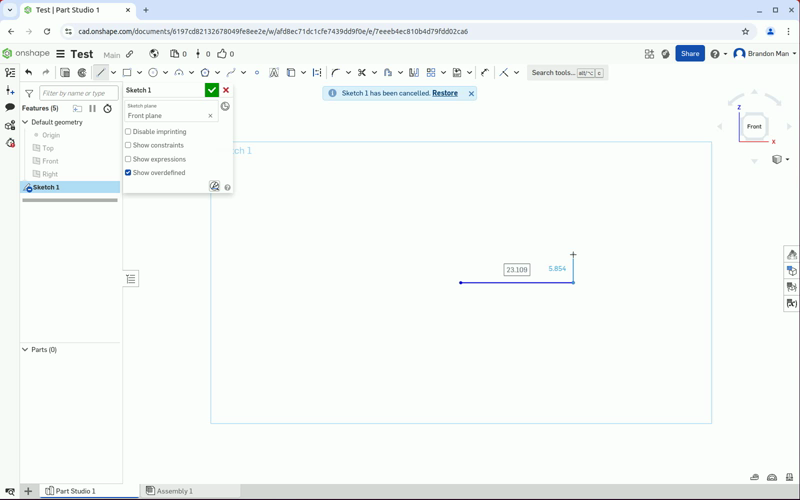
key_down(shift)
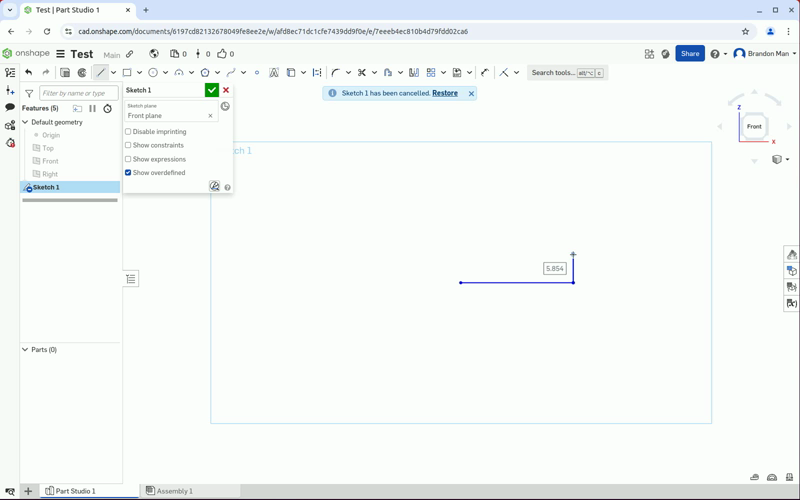
mouse_move(589, 254)
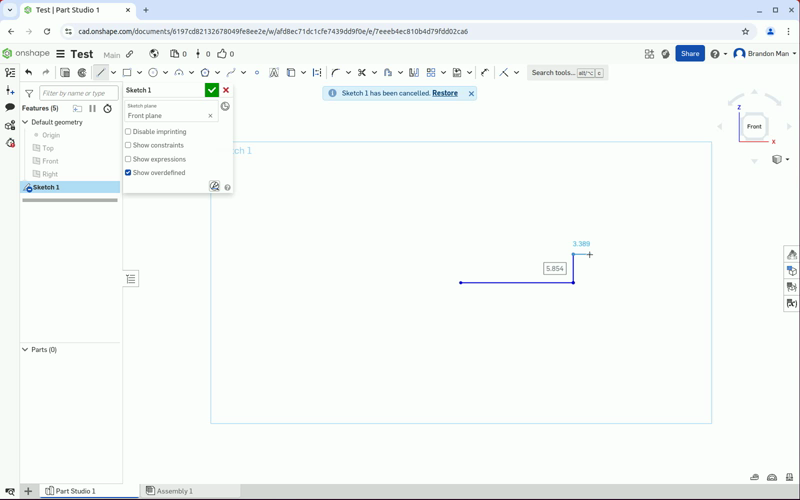
mouse_move(521, 254)
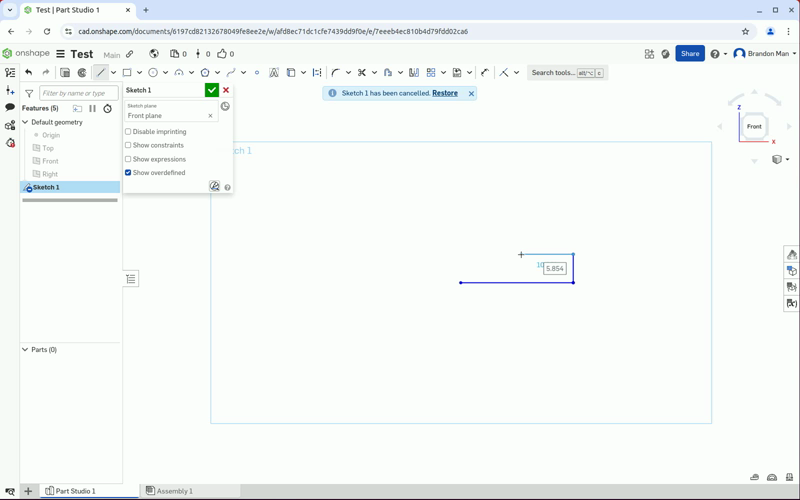
click(521, 254)
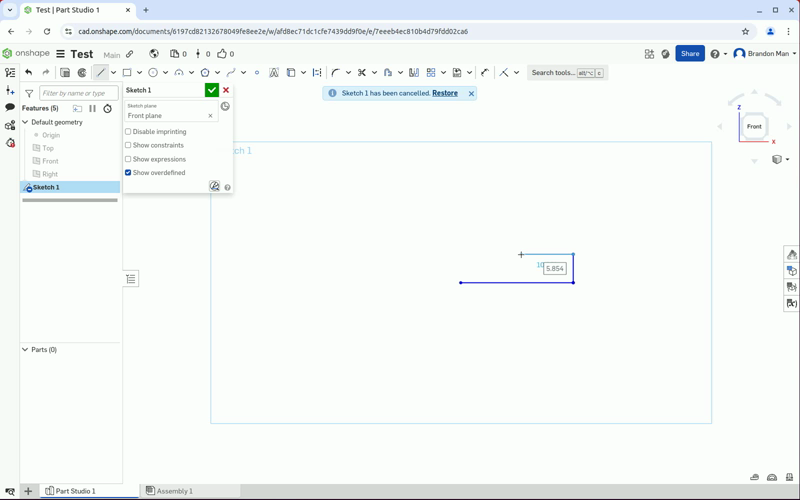
key_up(shift)
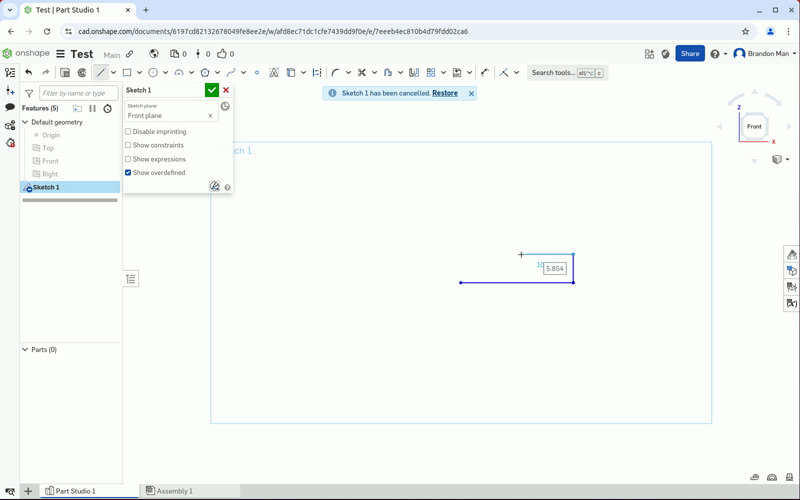
key_down(shift)
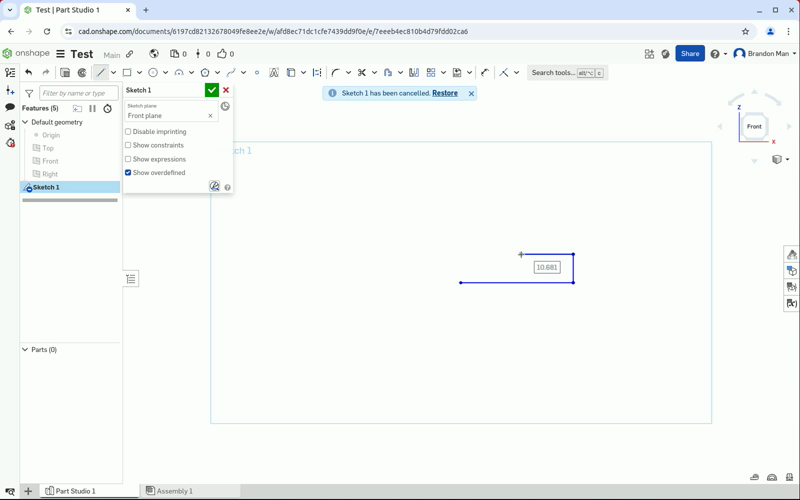
mouse_move(551, 254)
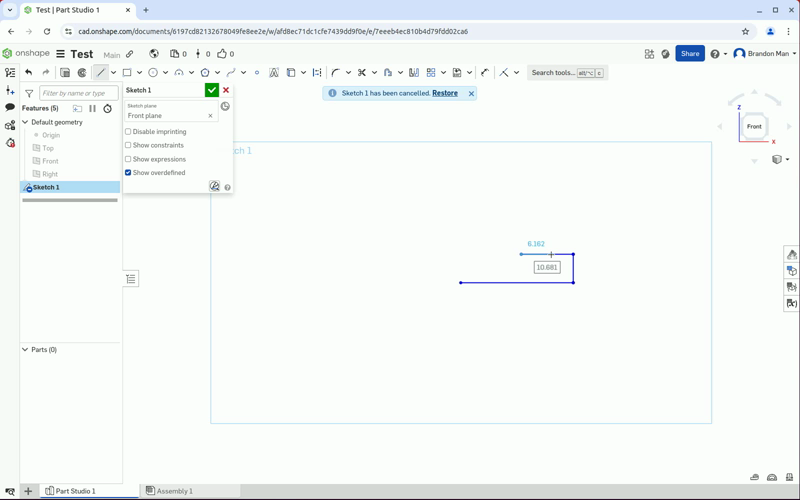
mouse_move(517, 245)
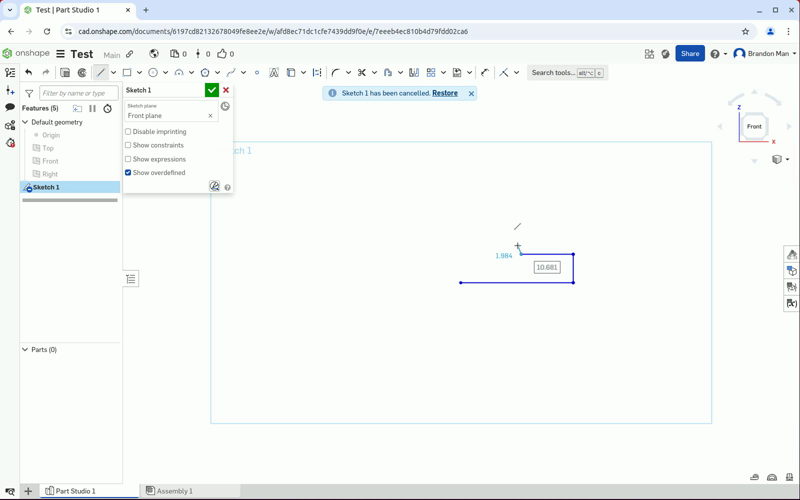
click(517, 245)
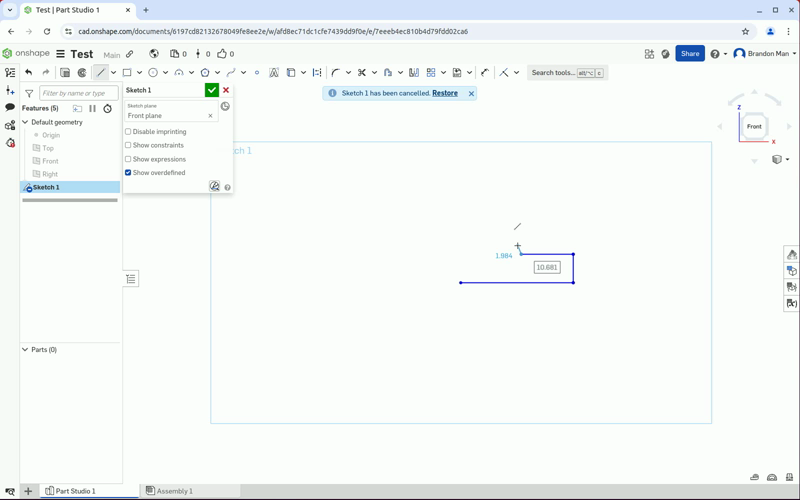
key_up(shift)
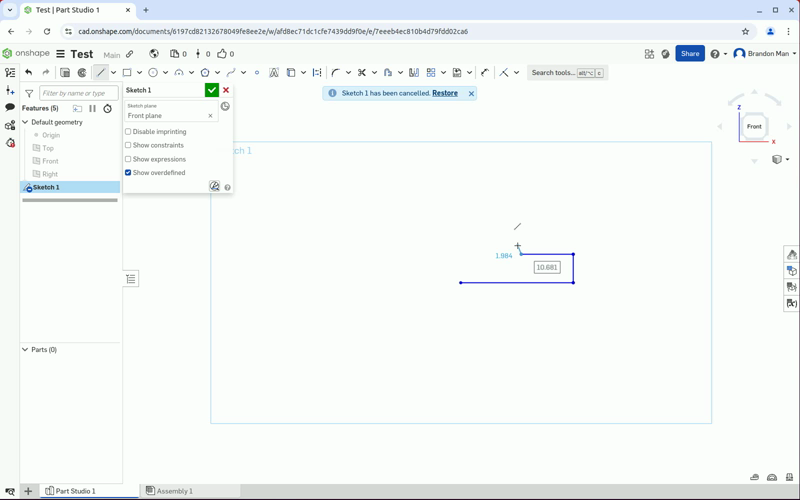
key_down(shift)
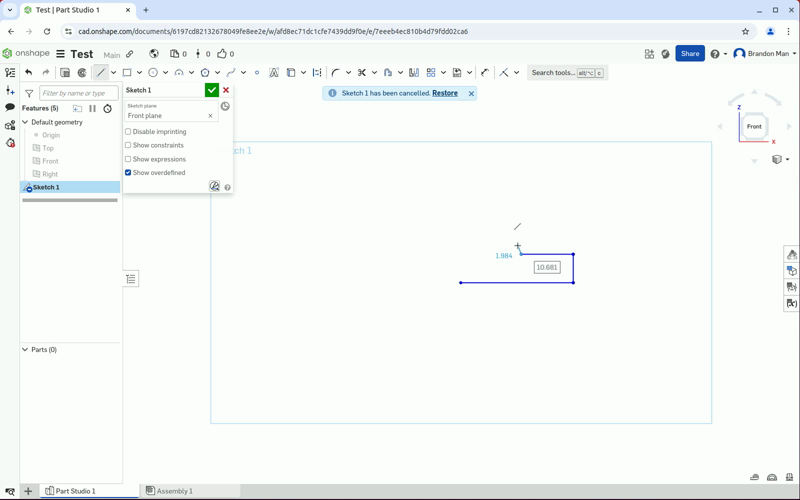
mouse_move(547, 245)
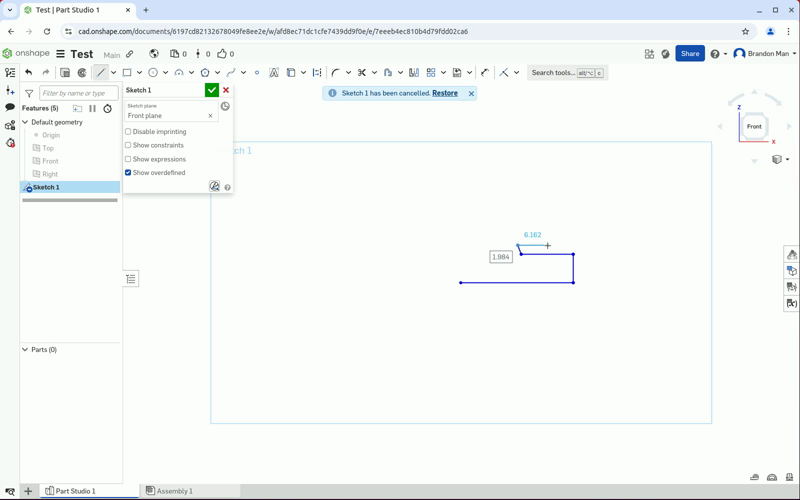
mouse_move(498, 245)
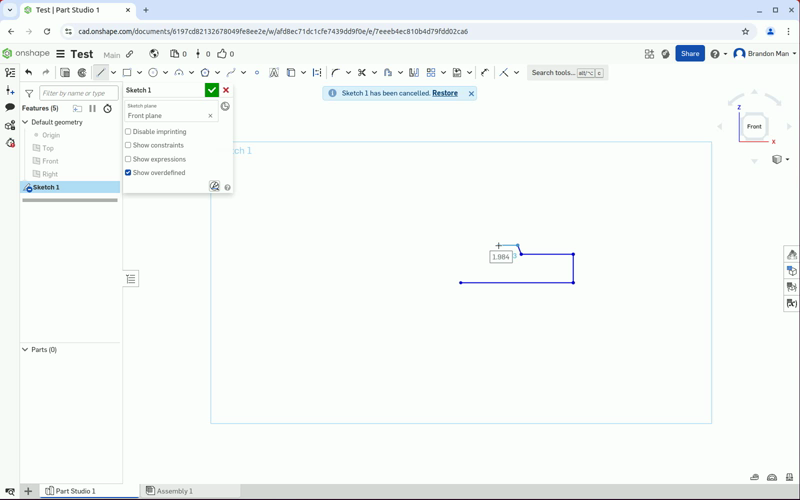
click(498, 245)
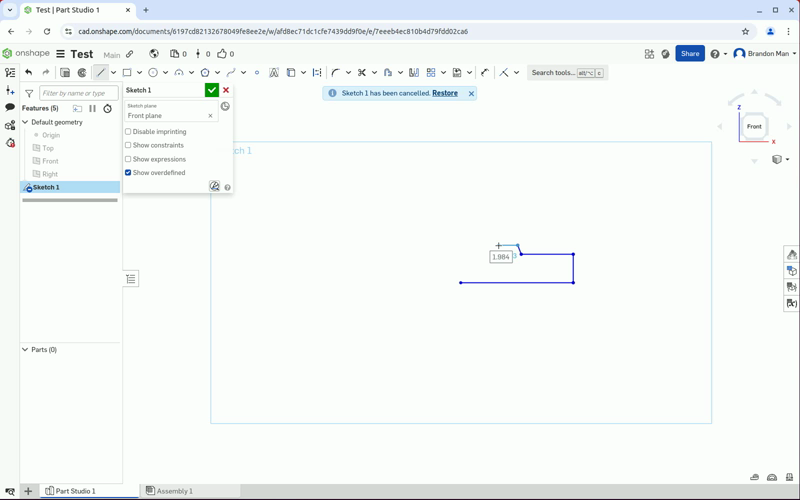
key_up(shift)
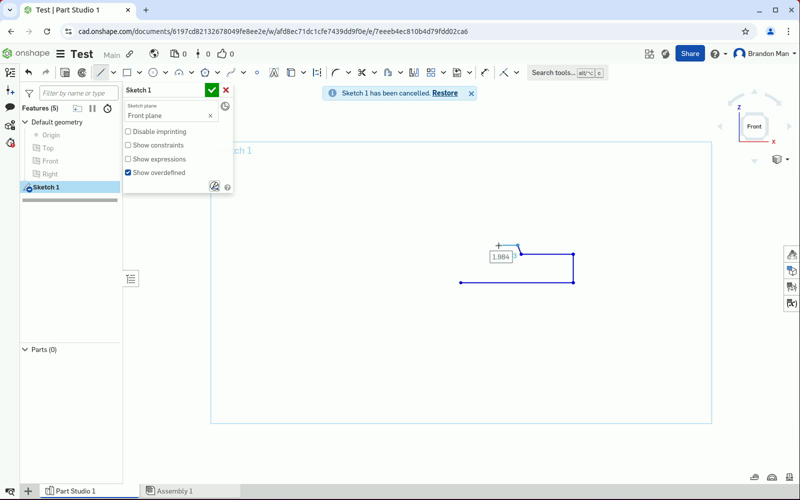
key_down(shift)
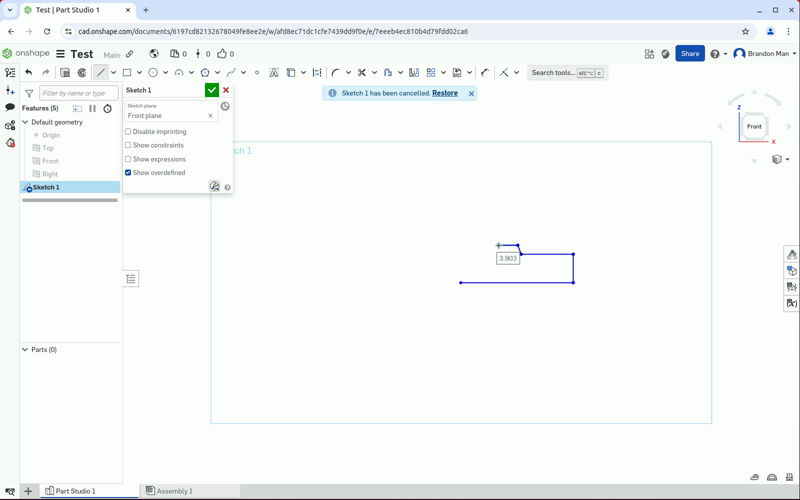
mouse_move(528, 245)
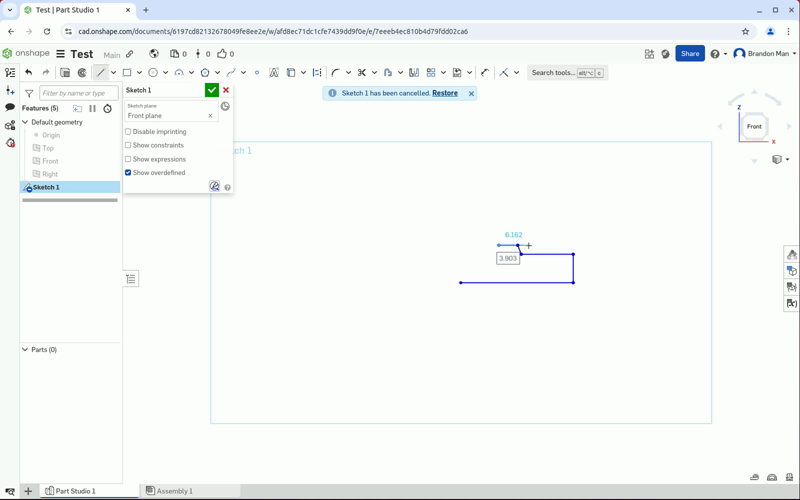
mouse_move(498, 254)
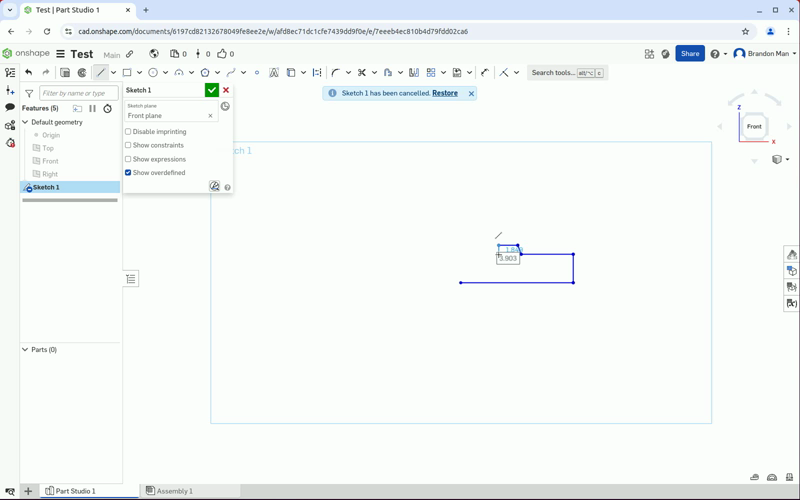
click(498, 254)
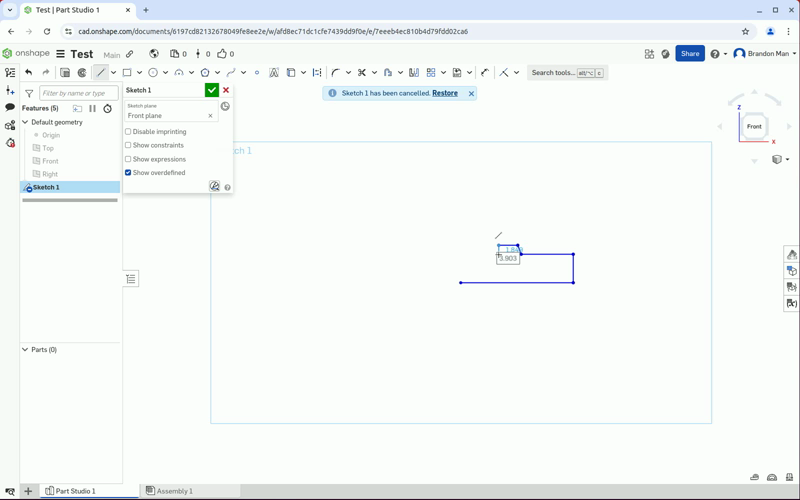
key_up(shift)
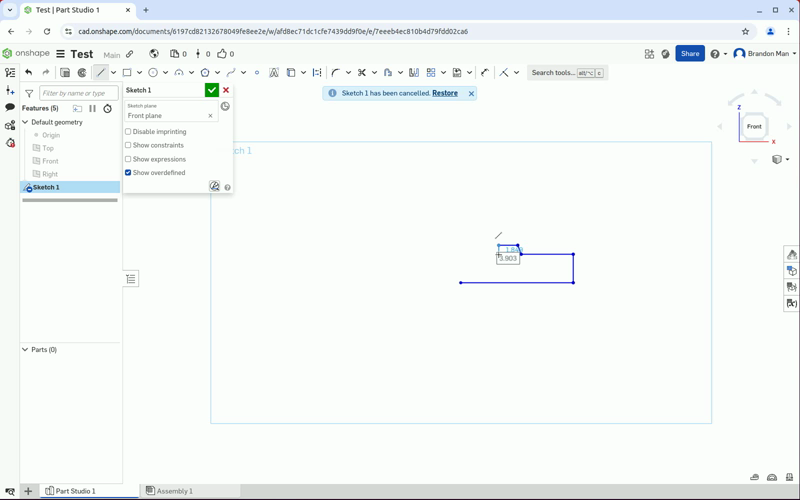
key_down(shift)
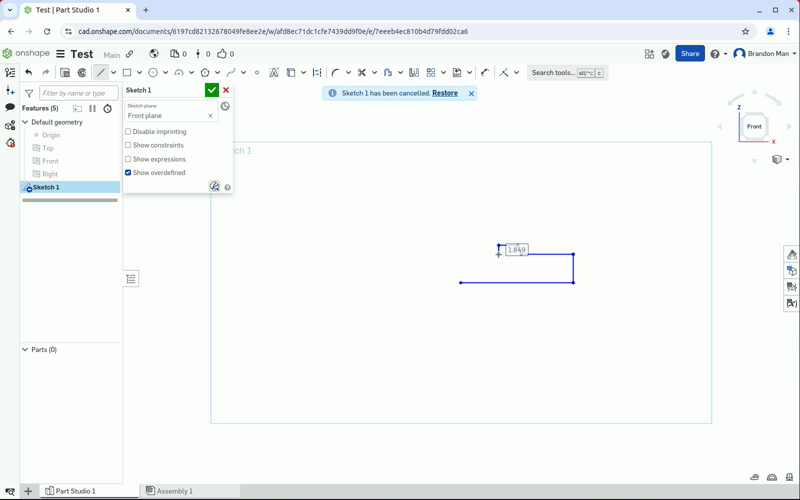
mouse_move(528, 254)
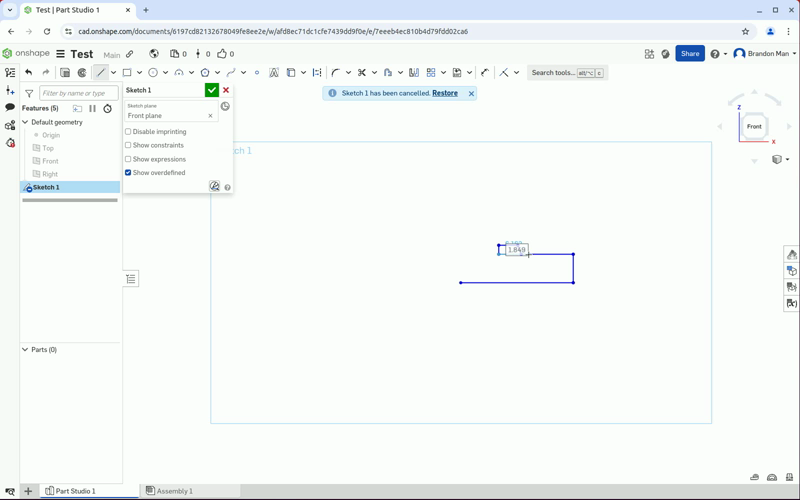
mouse_move(508, 254)
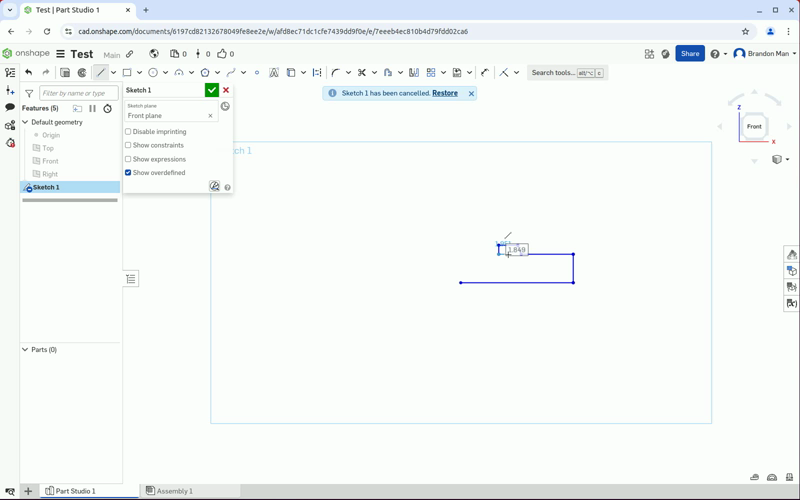
click(508, 254)
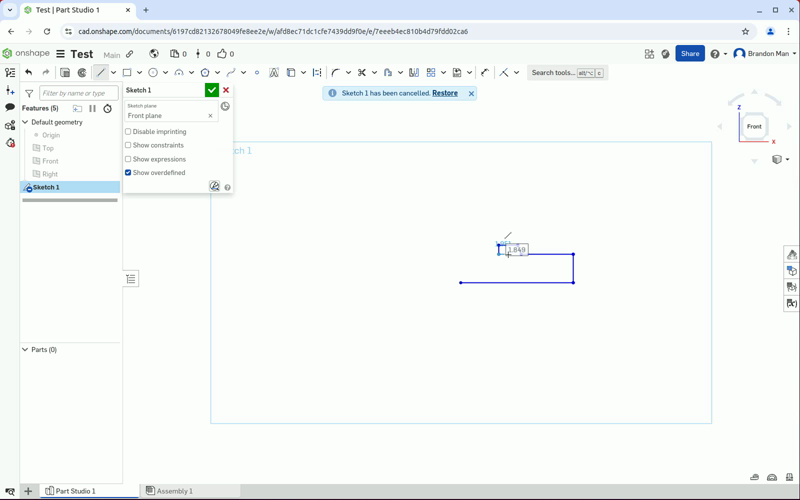
key_up(shift)
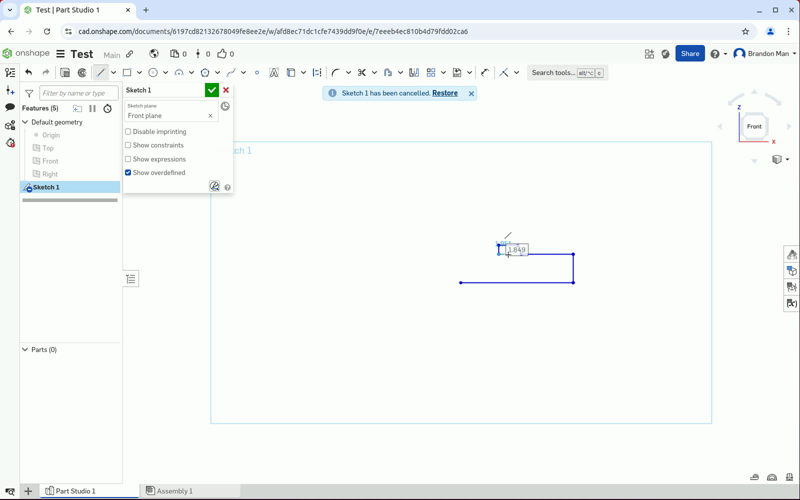
key_down(shift)
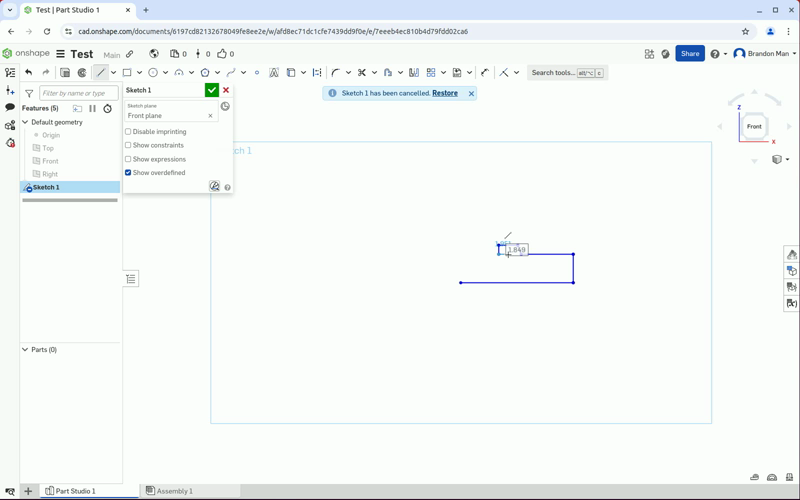
mouse_move(538, 254)
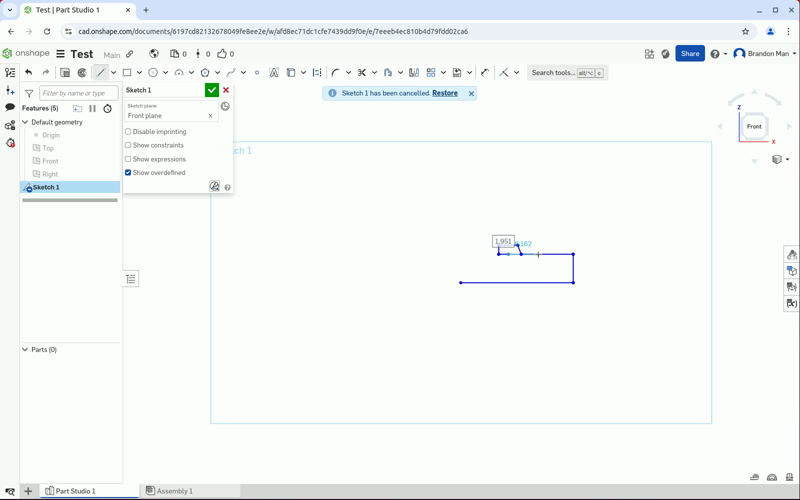
mouse_move(508, 264)
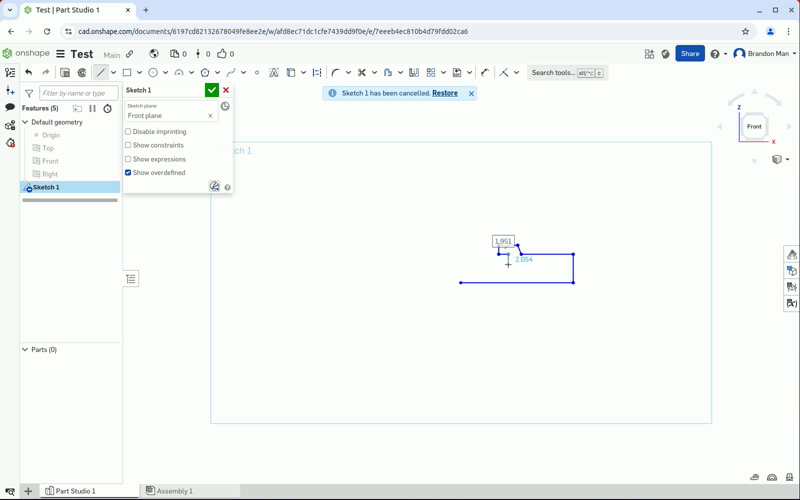
click(508, 264)
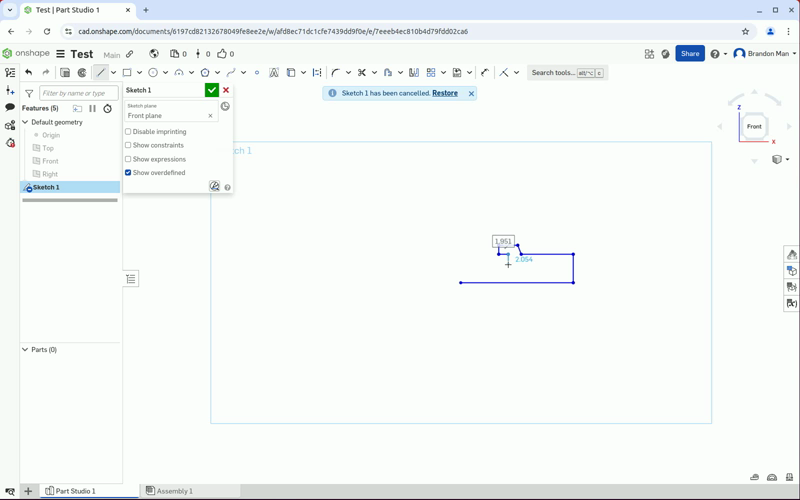
key_up(shift)
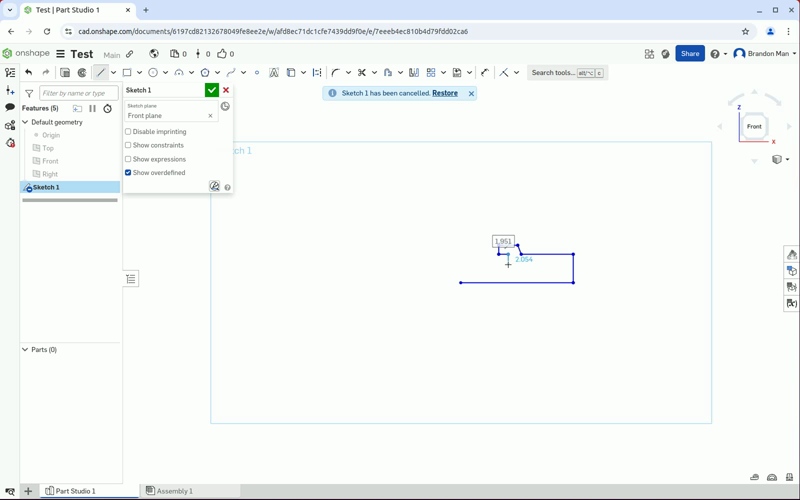
key_down(shift)
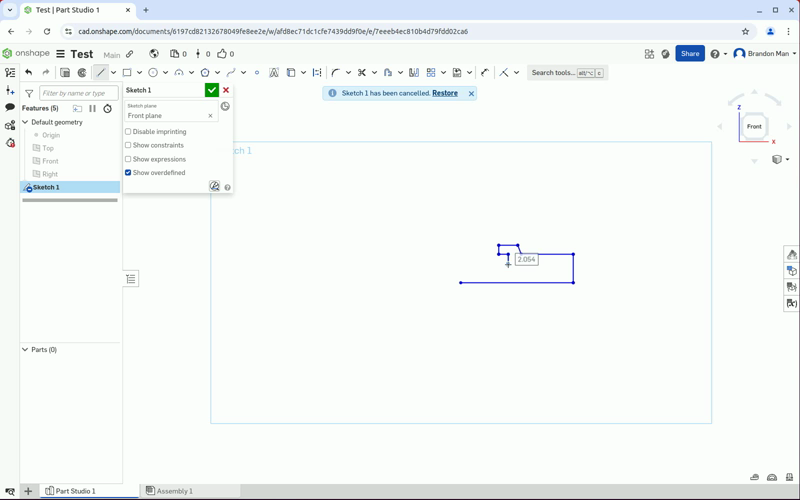
mouse_move(538, 264)
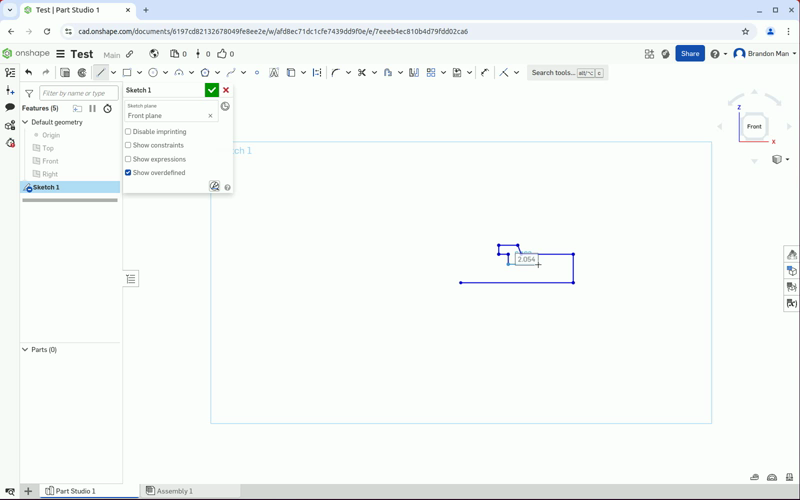
mouse_move(470, 264)
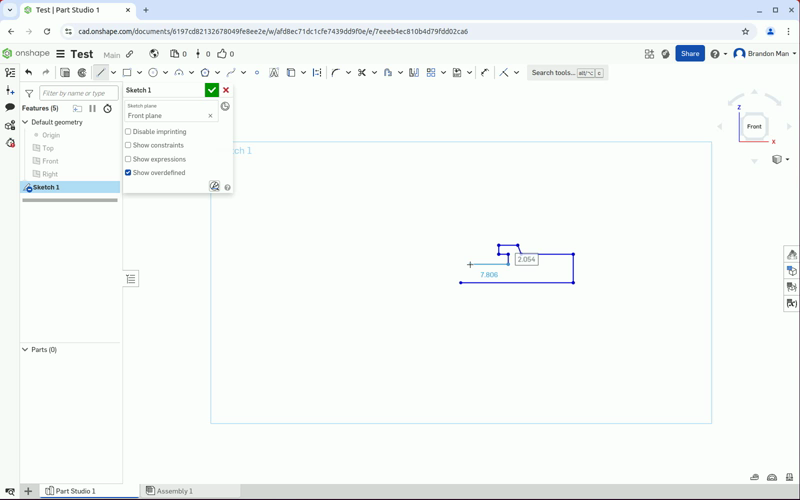
click(470, 264)
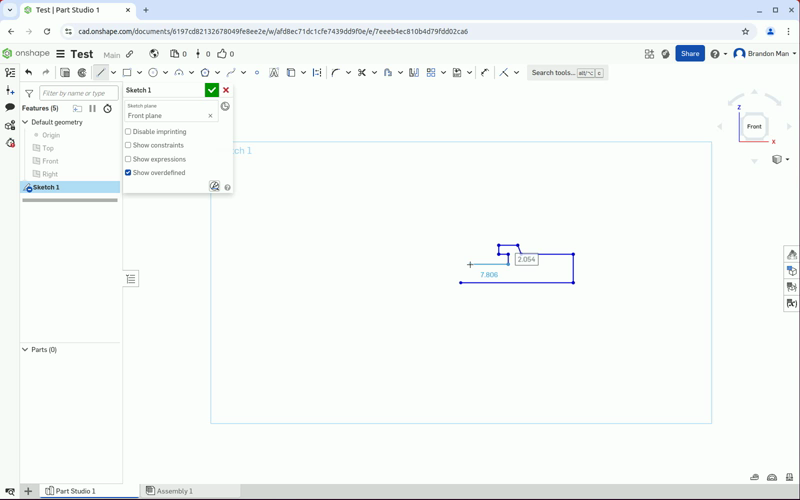
key_up(shift)
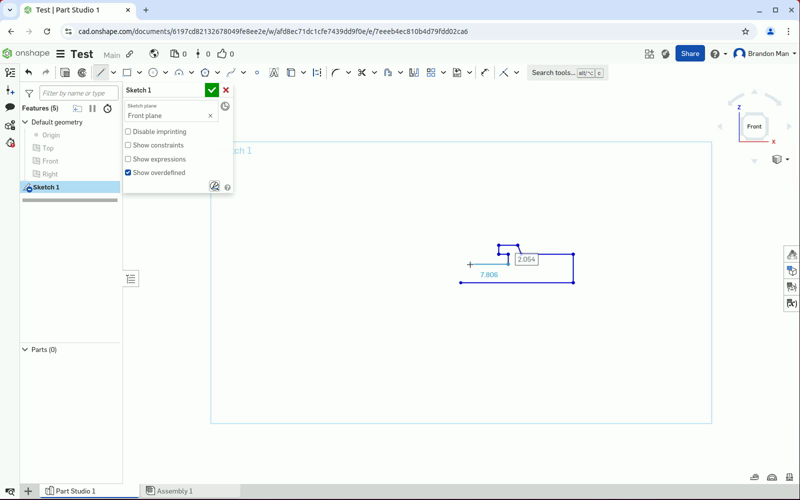
key_down(shift)
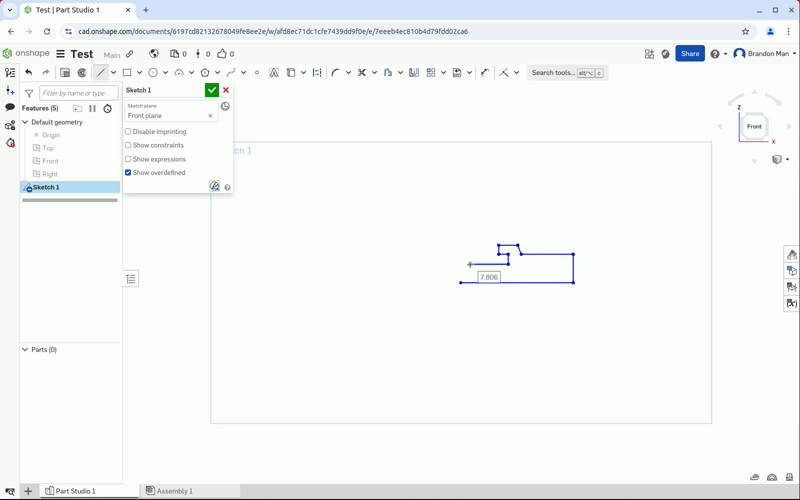
mouse_move(500, 264)
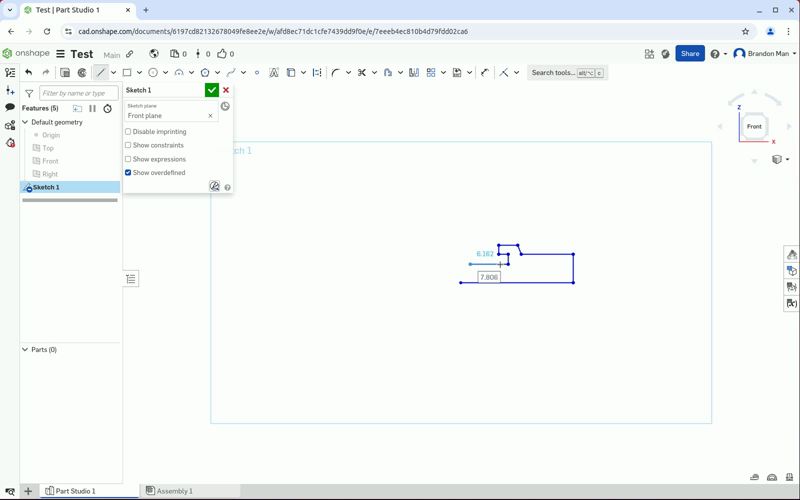
mouse_move(470, 254)
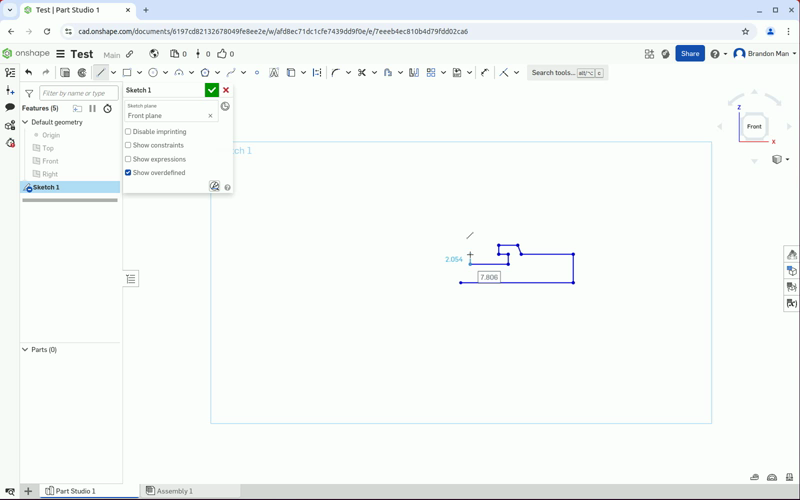
click(470, 254)
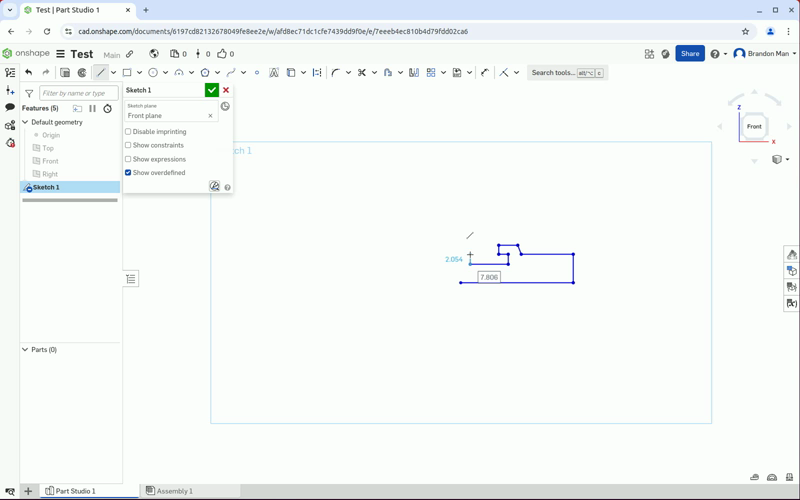
key_up(shift)
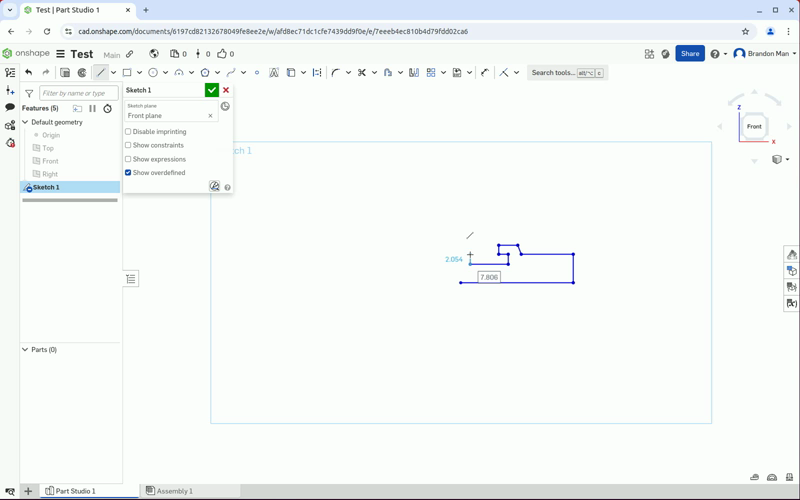
key_down(shift)
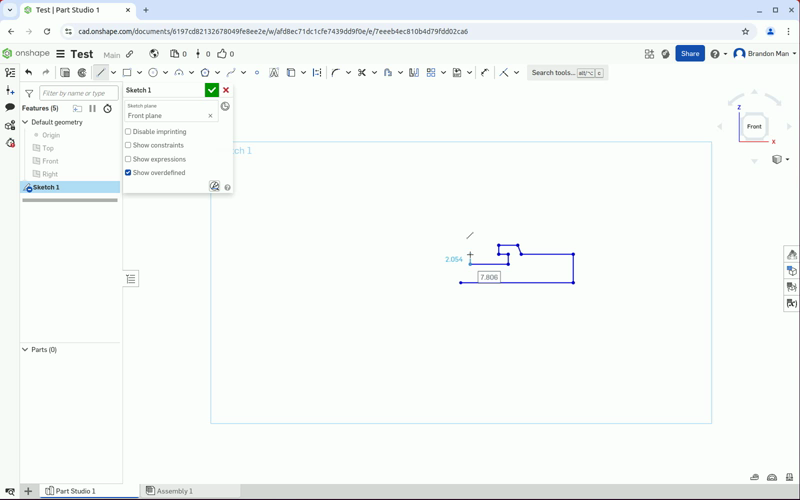
mouse_move(500, 254)
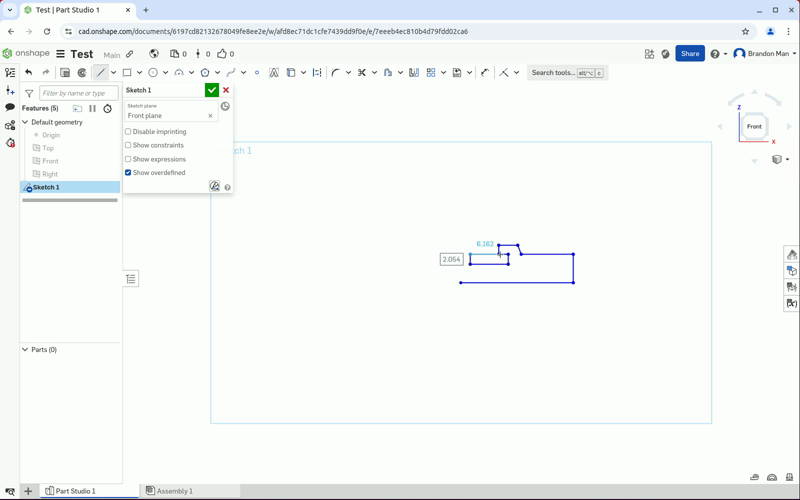
mouse_move(479, 254)
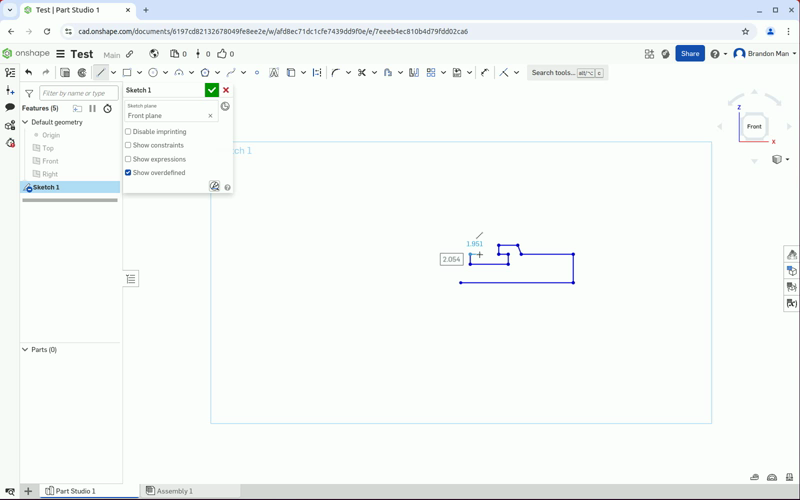
click(479, 254)
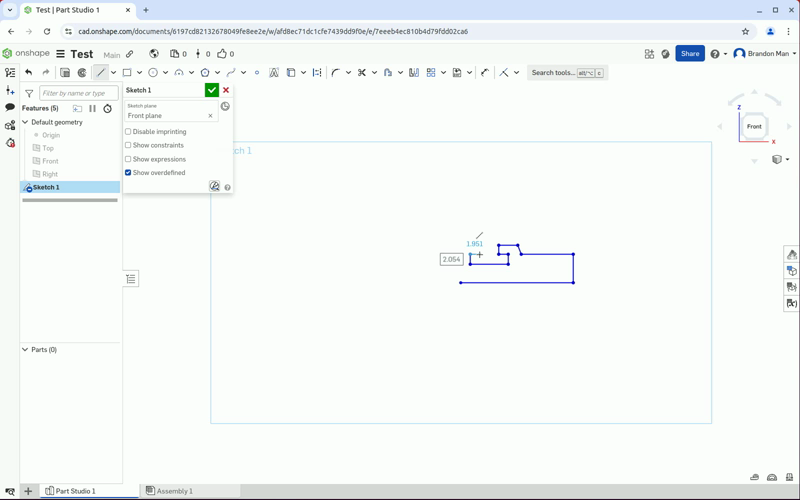
key_up(shift)
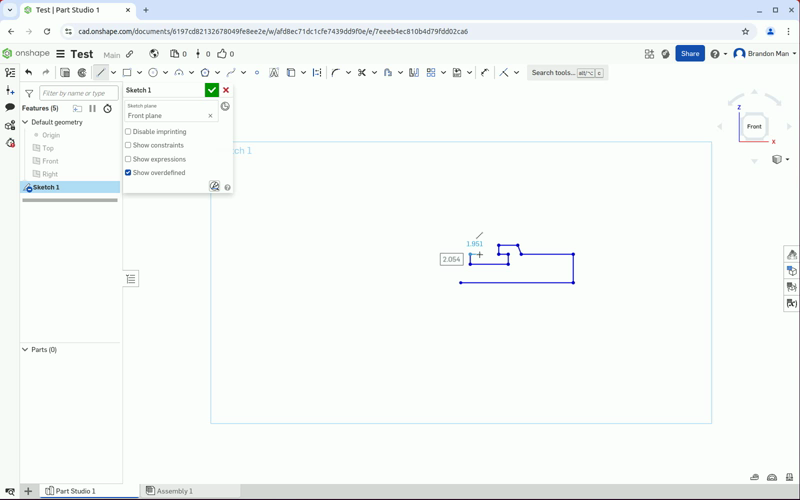
key_down(shift)
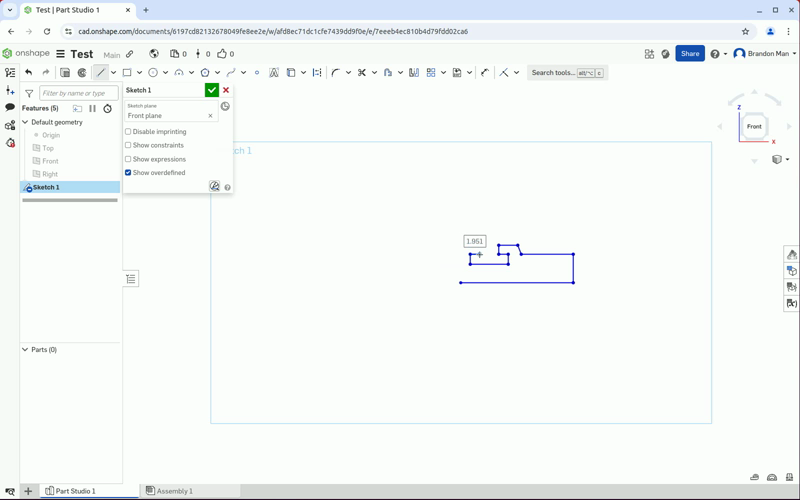
mouse_move(509, 254)
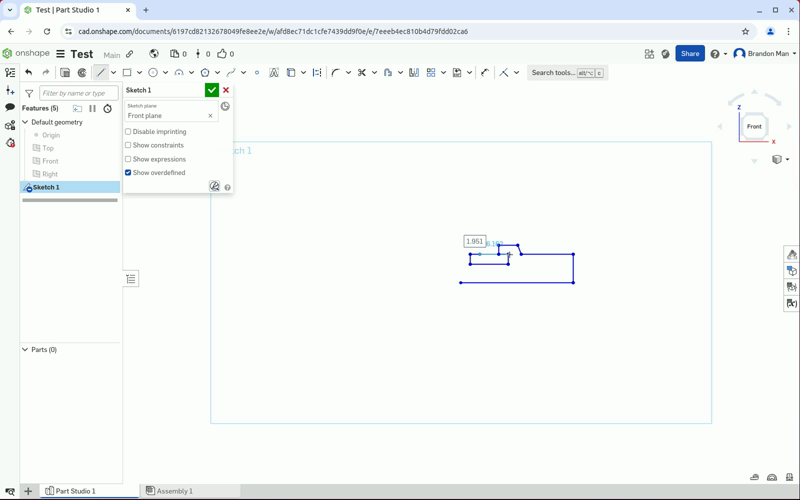
mouse_move(479, 245)
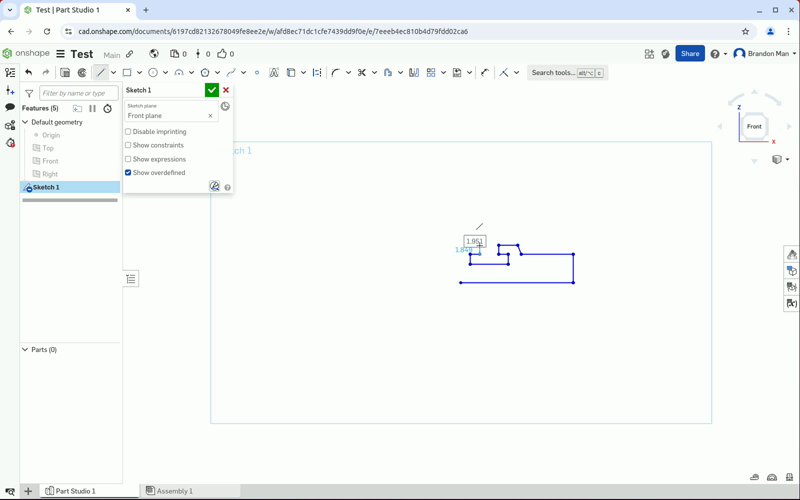
click(479, 245)
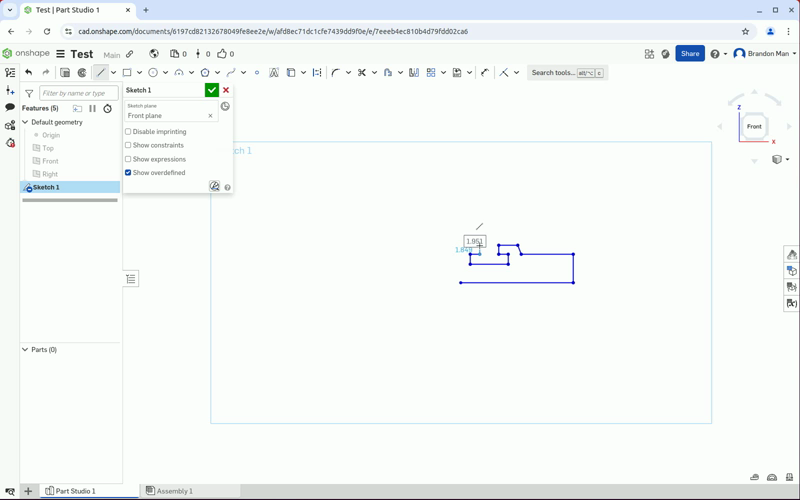
key_up(shift)
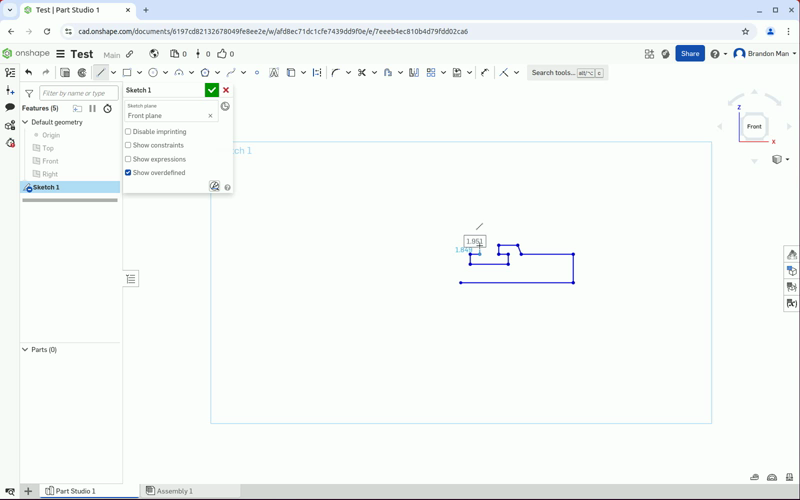
key_down(shift)
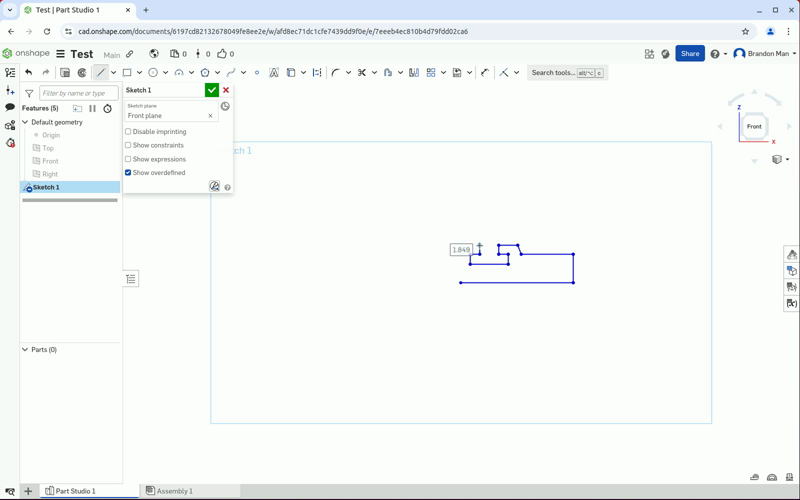
mouse_move(509, 245)
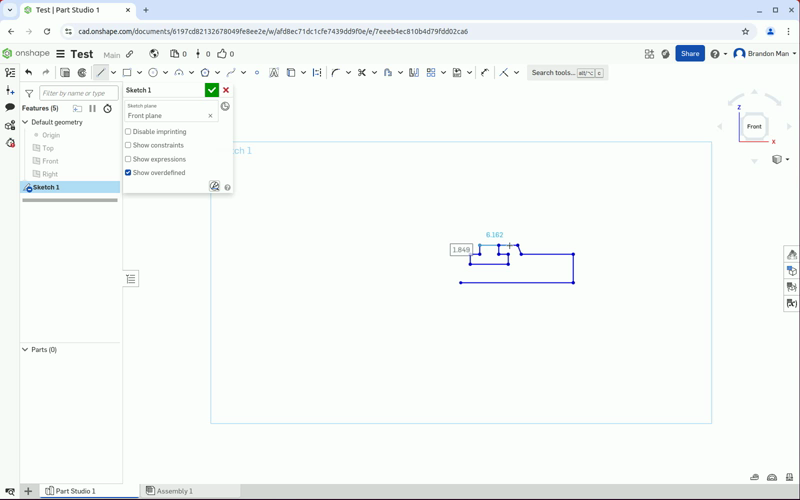
mouse_move(460, 245)
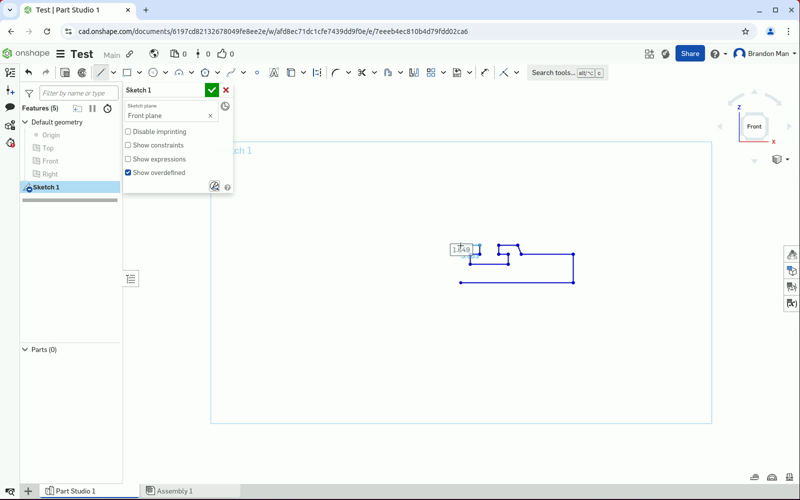
click(460, 245)
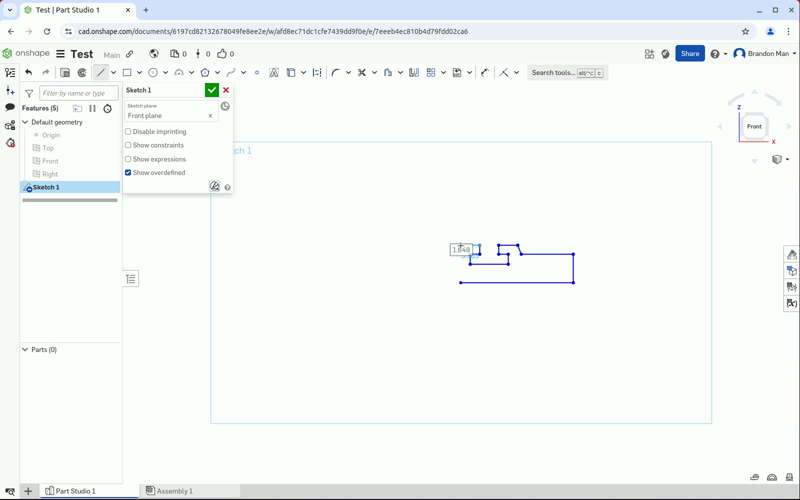
key_up(shift)
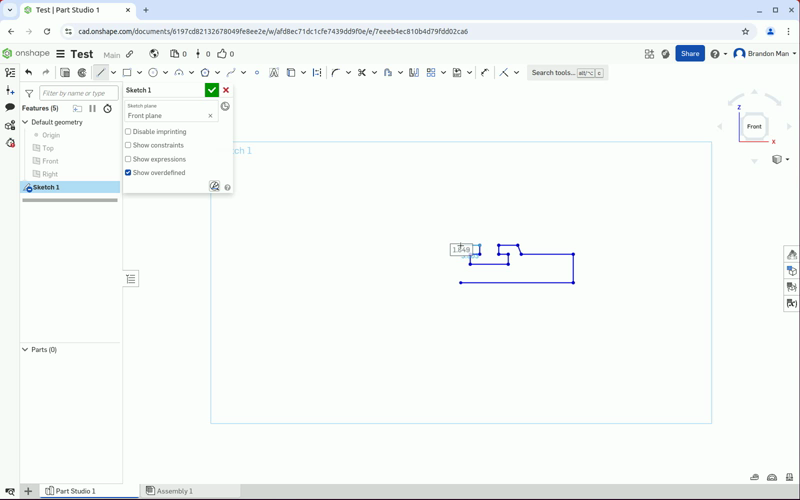
mouse_move(490, 245)
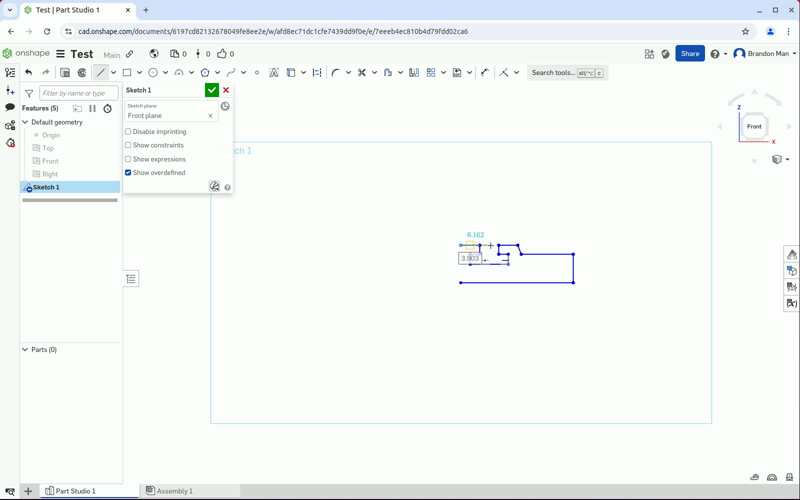
key_down(shift)
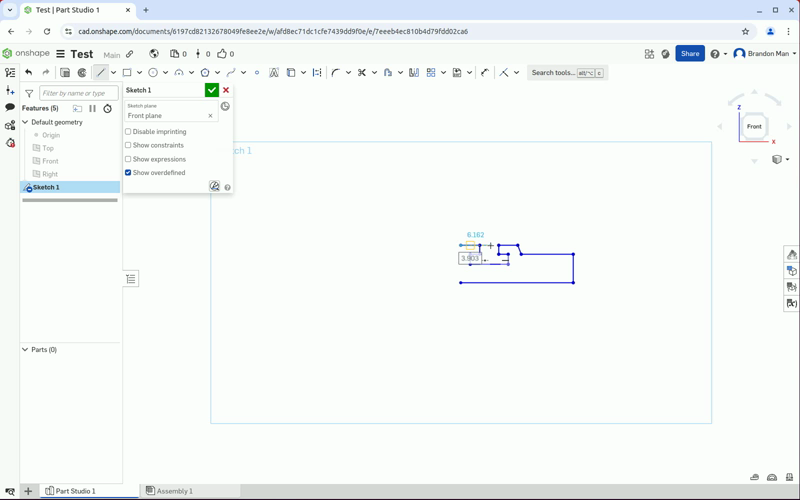
mouse_move(460, 282)
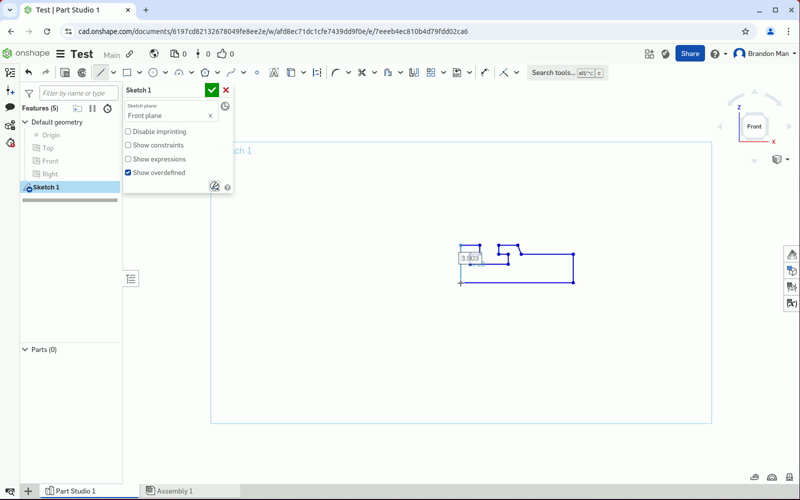
key_up(shift)
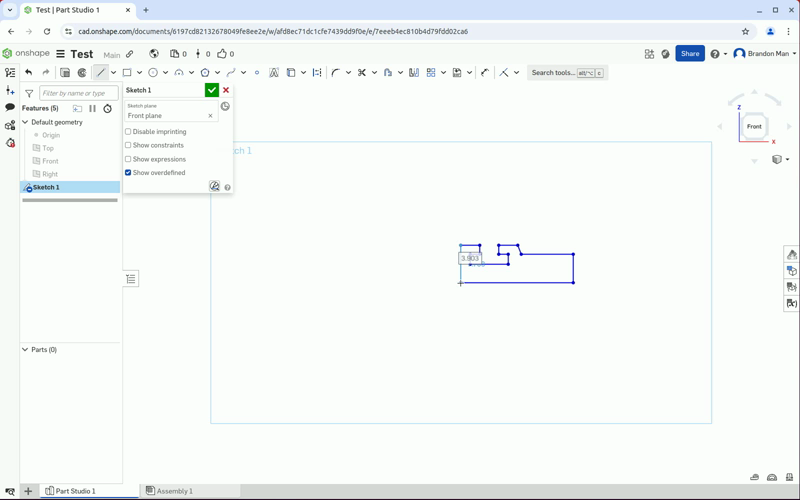
click(460, 282)
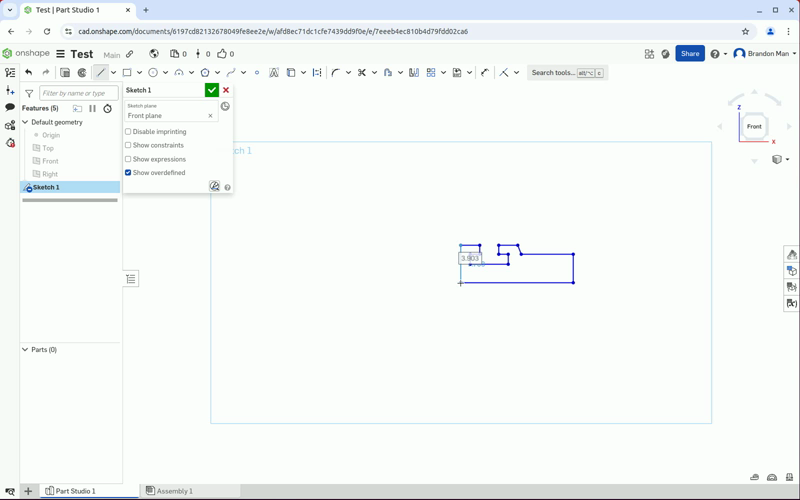
key(esc)
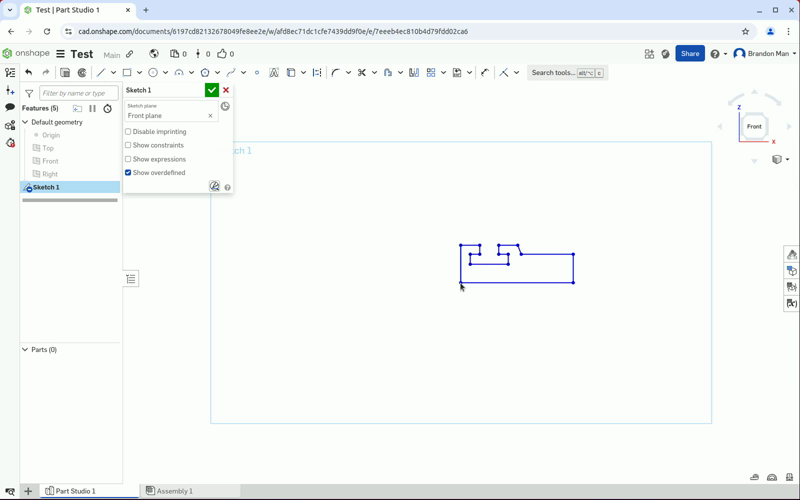
mouse_move(502, 279)
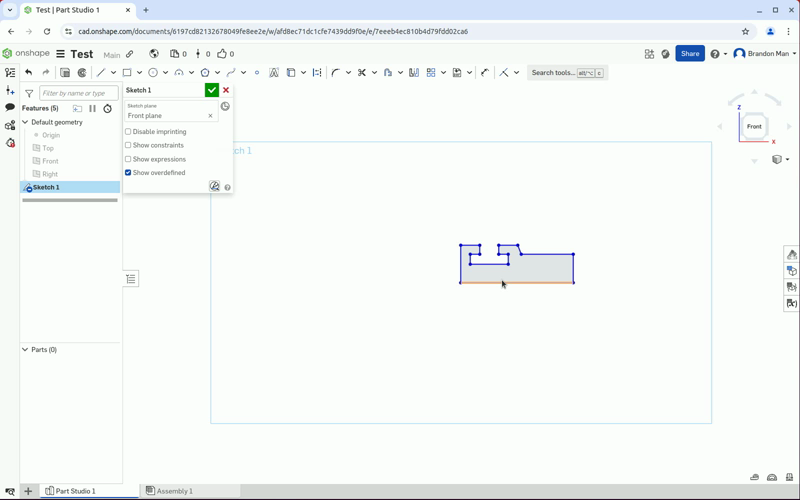
click(502, 279)
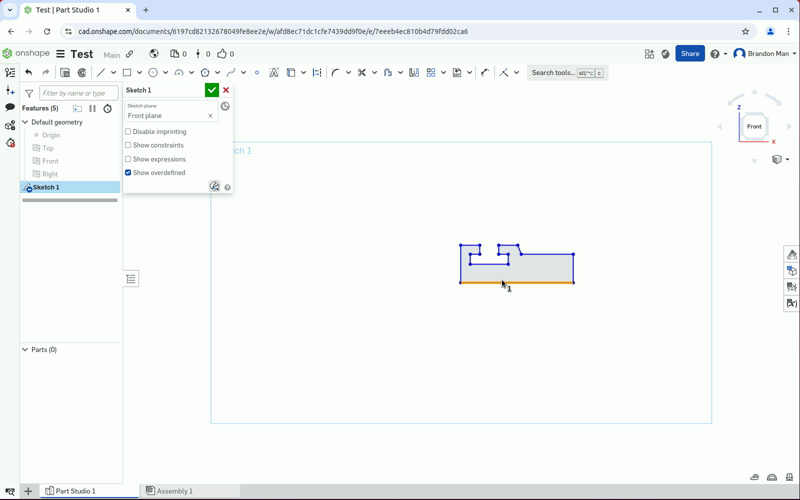
mouse_move(73, 352)
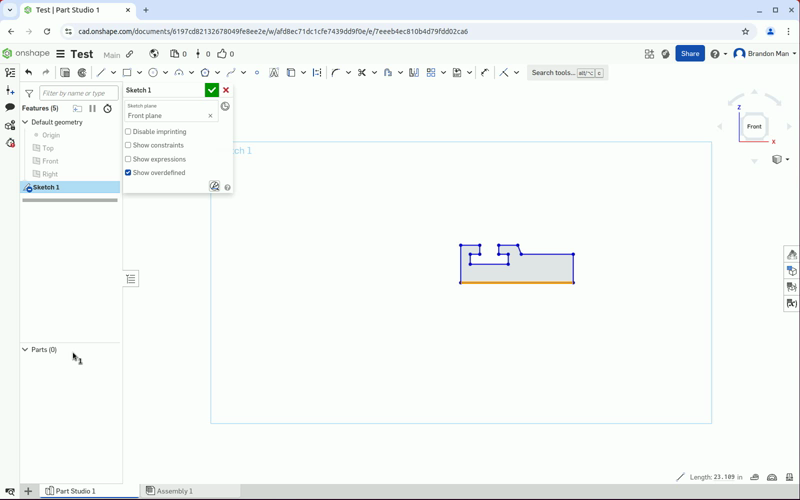
key(shift+y)
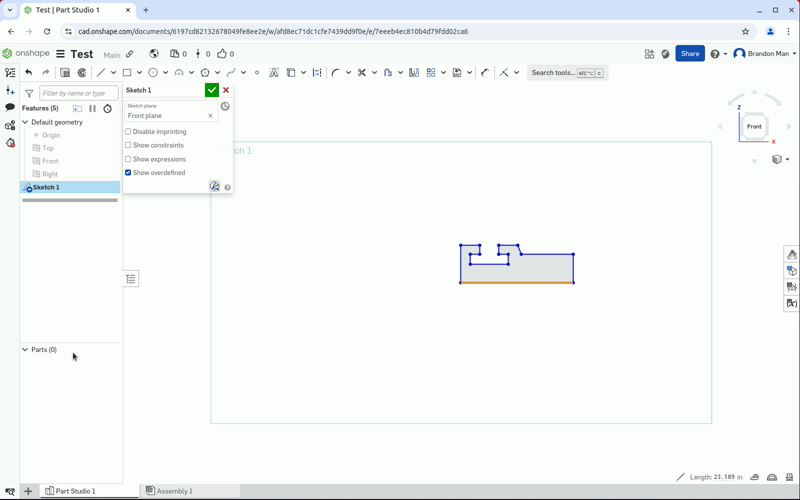
key(shift+e)
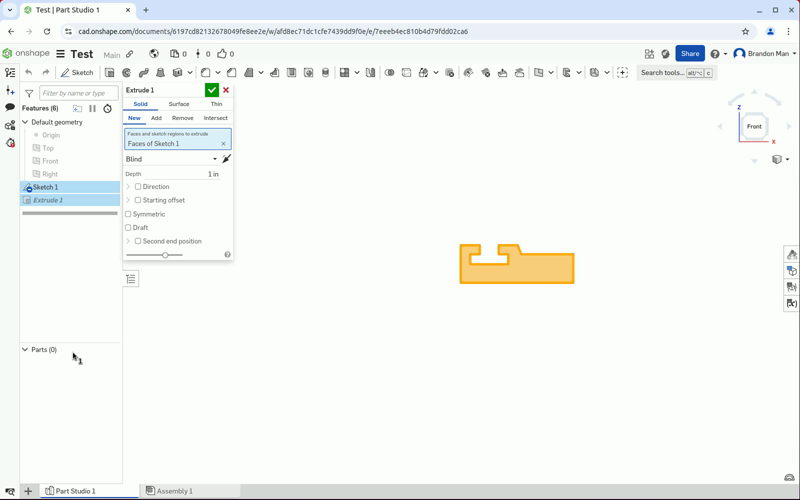
mouse_move(143, 106)
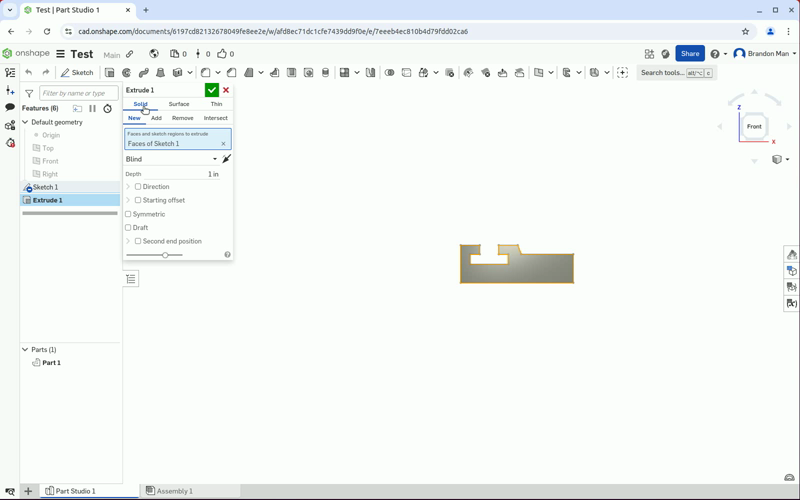
click(143, 106)
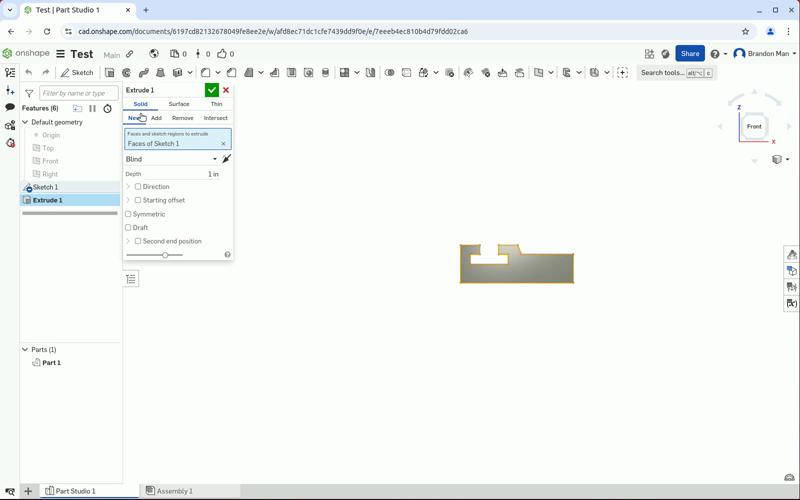
mouse_move(137, 120)
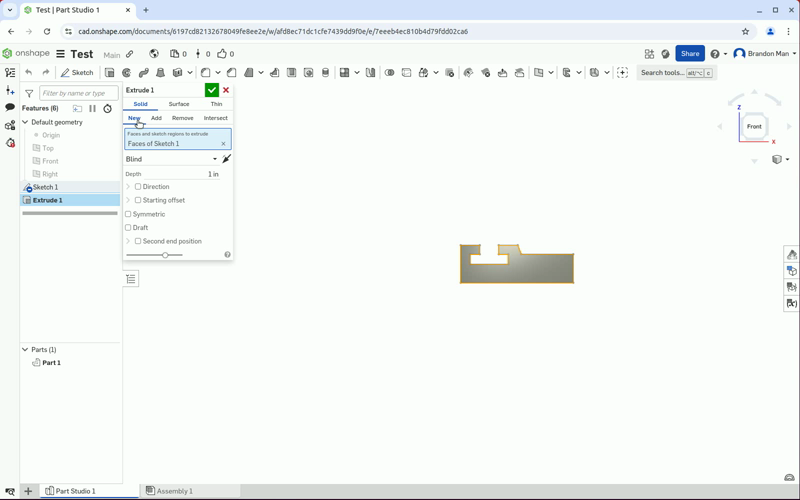
click(137, 120)
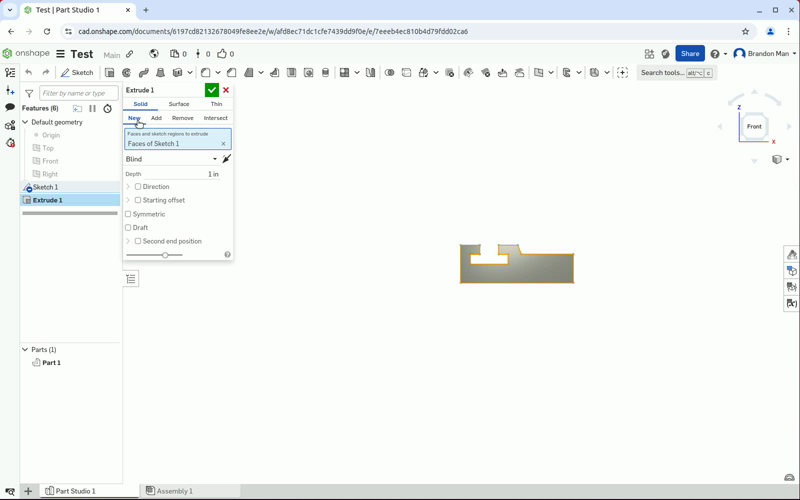
key(tab, 4)
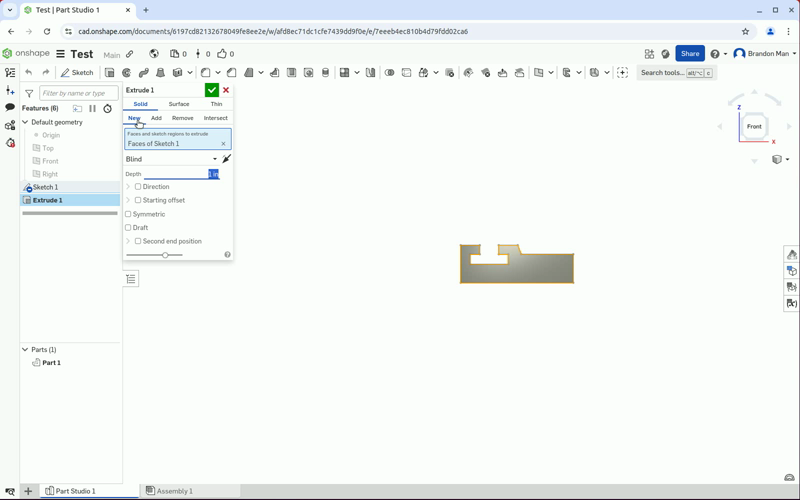
text(11.554)
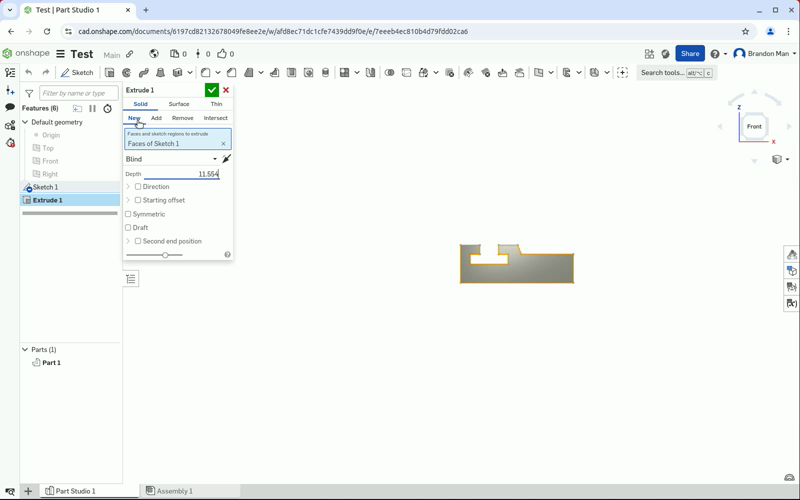
key(enter)
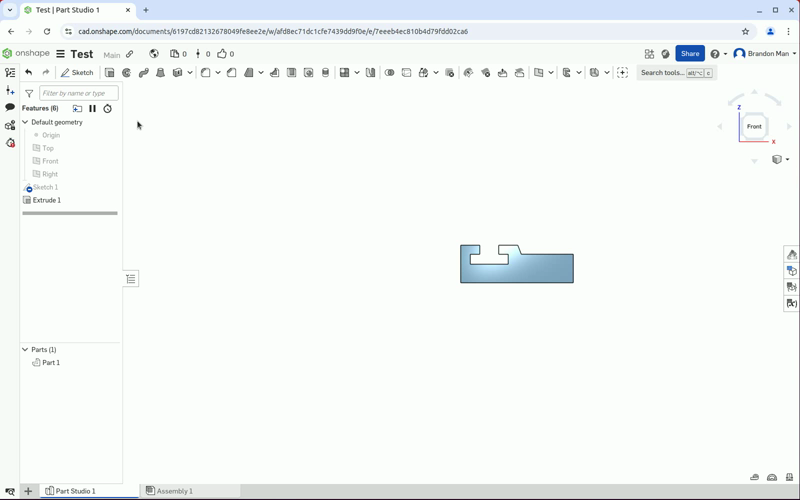
key(shift+h)
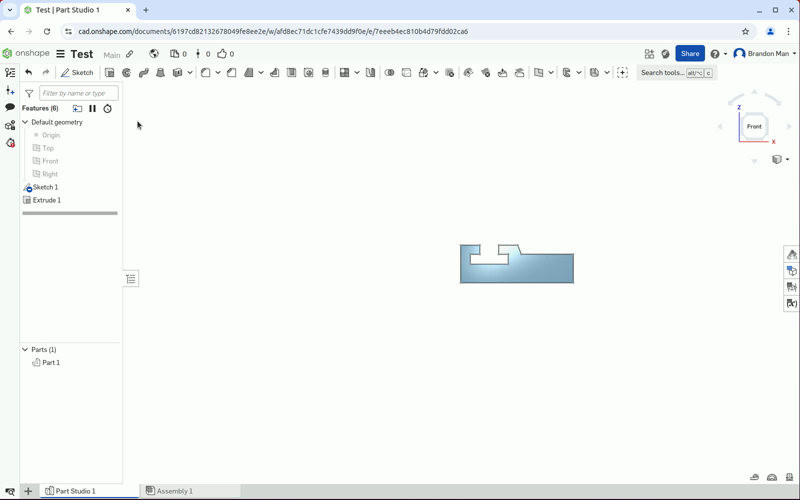
key(shift+h)
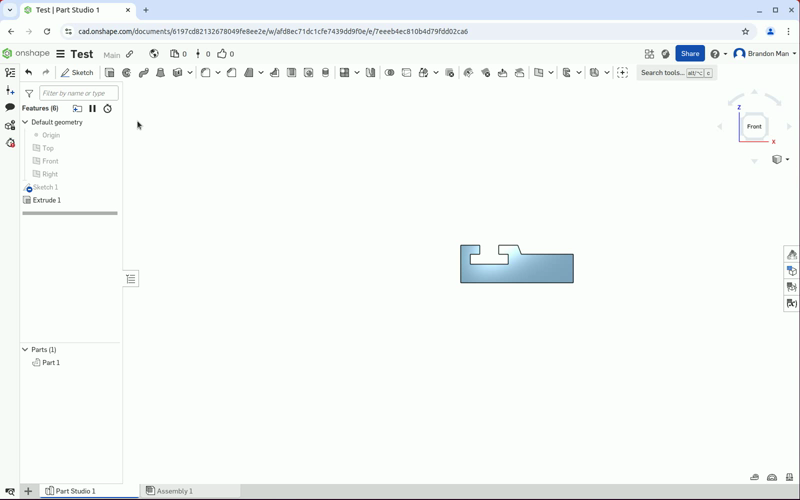
mouse_move(73, 189)
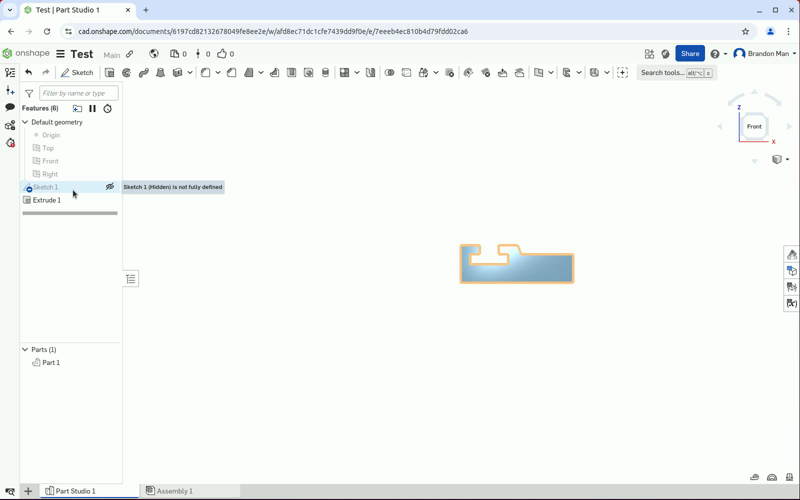
click(73, 189)
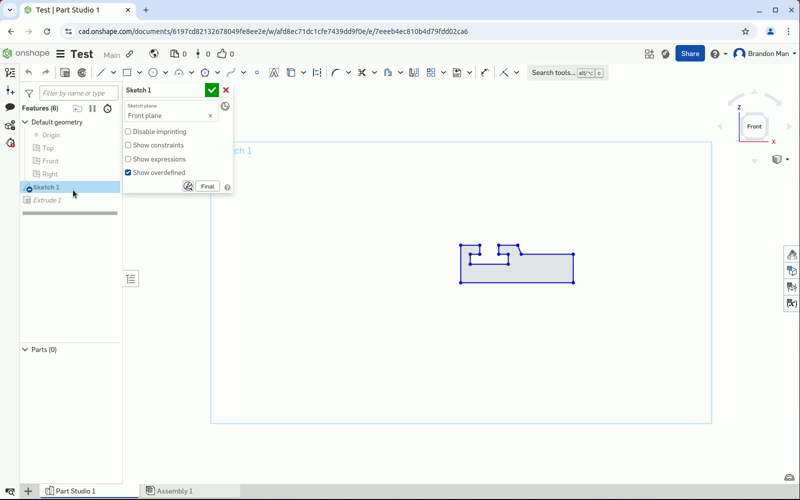
mouse_move(229, 92)
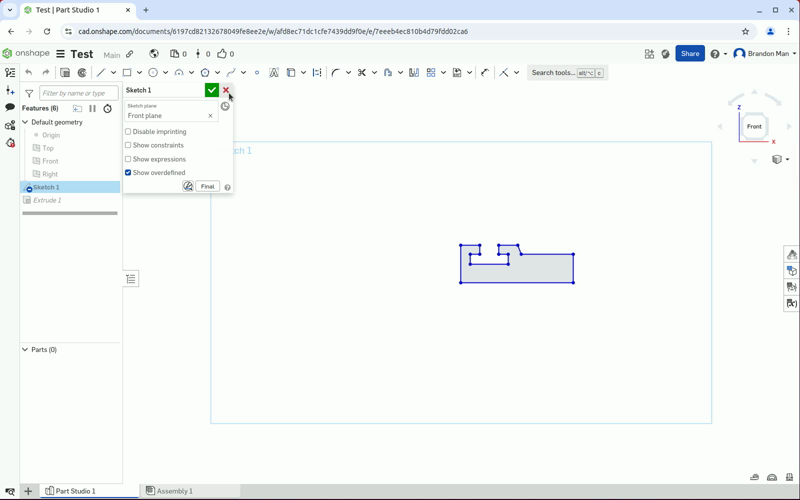
click(229, 92)
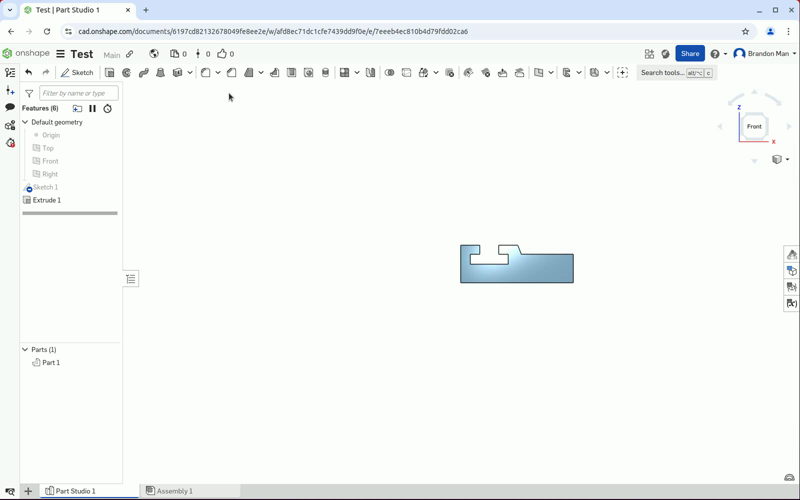
mouse_move(73, 352)
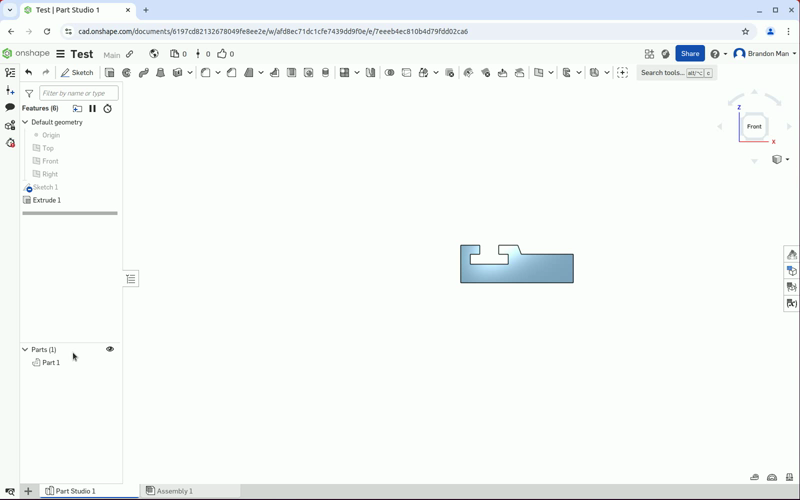
key(y)
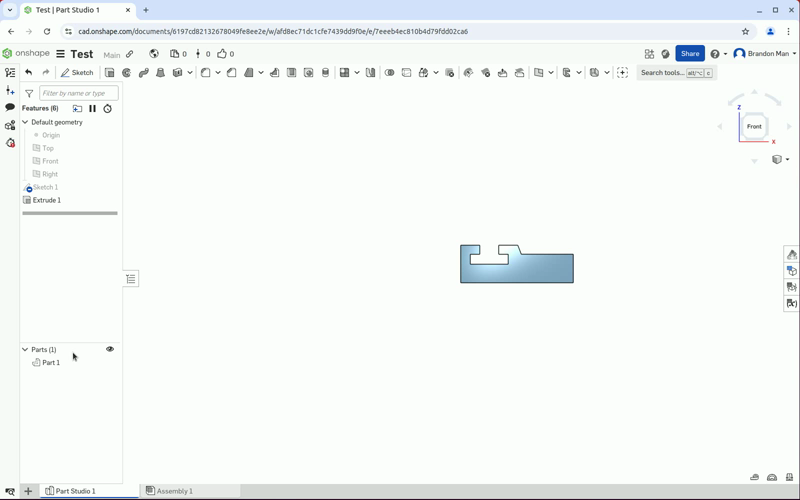
key(shift+p)
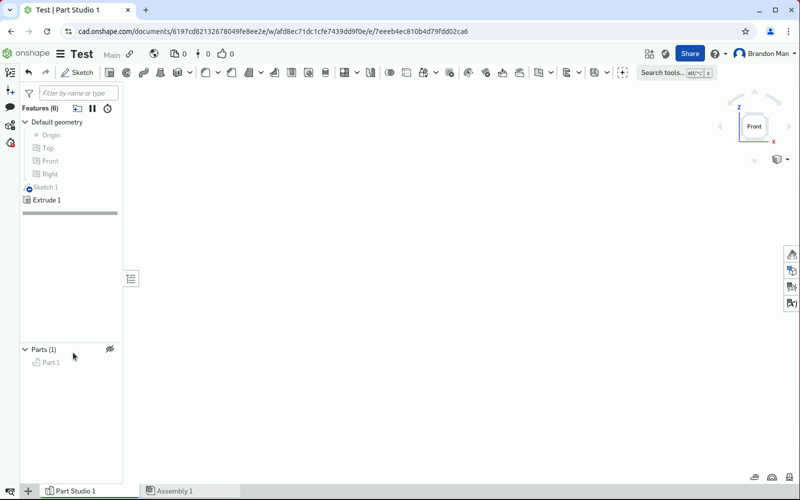
key(space)
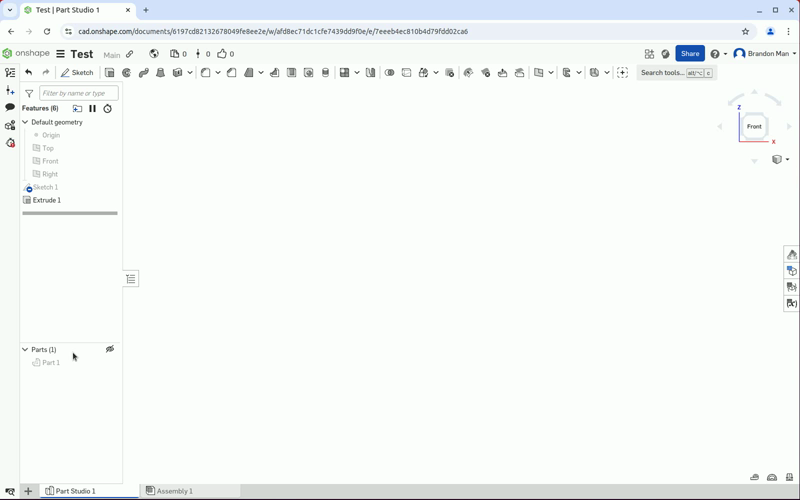
key_down(shift)
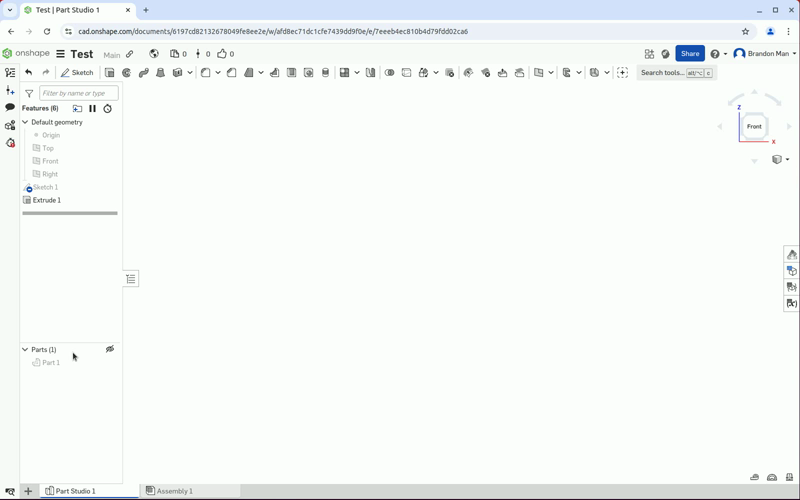
key(left)
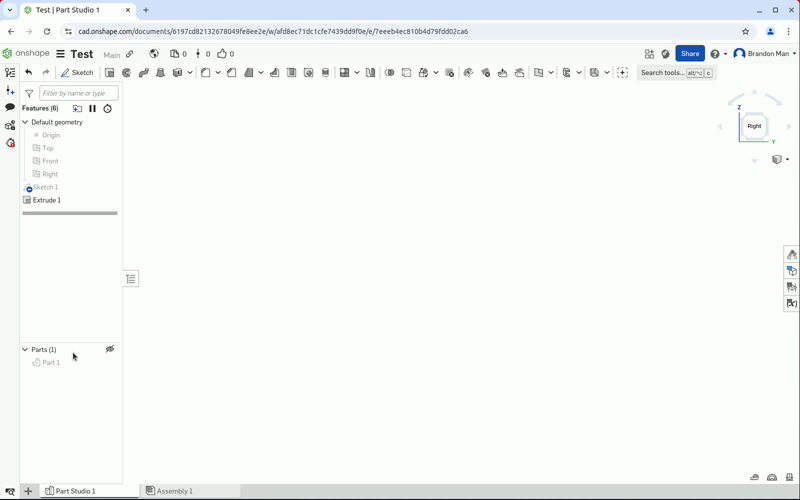
key_up(shift)
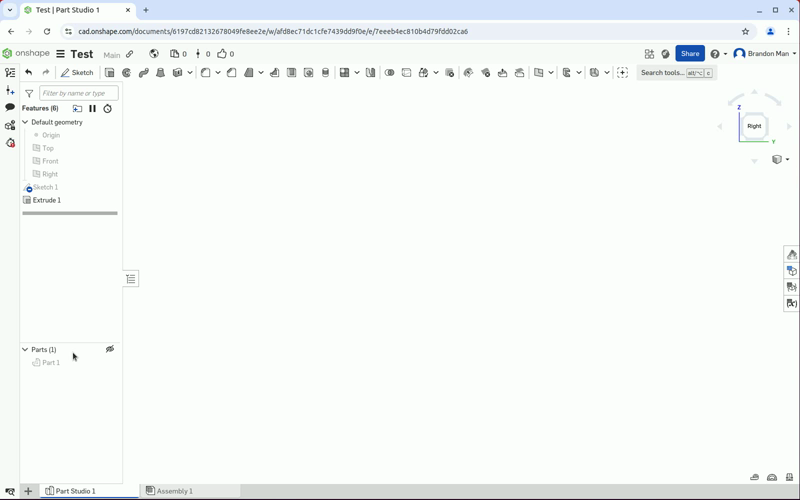
mouse_move(73, 352)
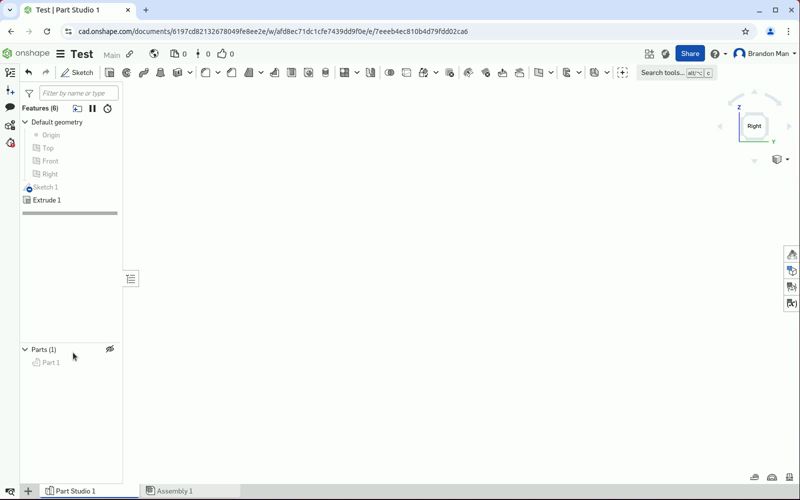
key(shift+y)
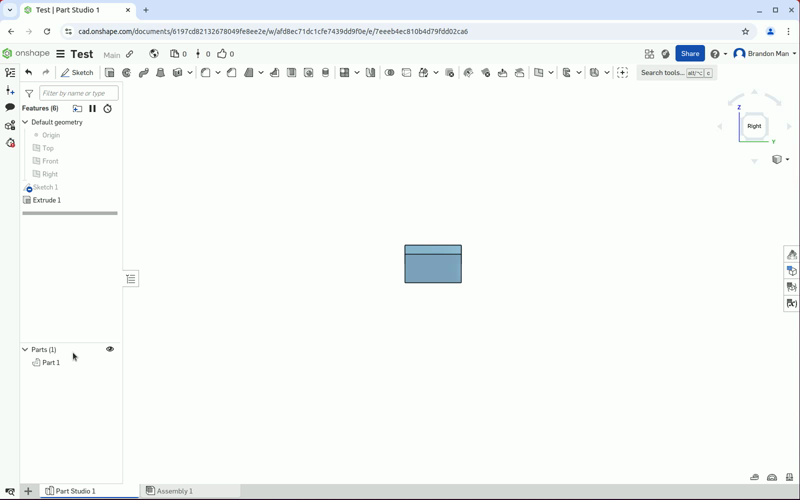
mouse_move(541, 75)
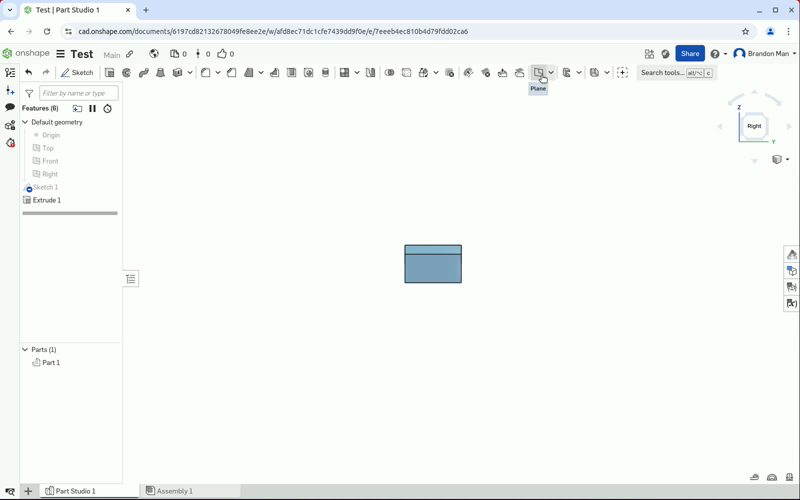
click(541, 75)
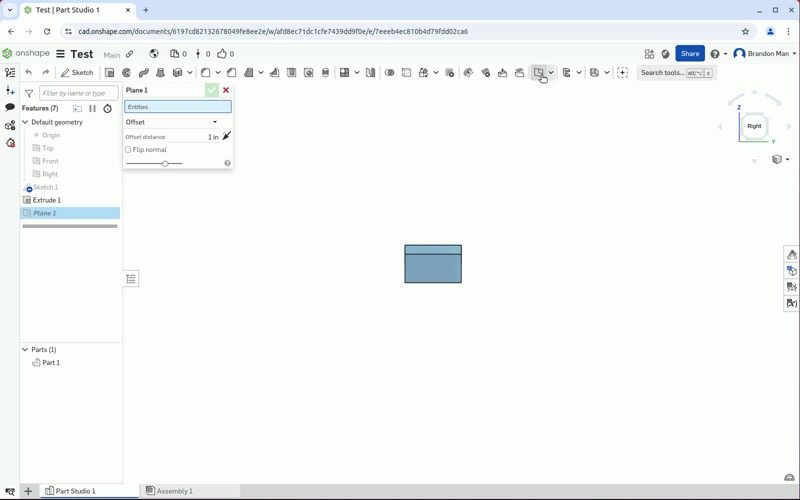
mouse_move(73, 176)
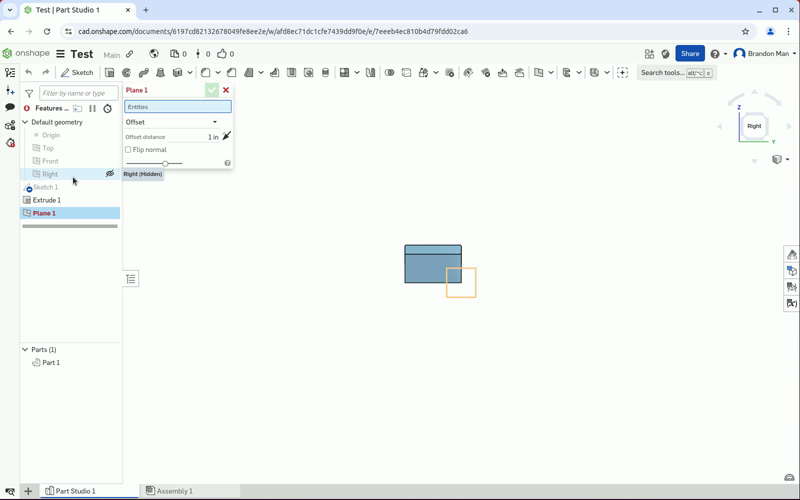
click(73, 176)
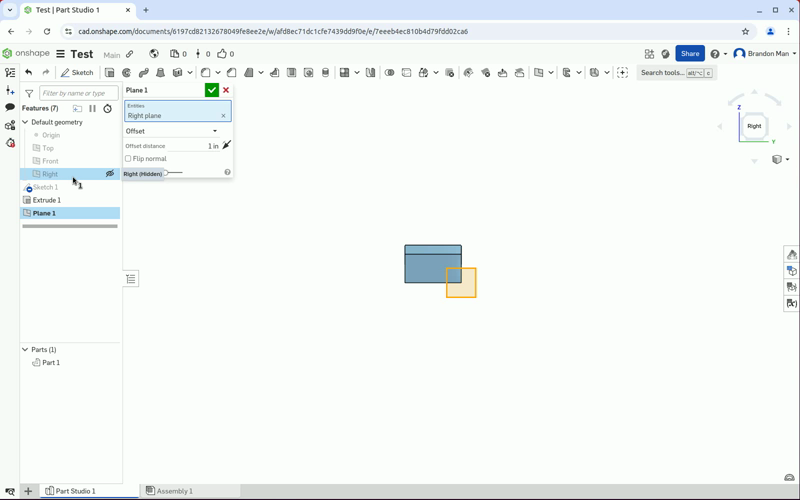
key(tab, 2)
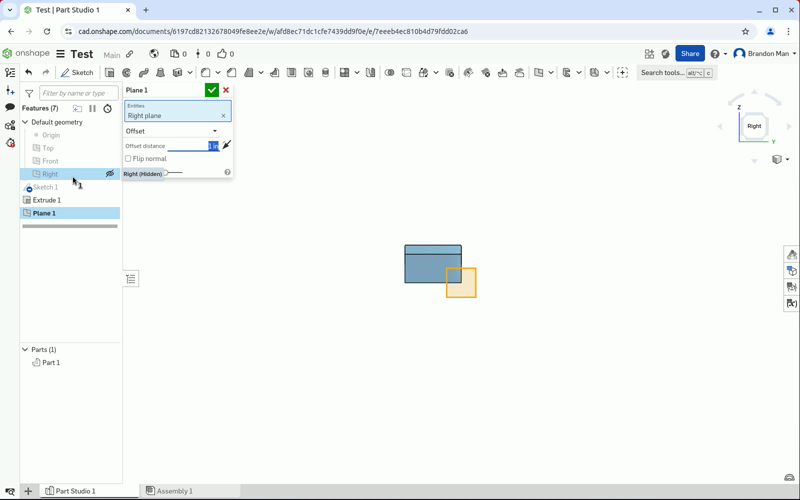
text(23.108)
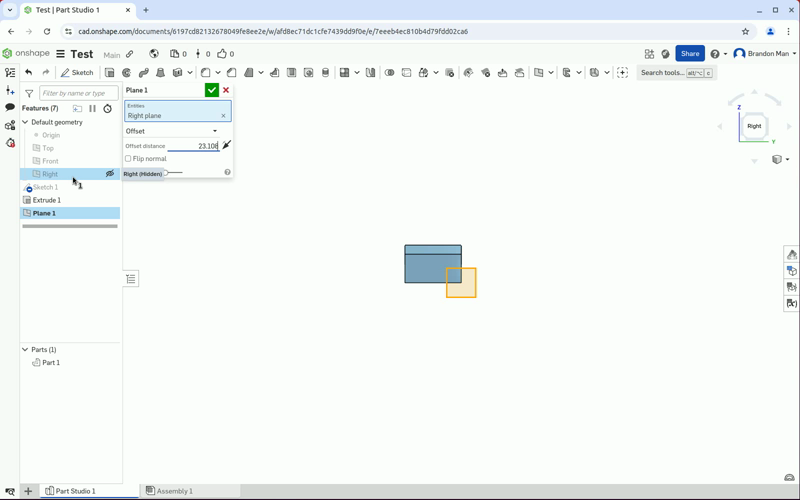
key(enter, 2)
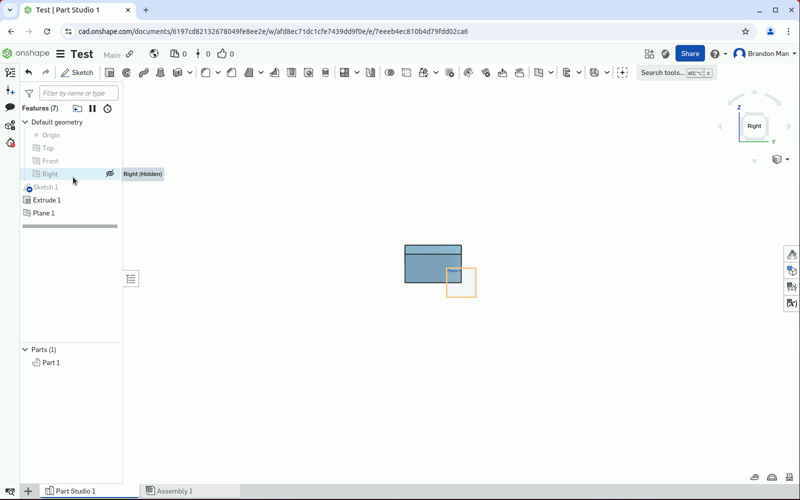
key(shift+s)
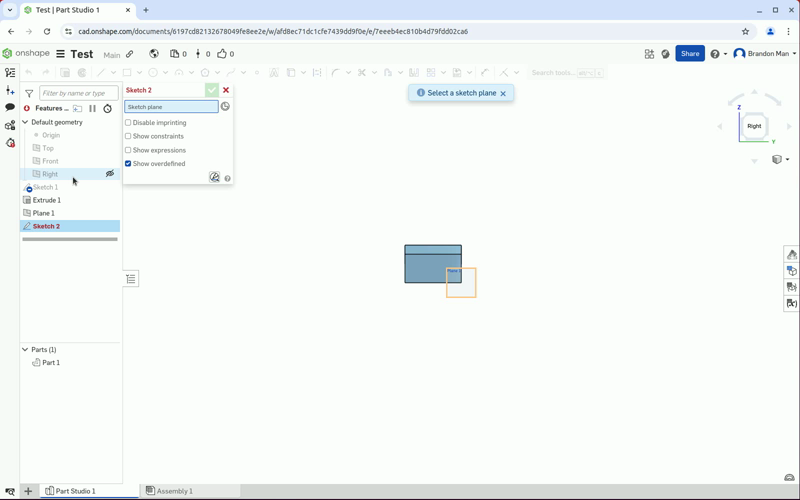
mouse_move(73, 215)
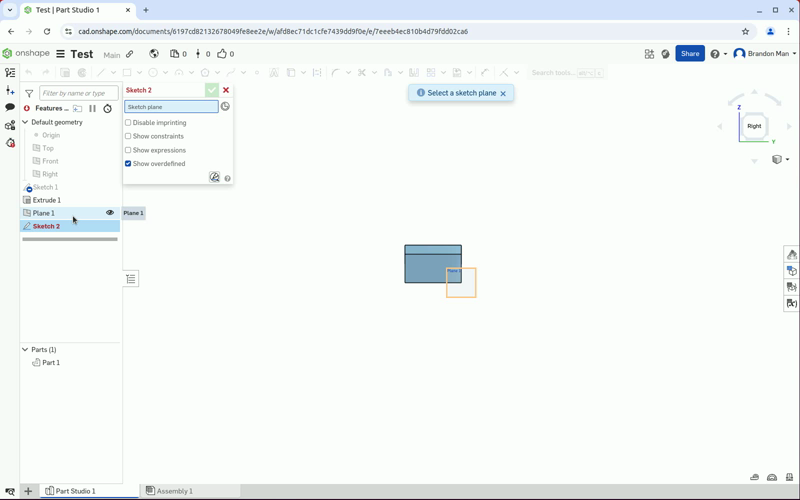
click(73, 215)
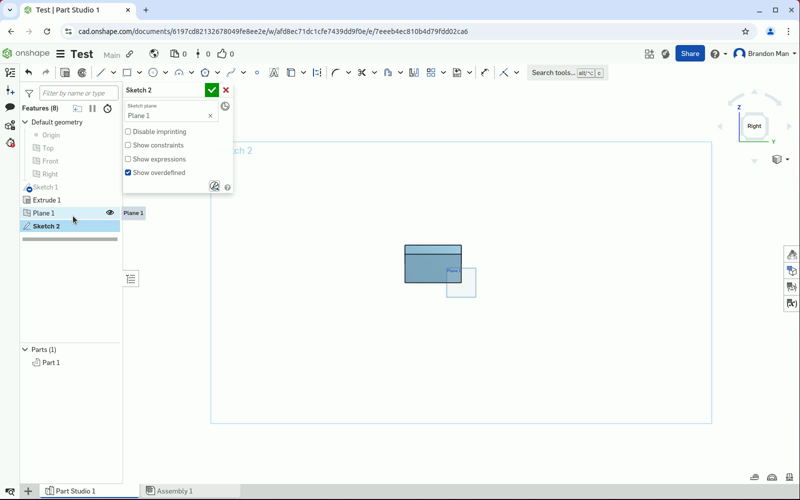
mouse_move(73, 352)
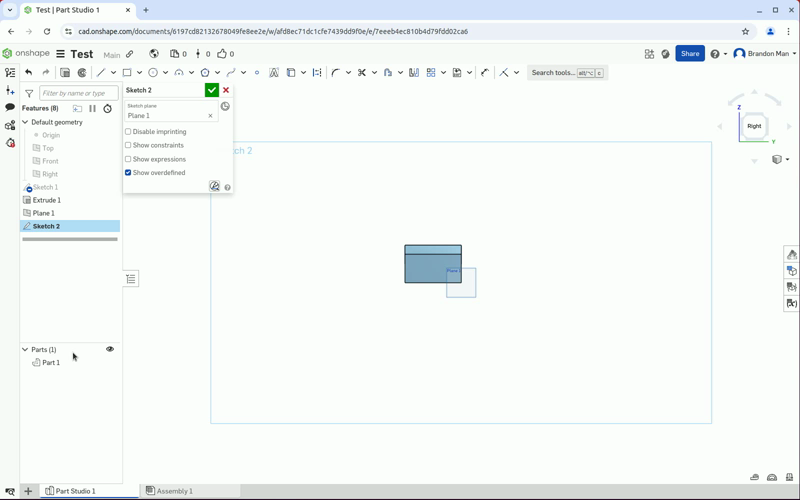
key(y)
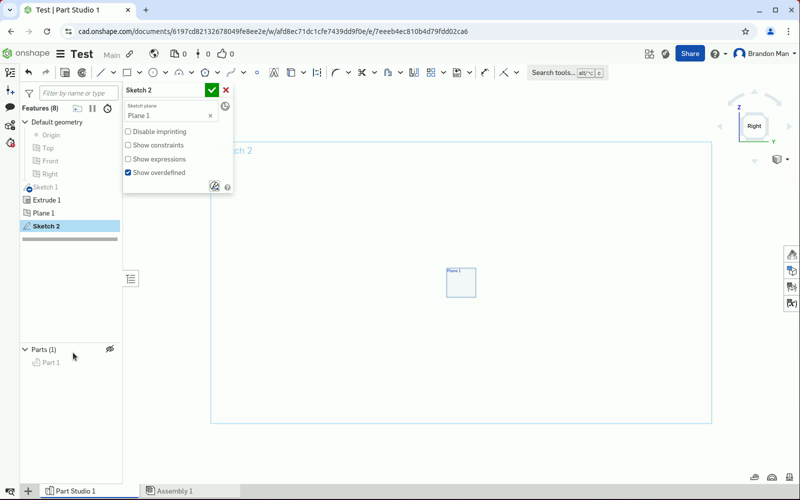
key(l)
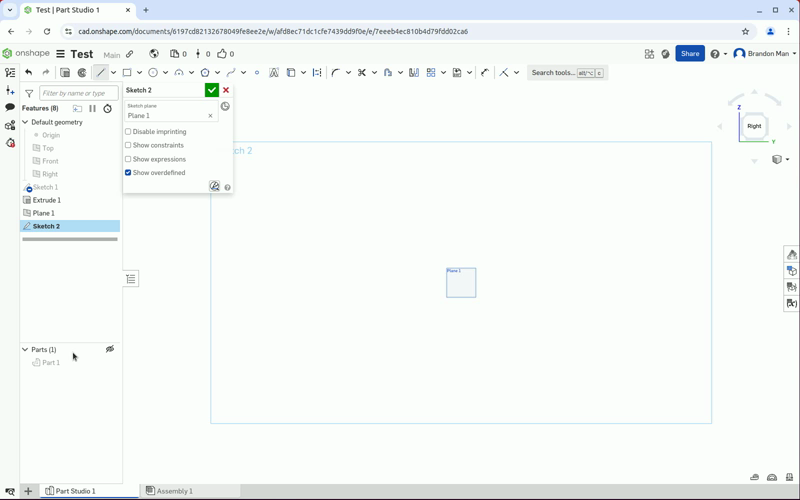
key_down(shift)
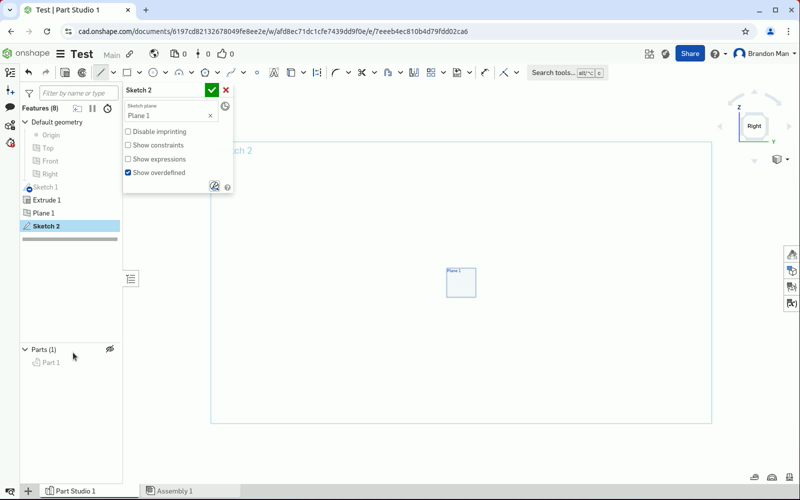
mouse_move(413, 273)
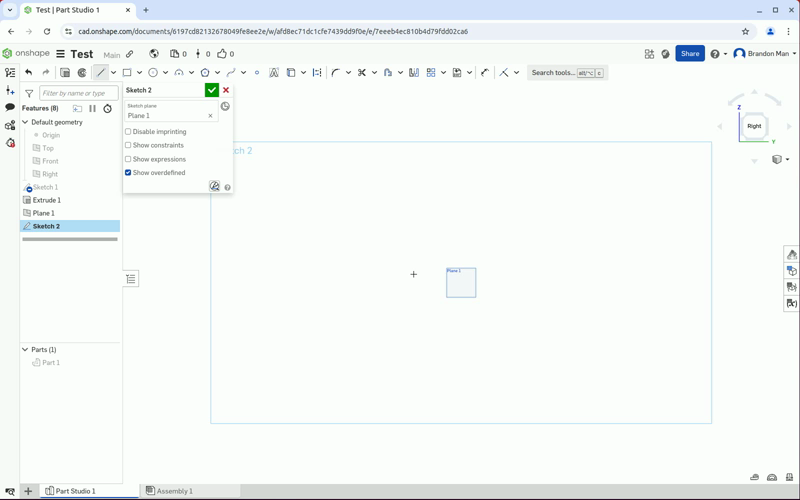
click(413, 273)
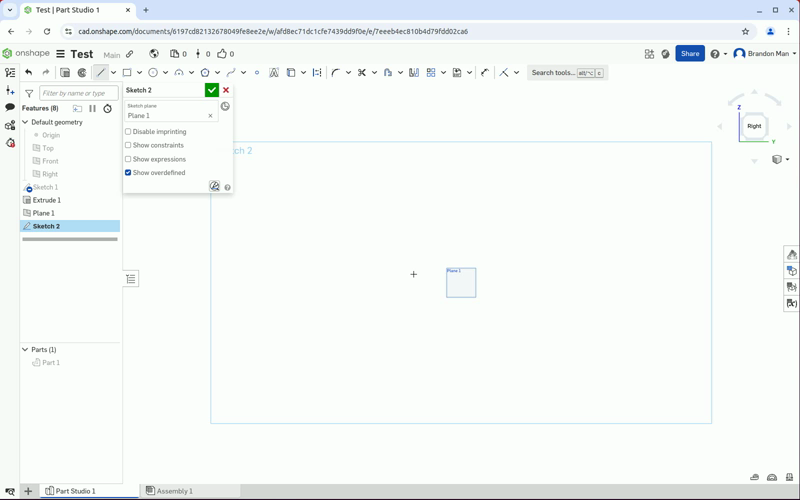
key_up(shift)
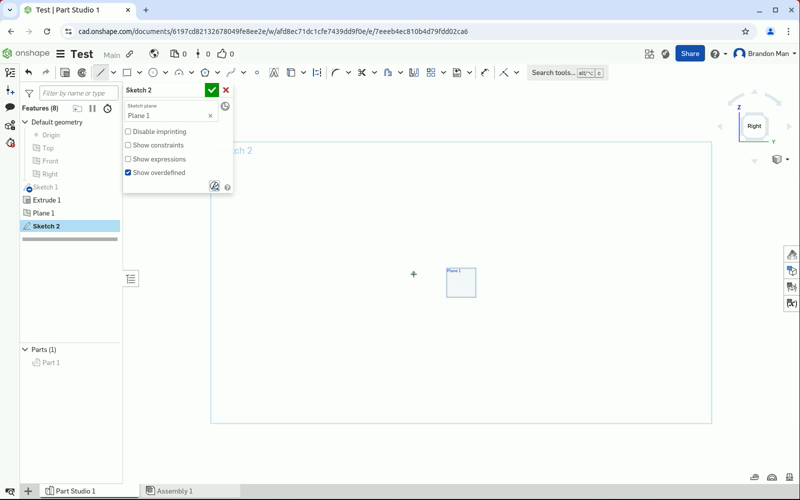
key_down(shift)
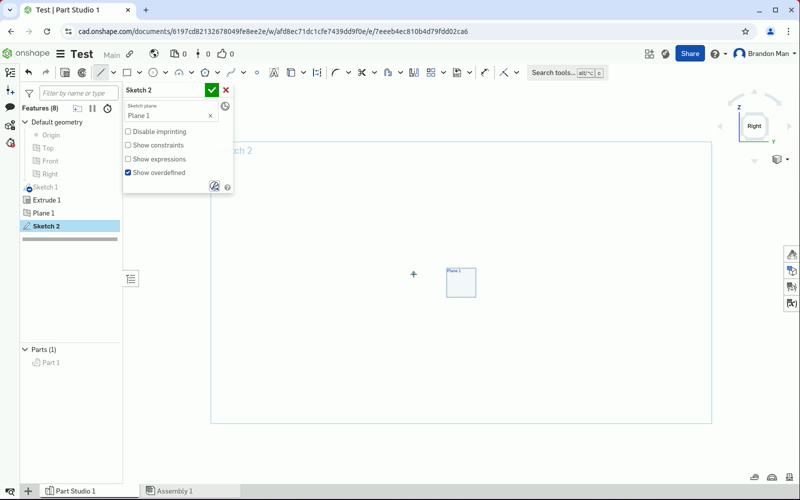
mouse_move(444, 273)
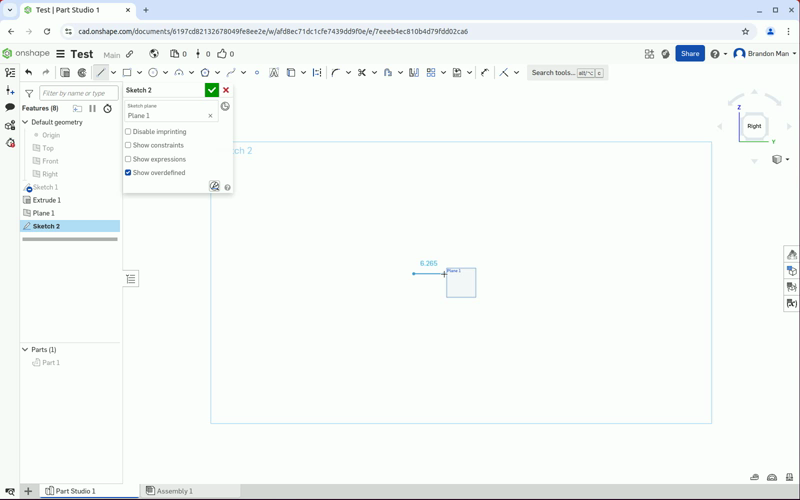
mouse_move(423, 283)
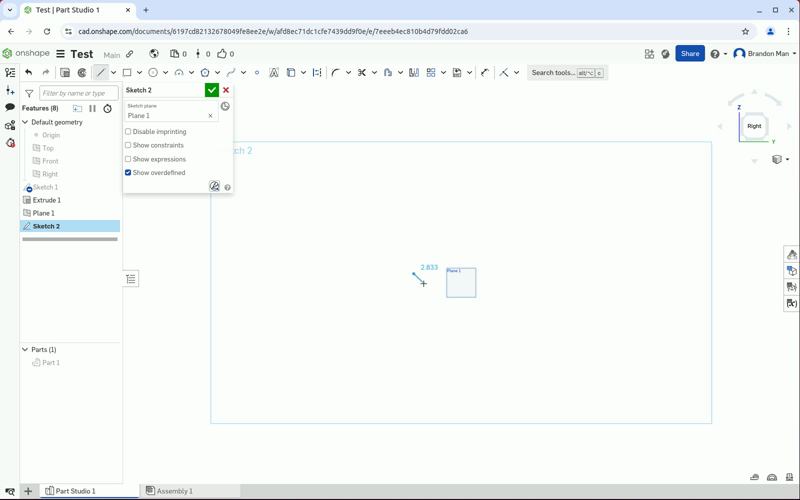
click(423, 283)
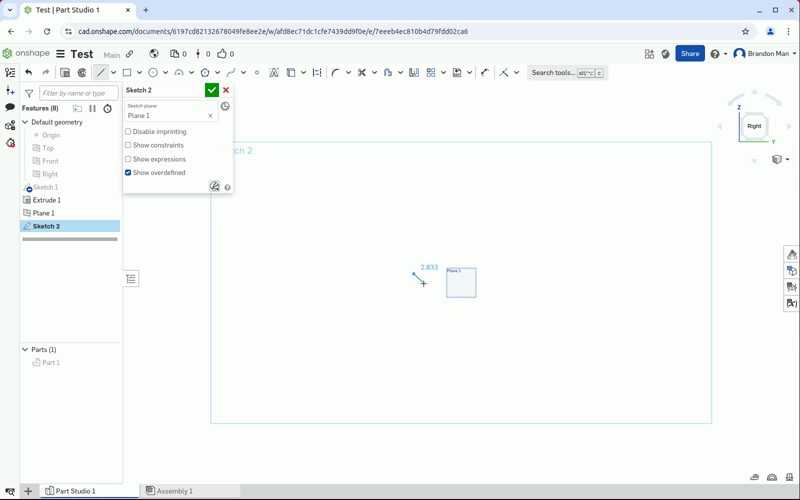
key_up(shift)
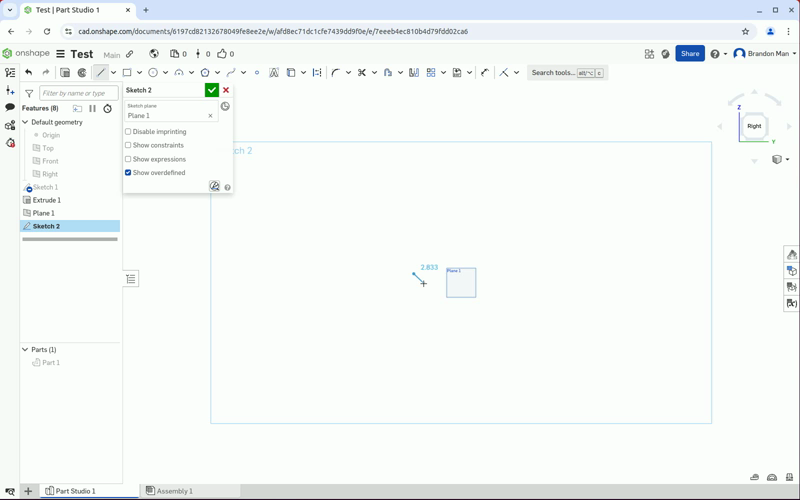
key_down(shift)
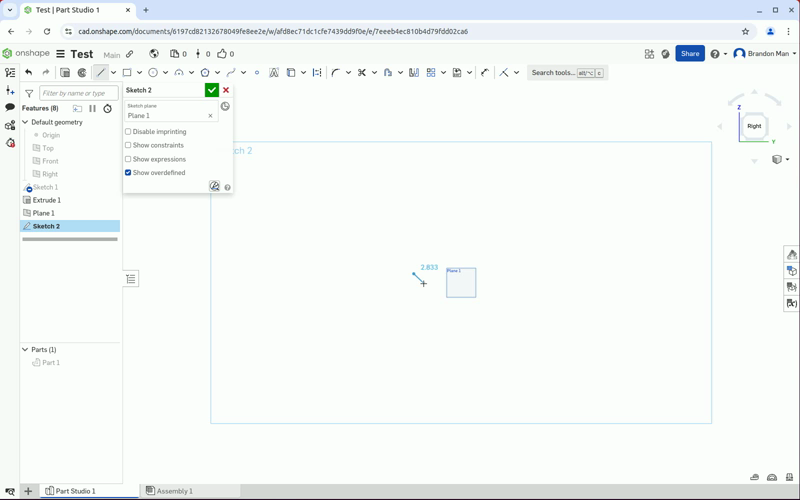
mouse_move(453, 283)
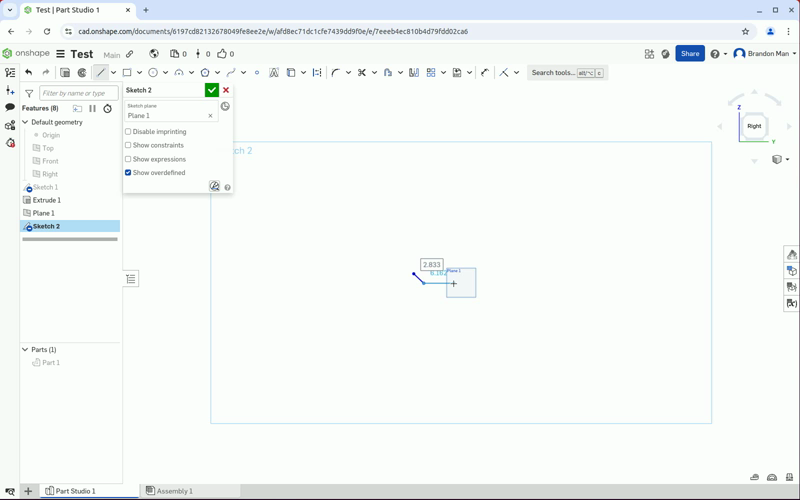
mouse_move(442, 283)
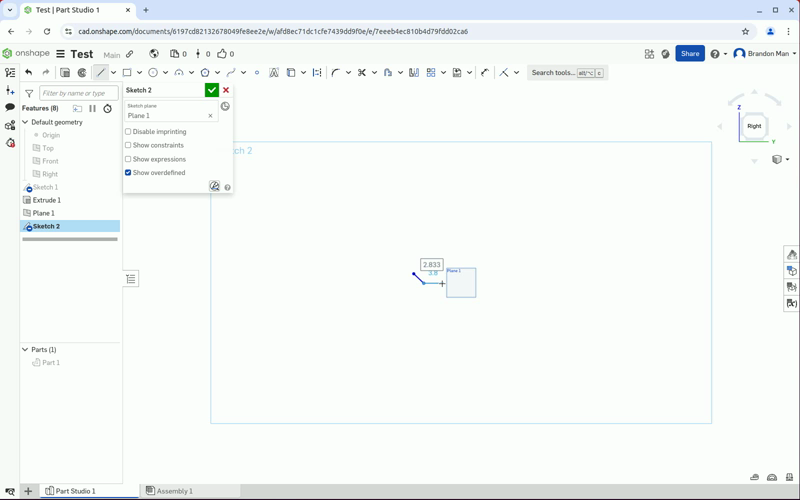
click(442, 283)
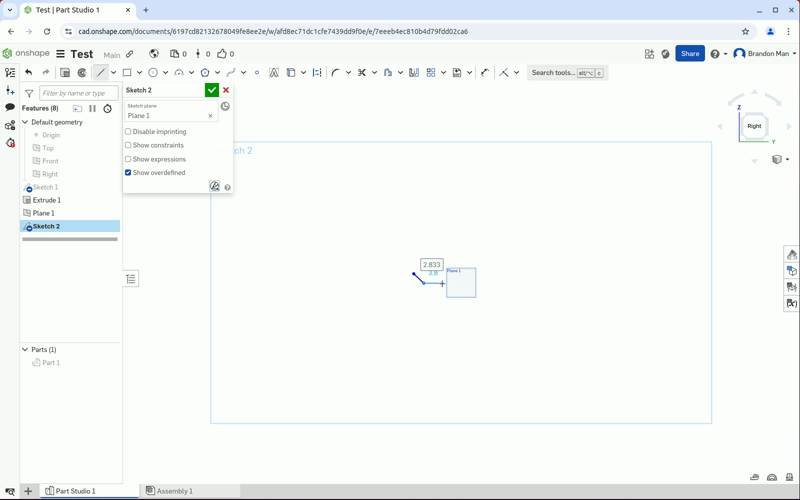
key_up(shift)
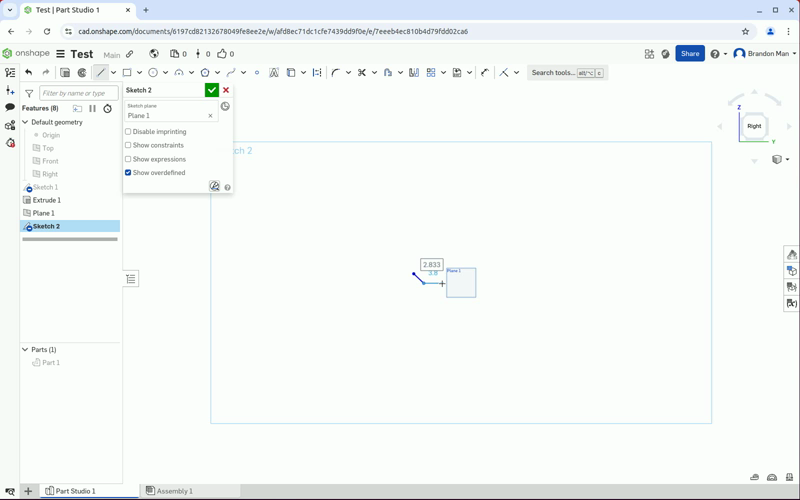
key_down(shift)
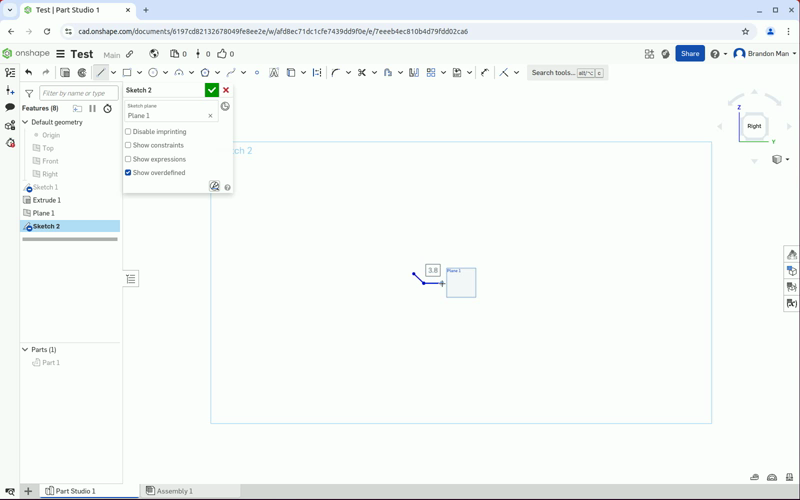
mouse_move(472, 283)
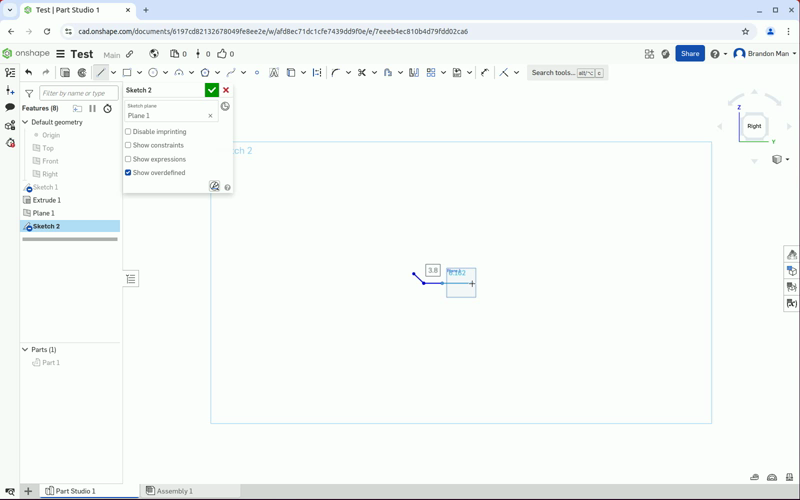
mouse_move(452, 273)
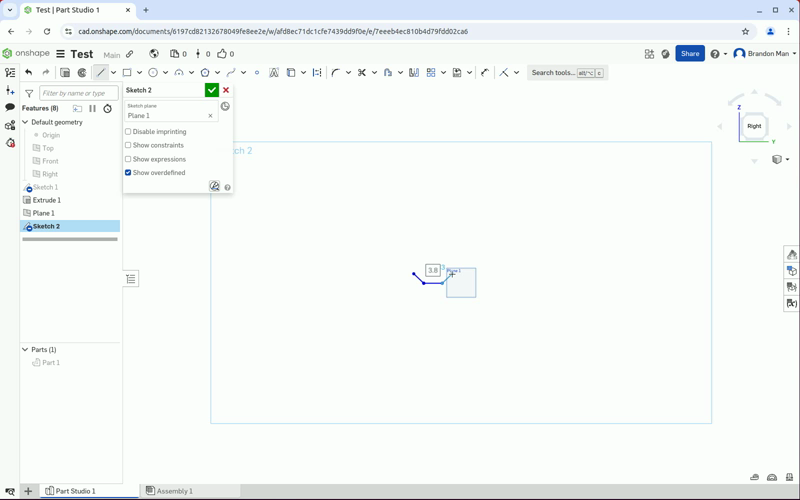
click(452, 273)
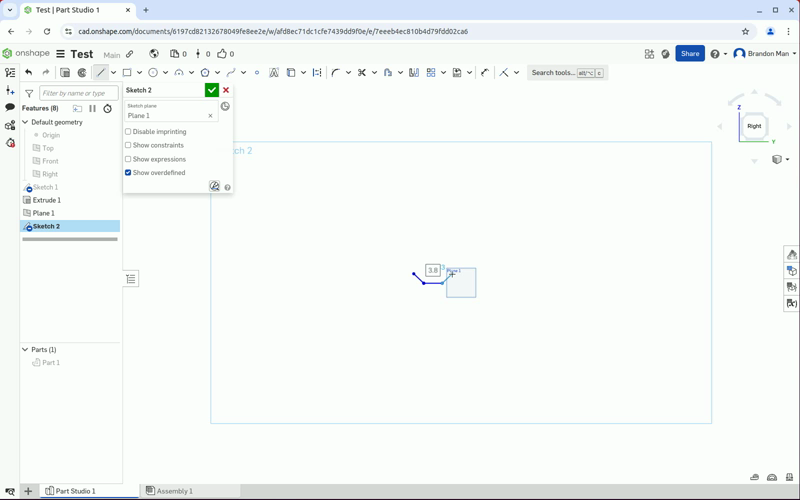
key_up(shift)
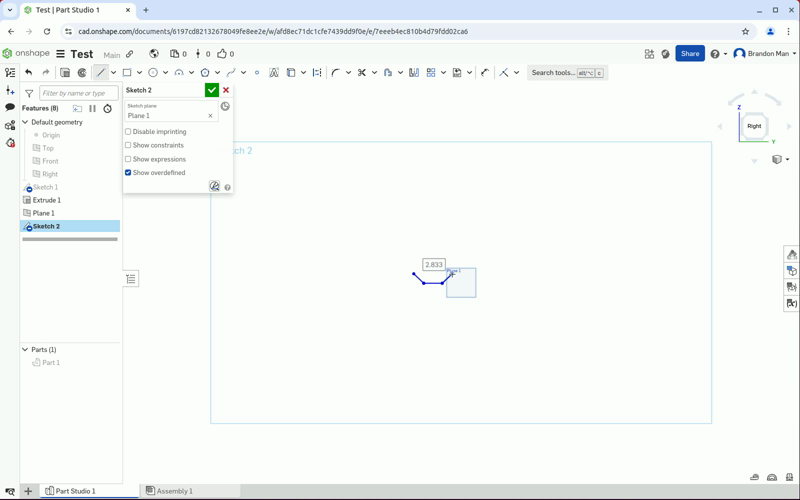
mouse_move(482, 273)
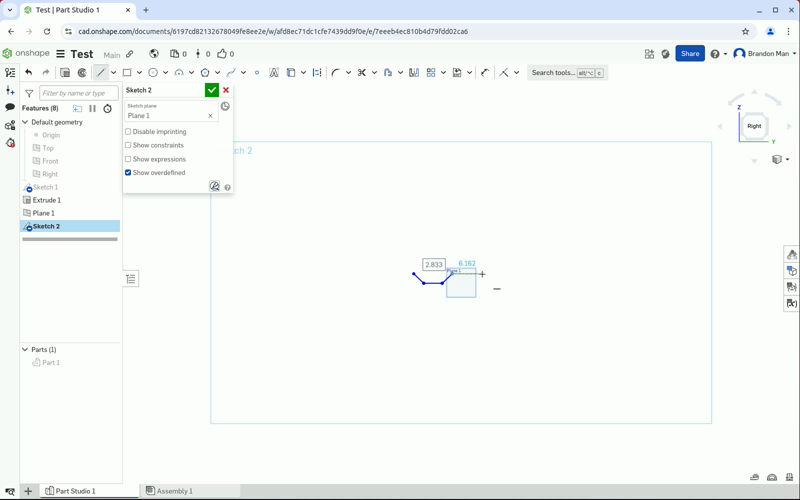
key_down(shift)
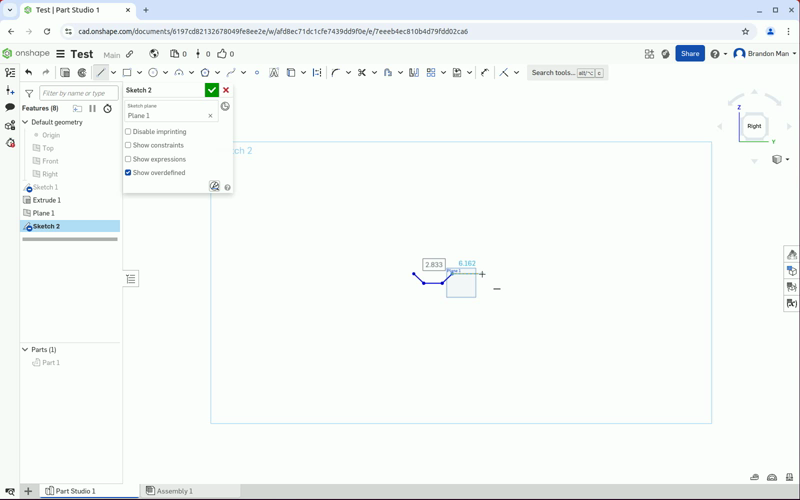
mouse_move(413, 273)
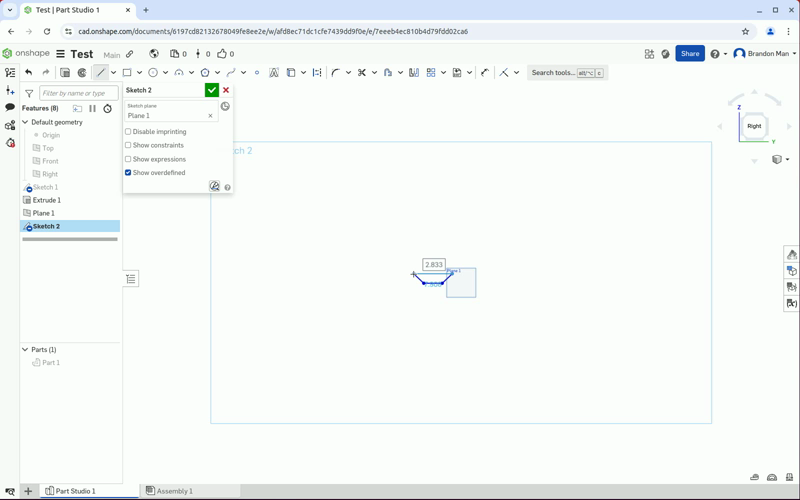
key_up(shift)
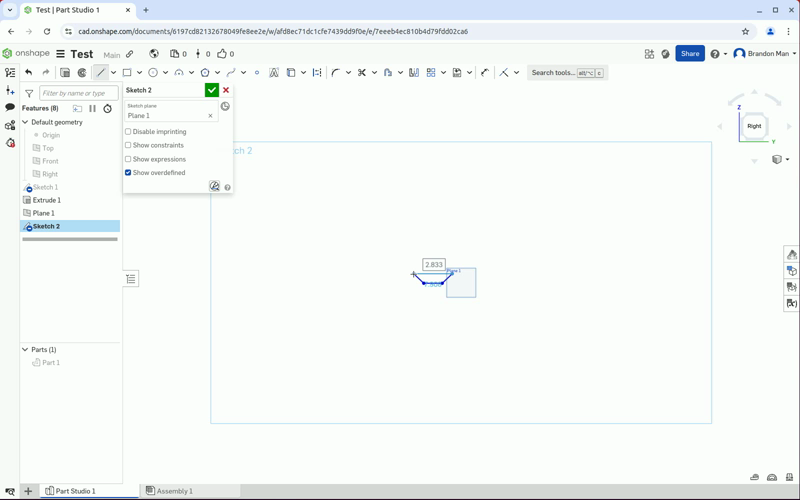
click(413, 273)
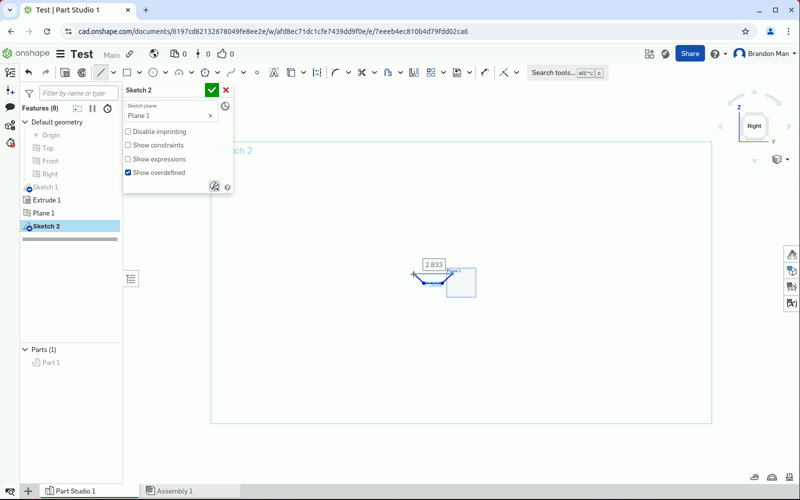
key(esc)
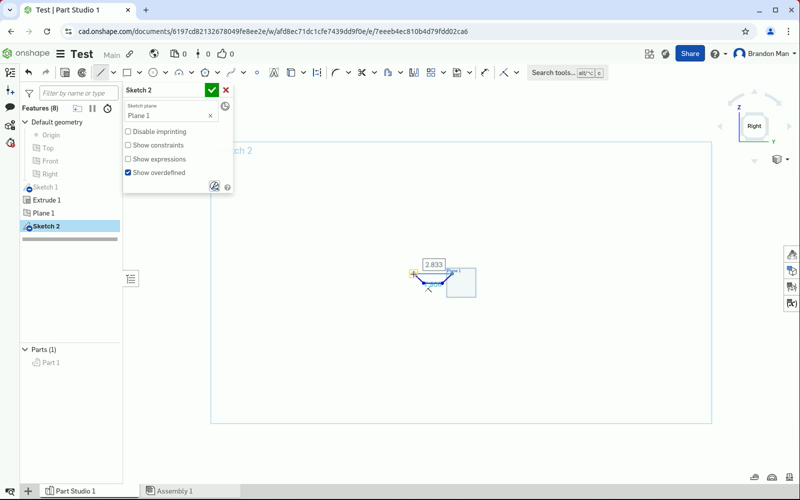
mouse_move(435, 281)
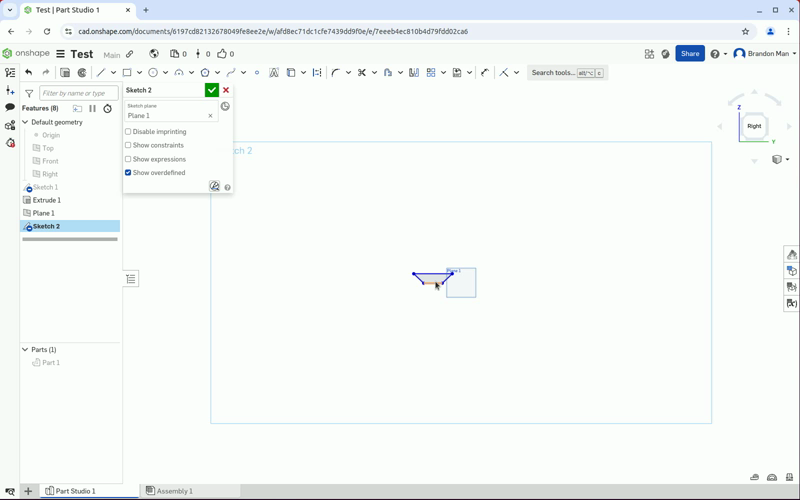
scroll(6)
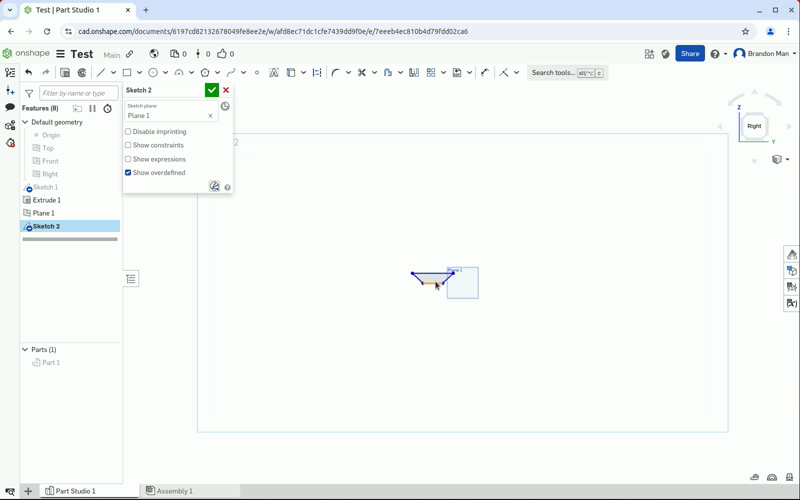
scroll(6)
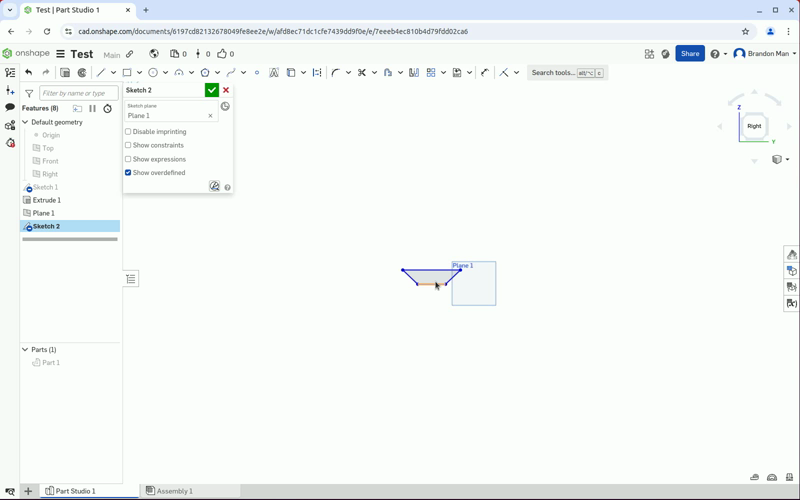
scroll(6)
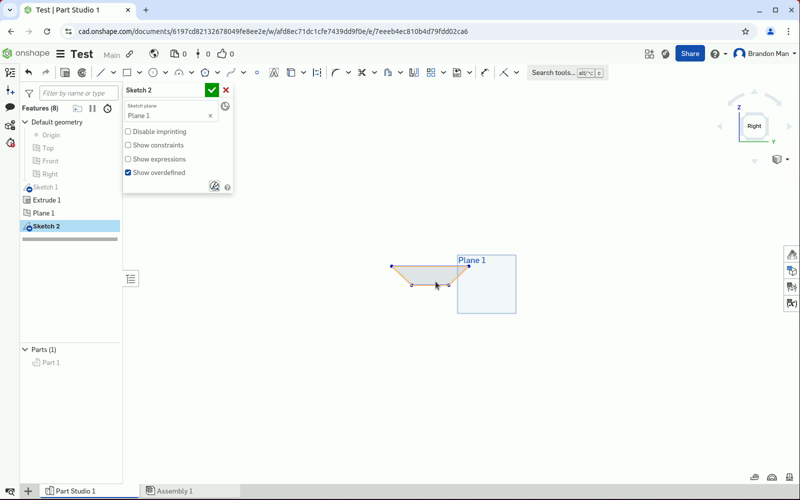
scroll(6)
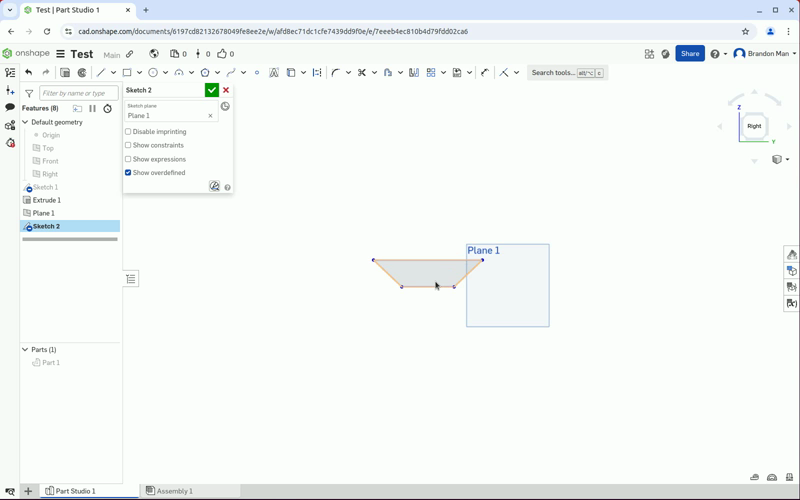
scroll(6)
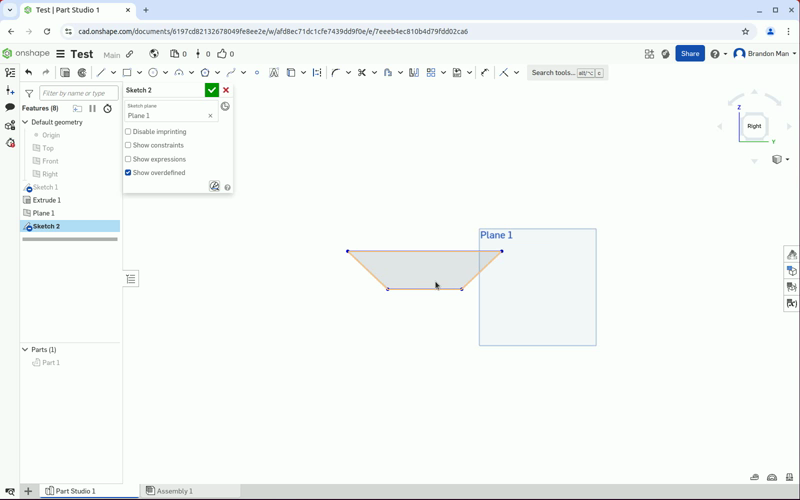
scroll(6)
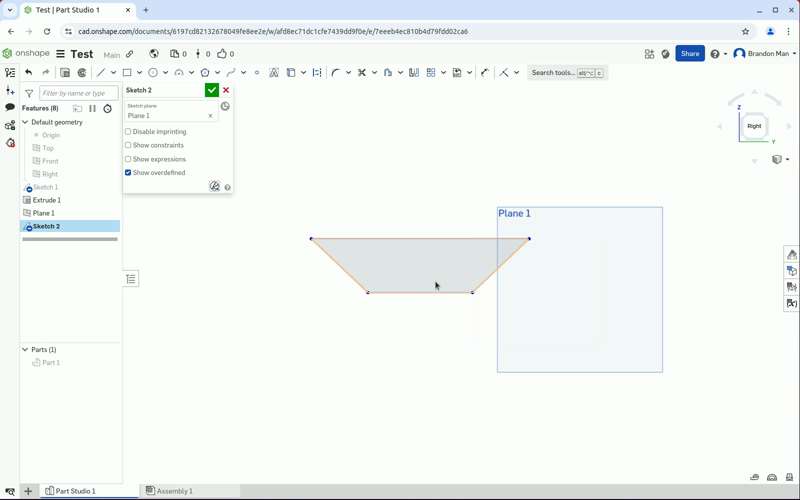
scroll(6)
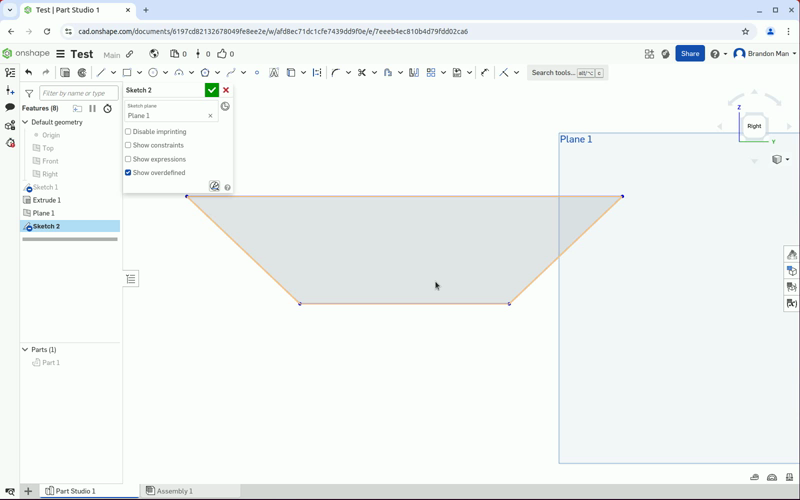
click(435, 281)
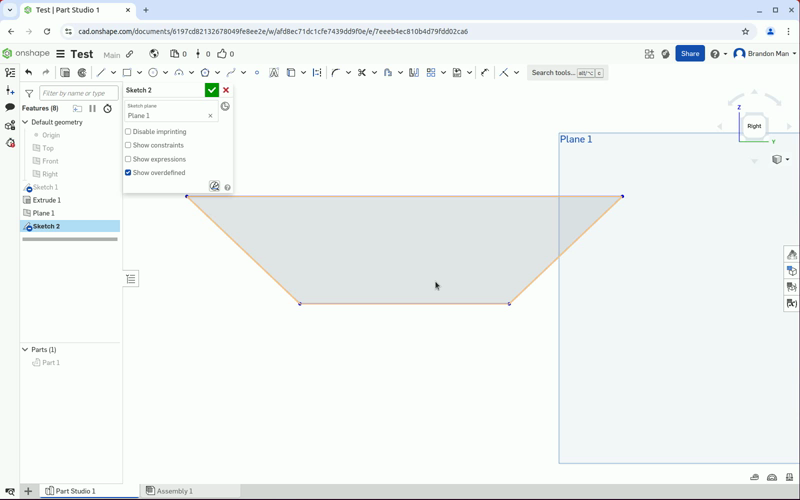
scroll(-6)
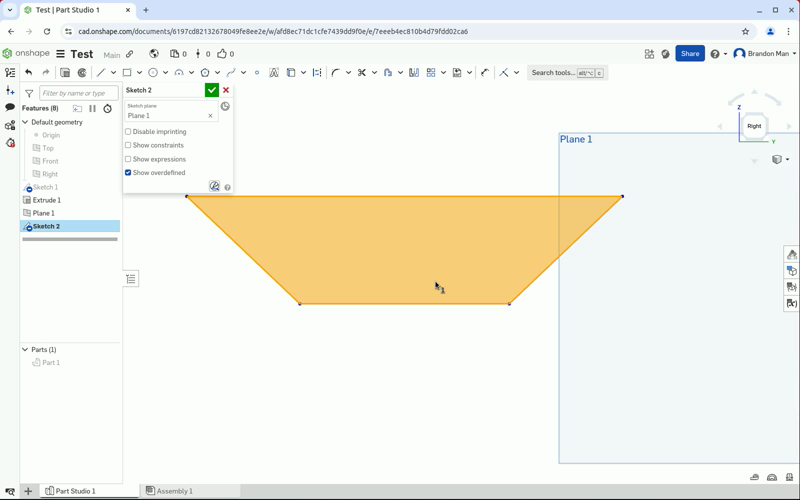
scroll(-6)
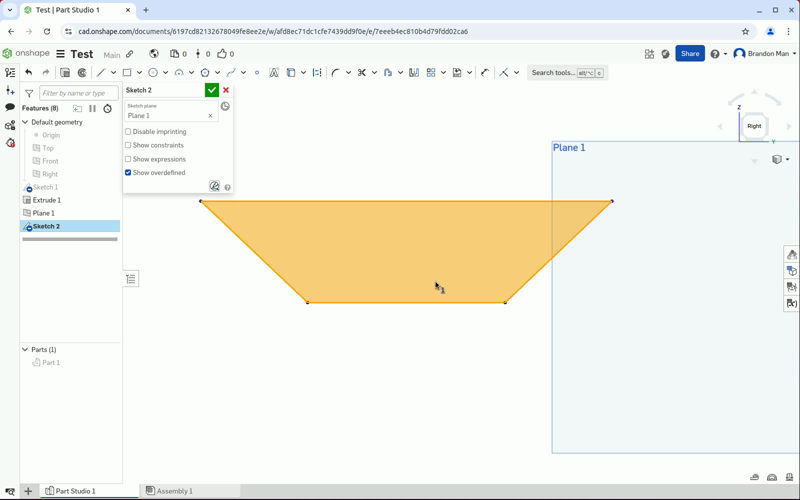
scroll(-6)
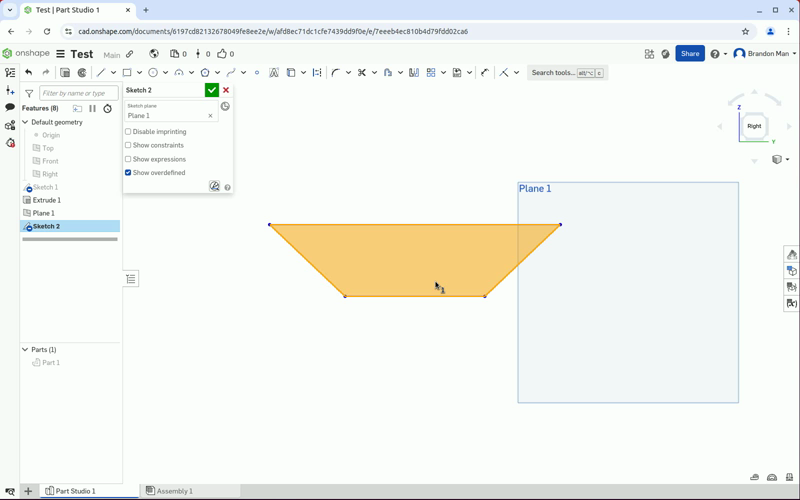
scroll(-6)
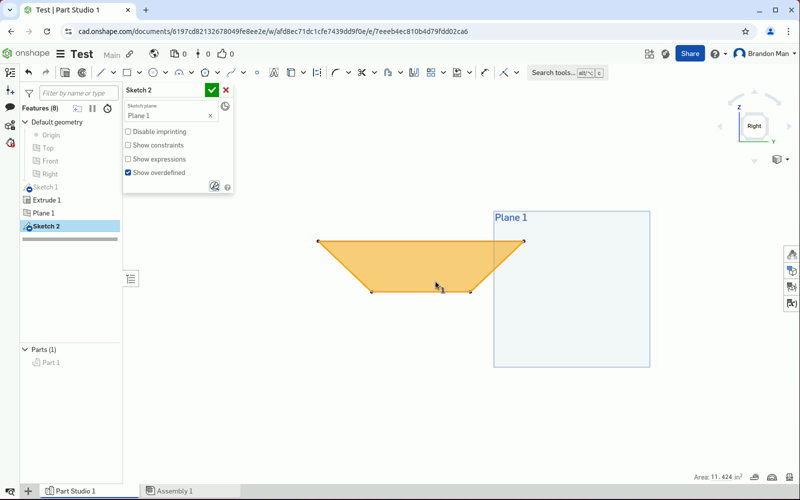
scroll(-6)
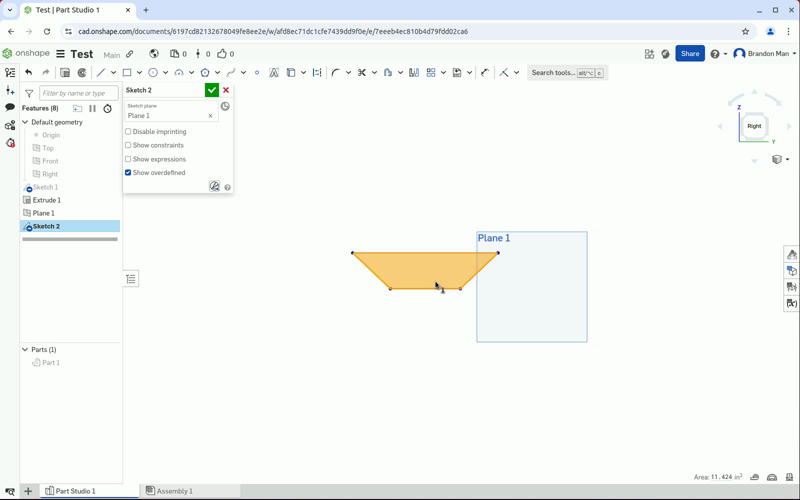
scroll(-6)
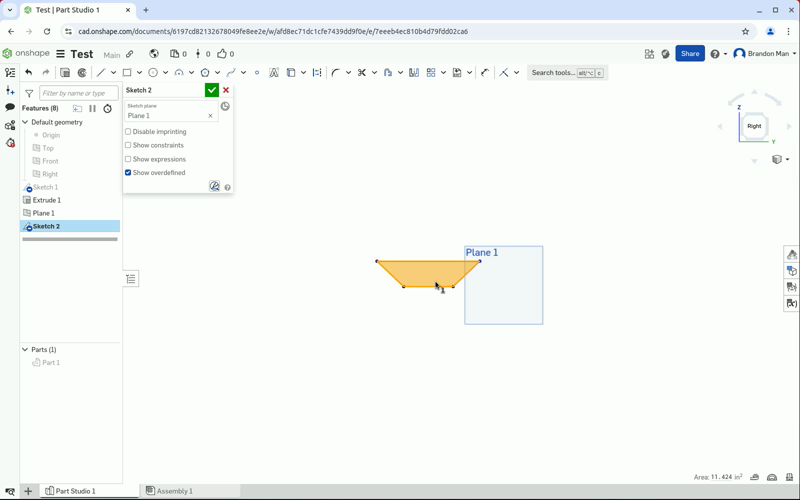
scroll(-6)
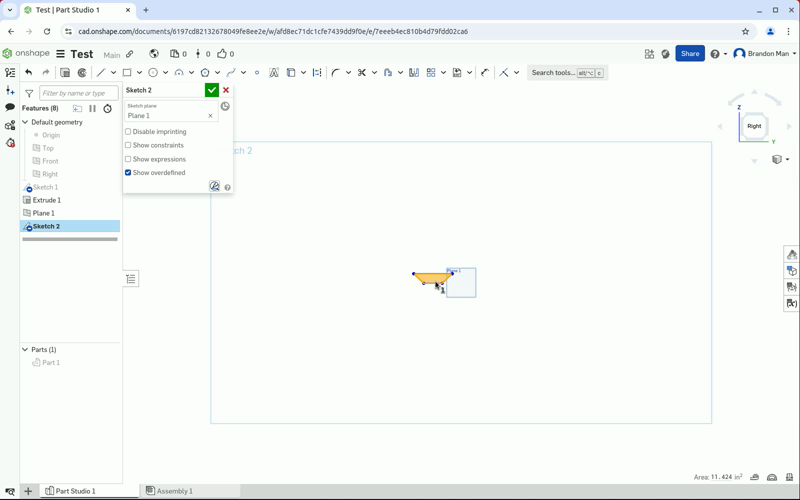
mouse_move(73, 352)
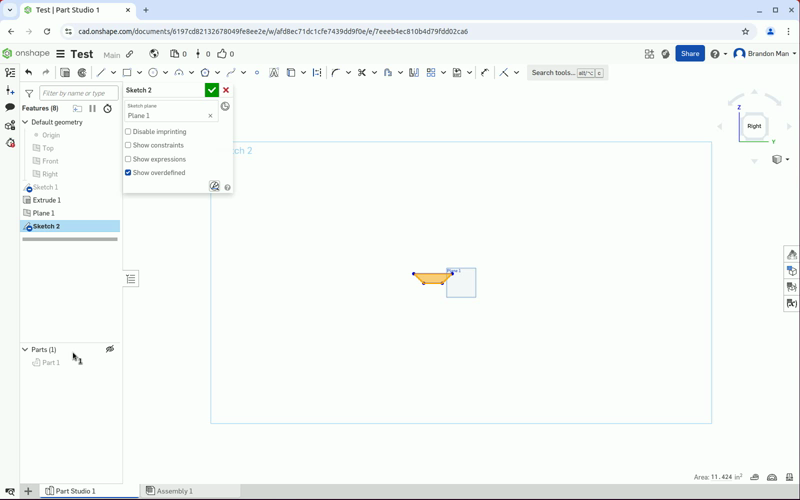
key(shift+y)
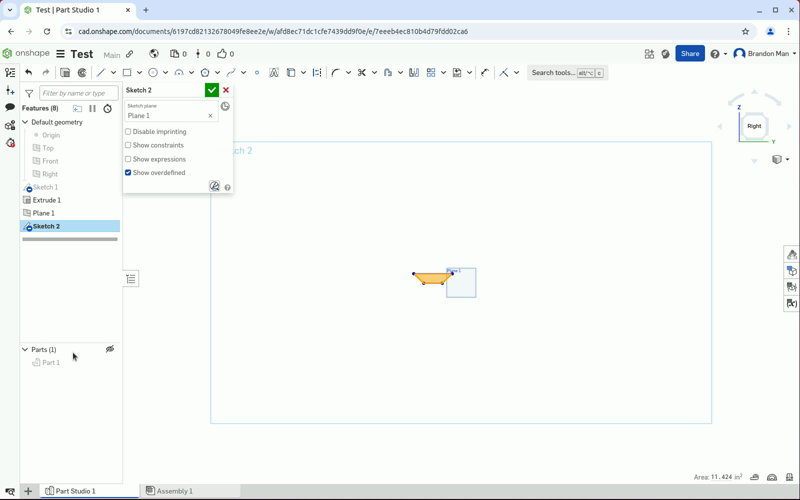
key(shift+e)
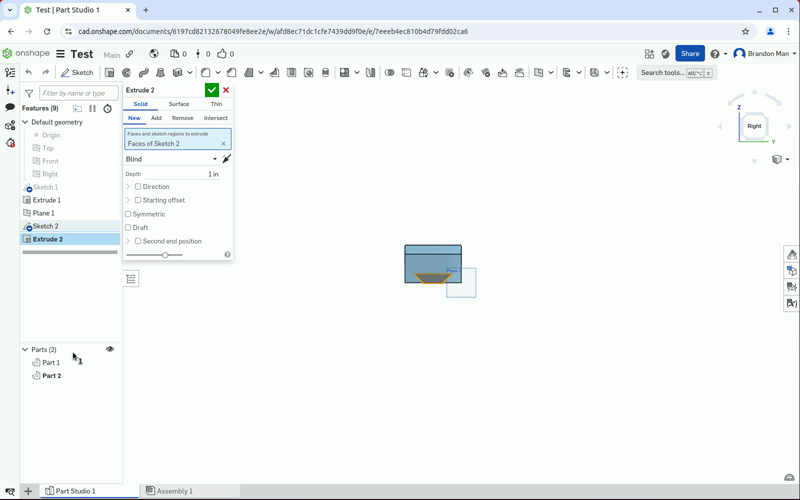
mouse_move(143, 106)
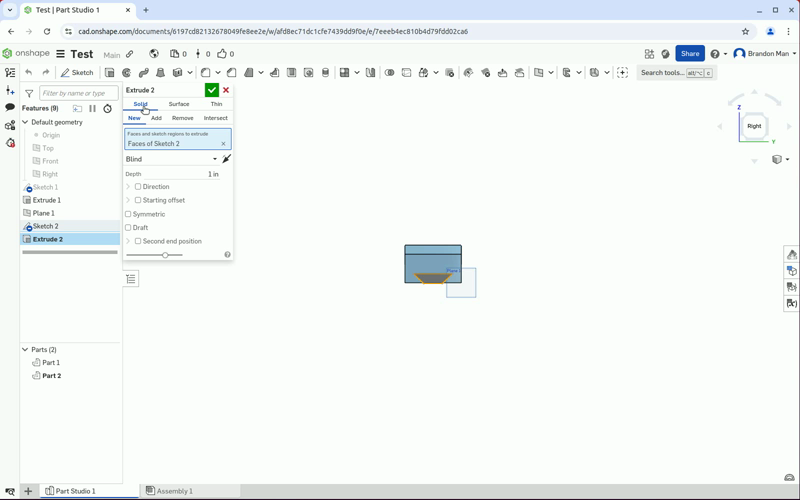
click(143, 106)
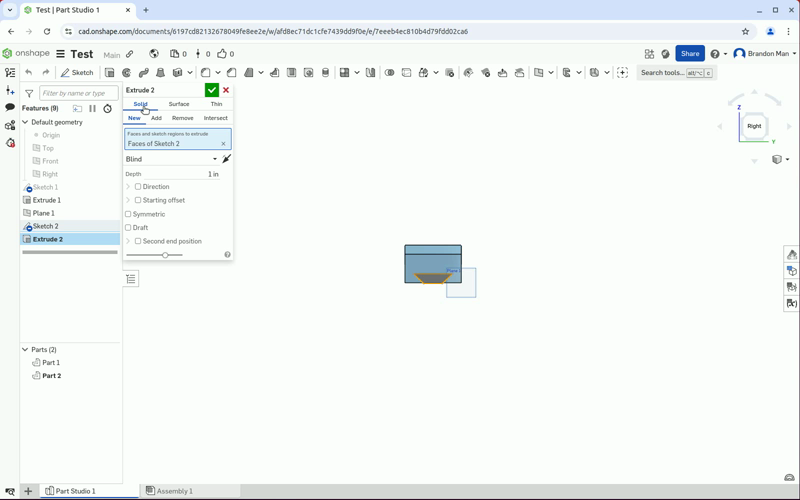
mouse_move(186, 120)
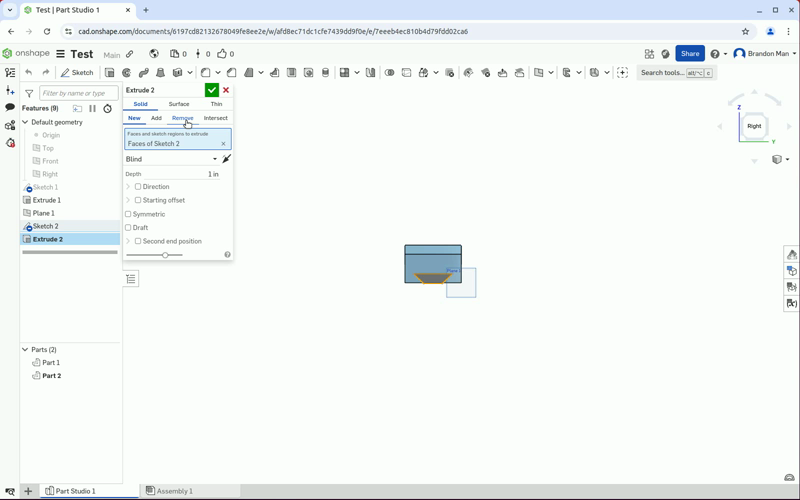
click(186, 120)
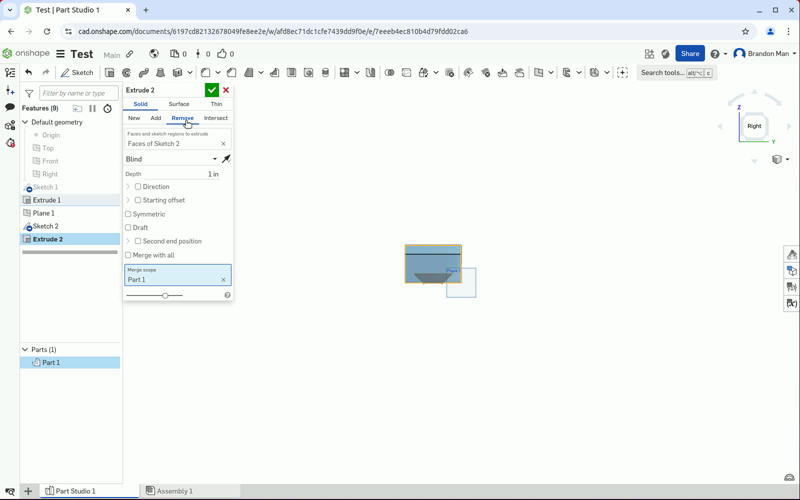
key(tab, 4)
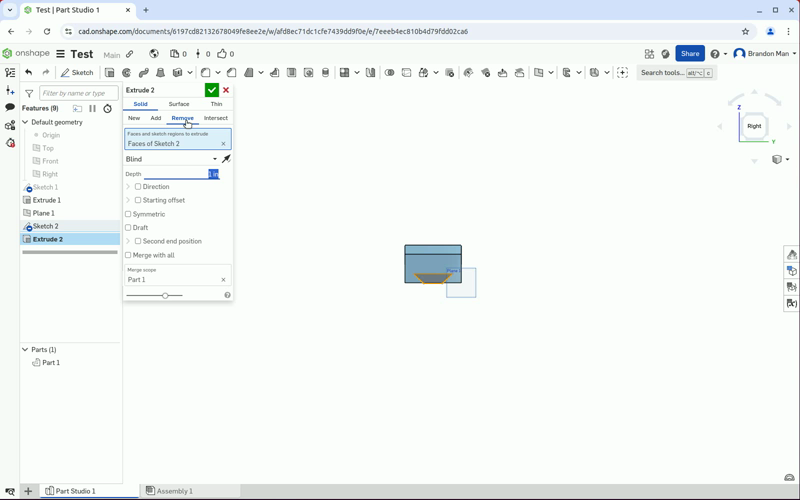
text(23.108)
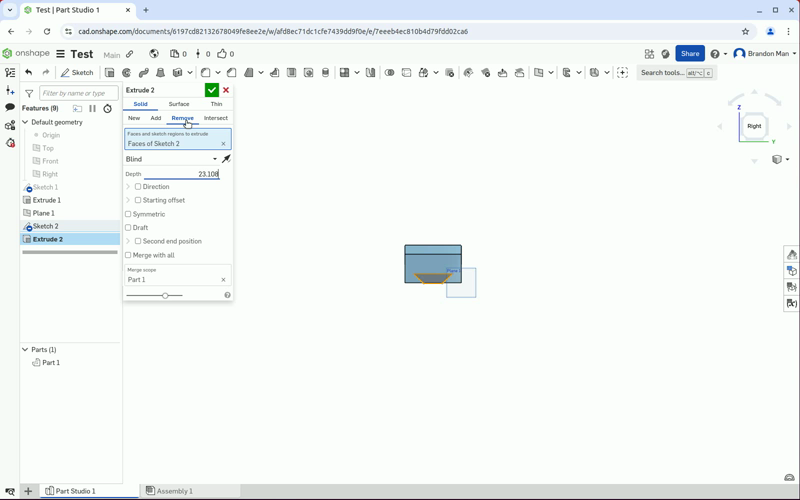
key(tab, 6)
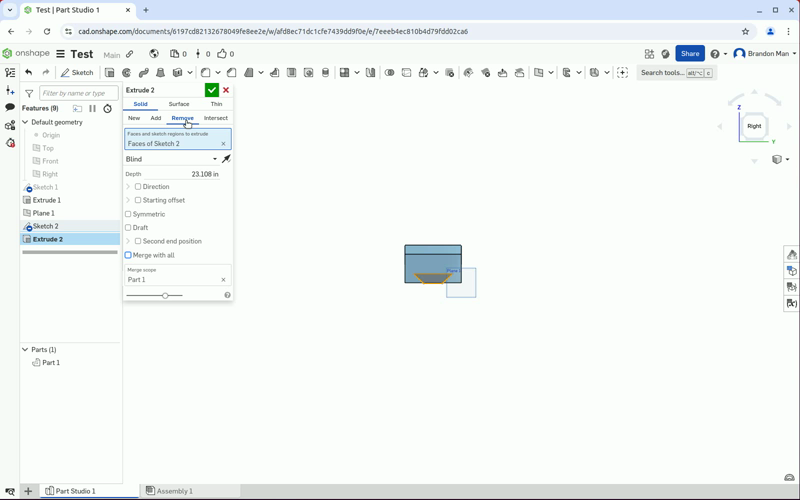
key(space)
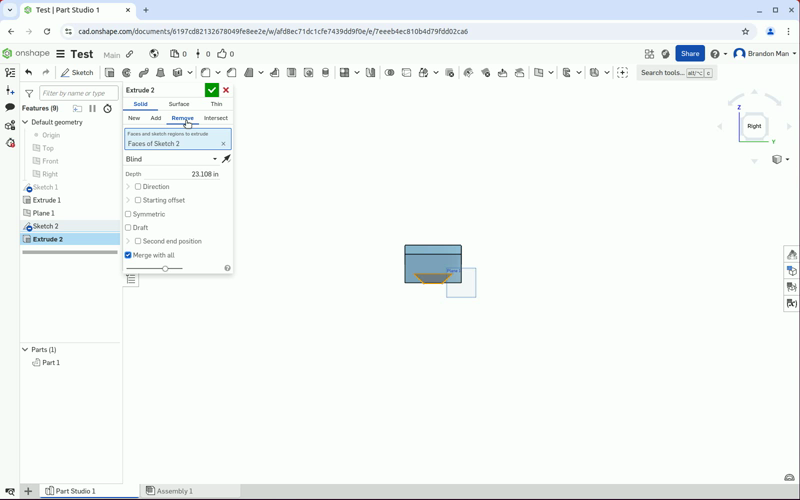
key(enter)
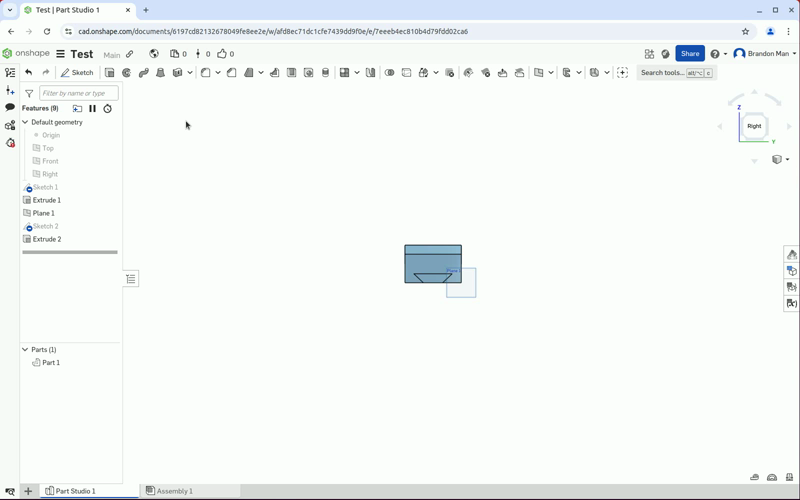
key(shift+h)
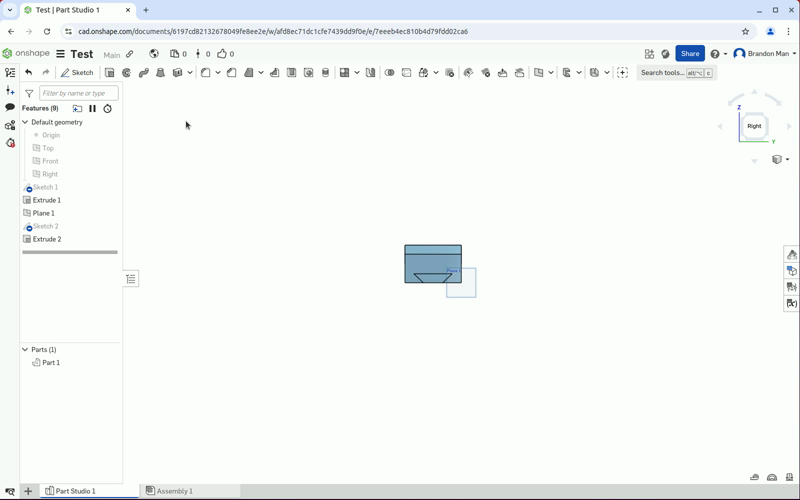
key(shift+h)
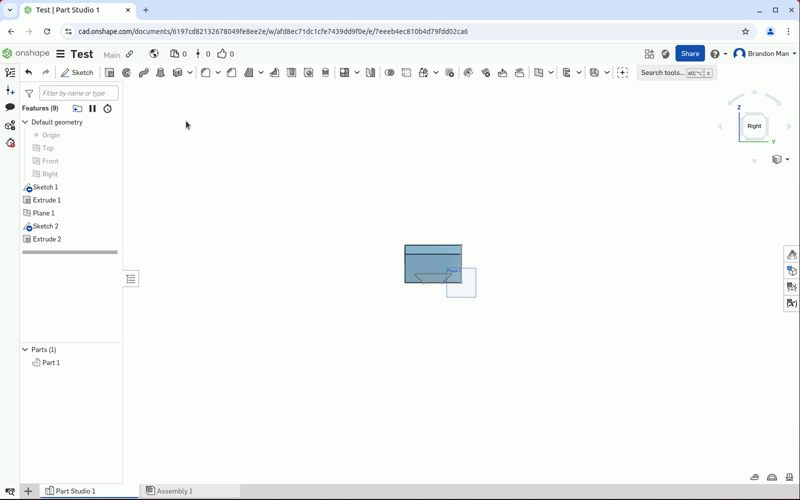
key(shift+7)
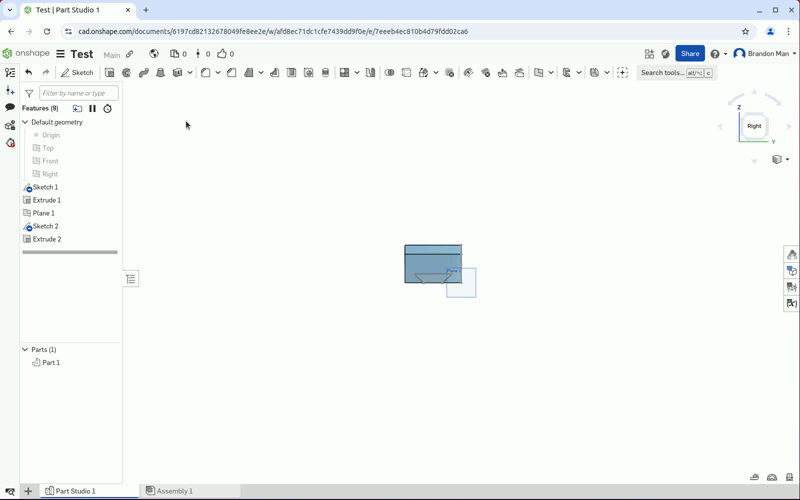
key(right, 2)
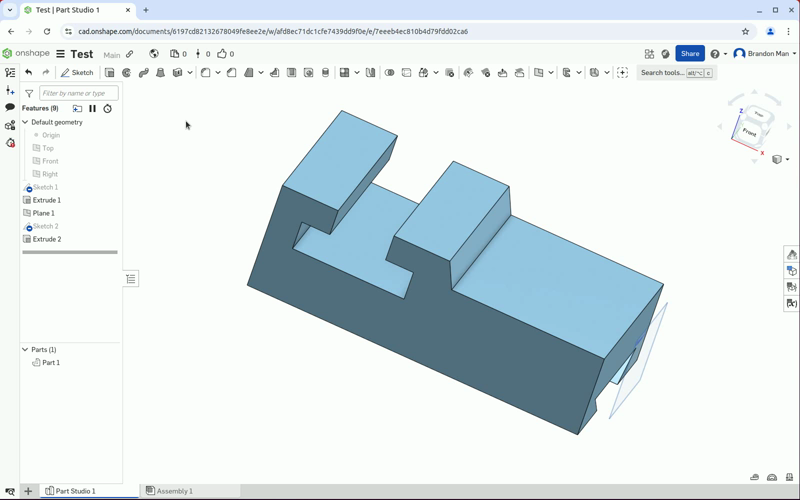
key(down, 2)
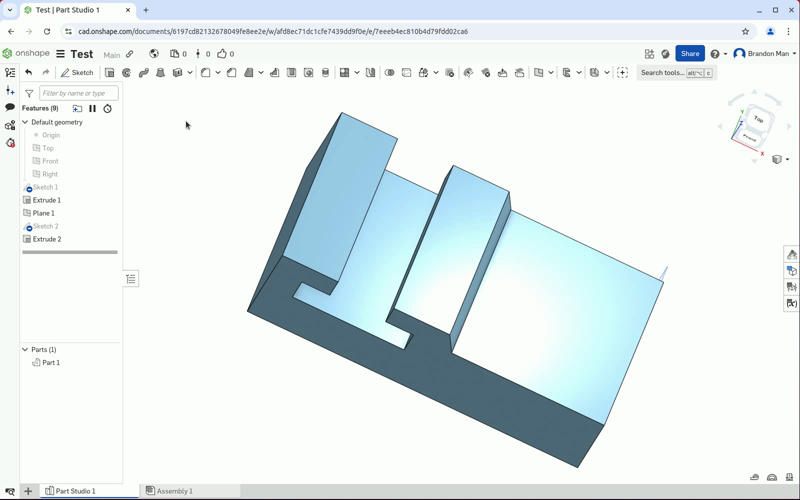
key(up, 2)
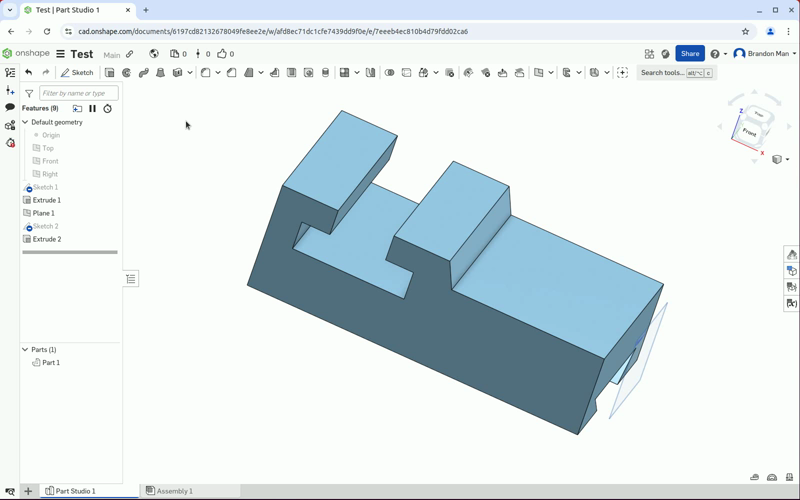
key(left, 2)
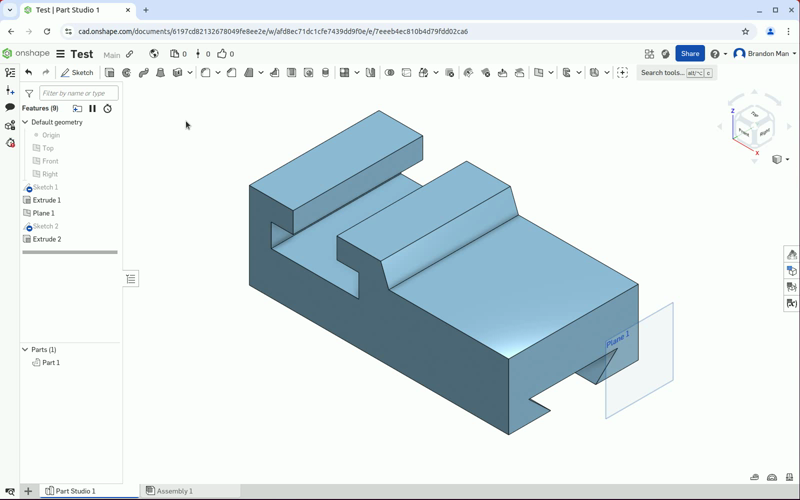
mouse_move(73, 189)
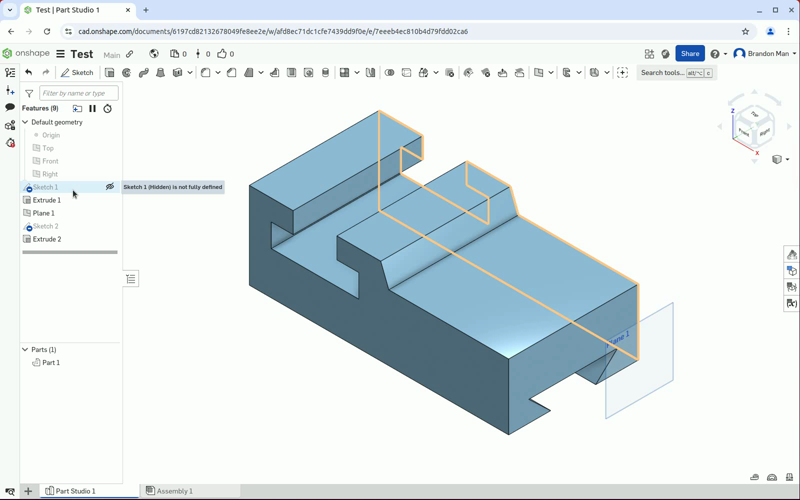
click(73, 189)